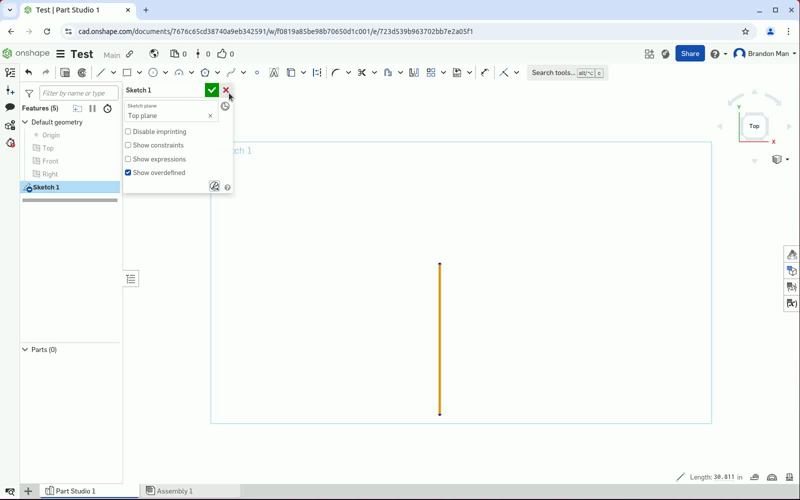
key(shift+h)
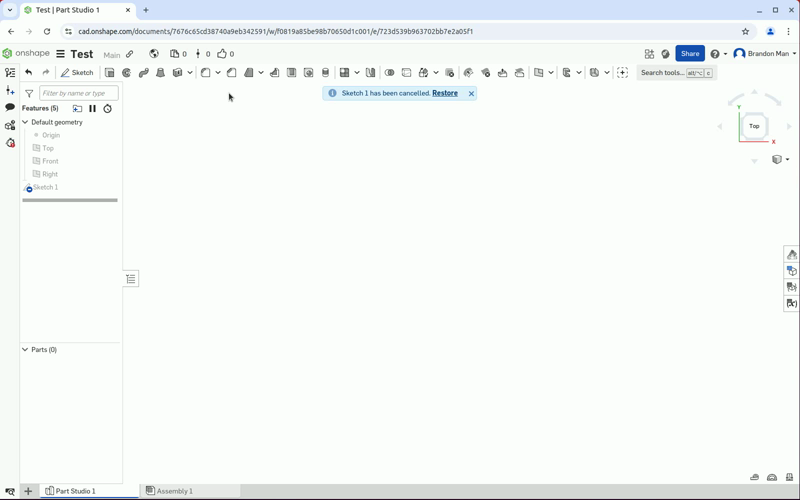
mouse_move(73, 352)
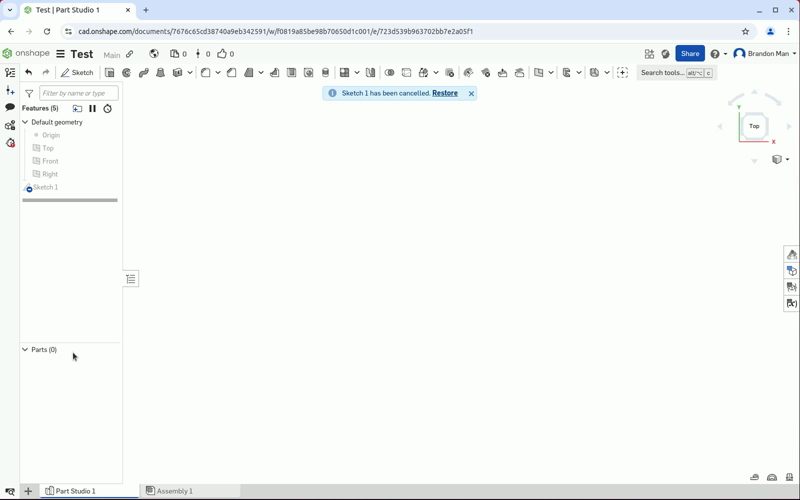
key(y)
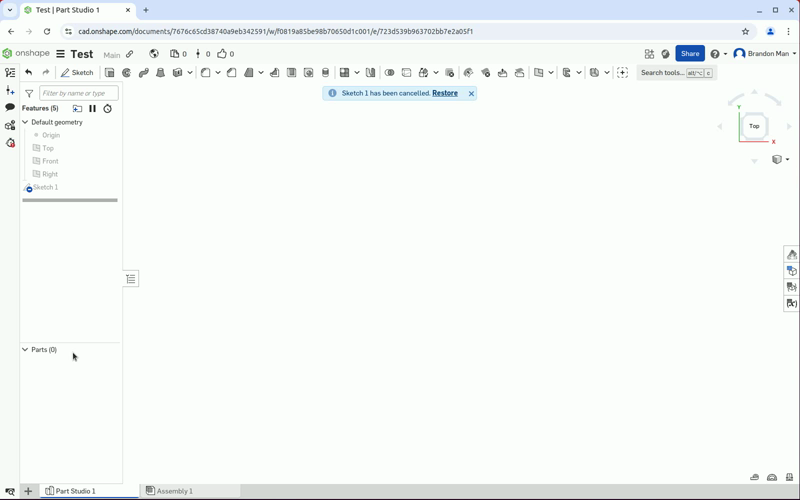
key(shift+p)
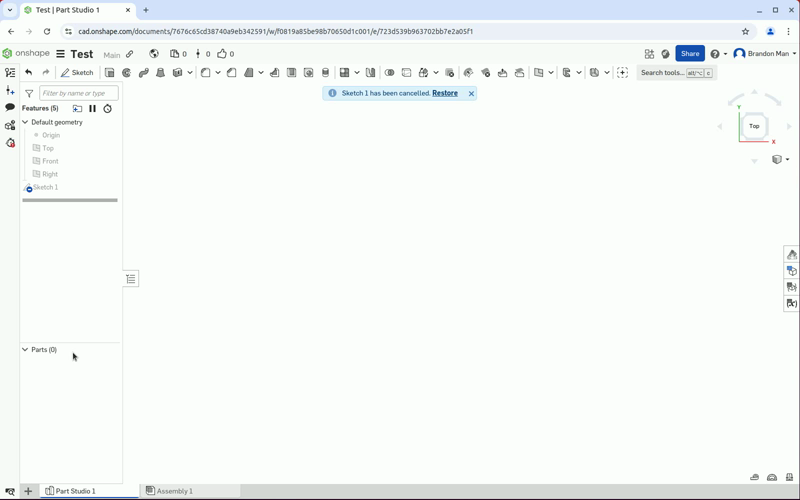
key(space)
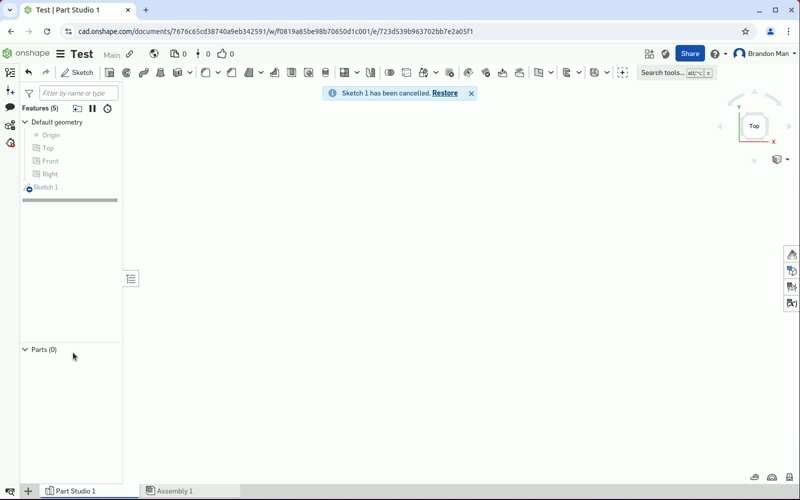
key_down(shift)
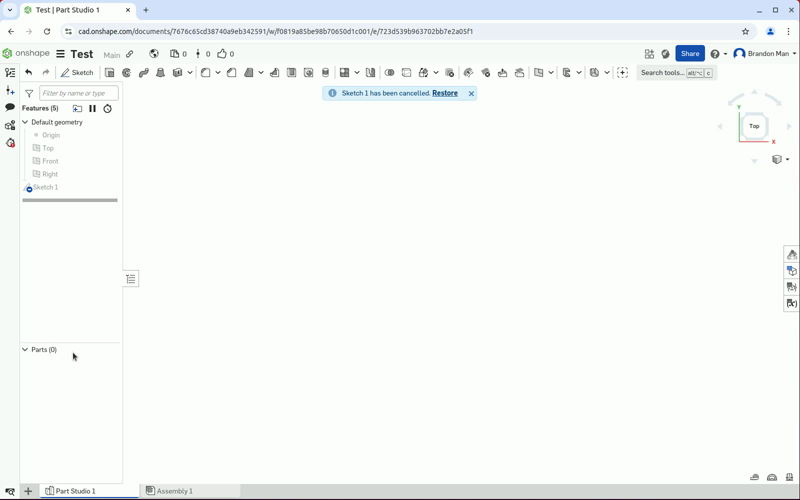
key(up)
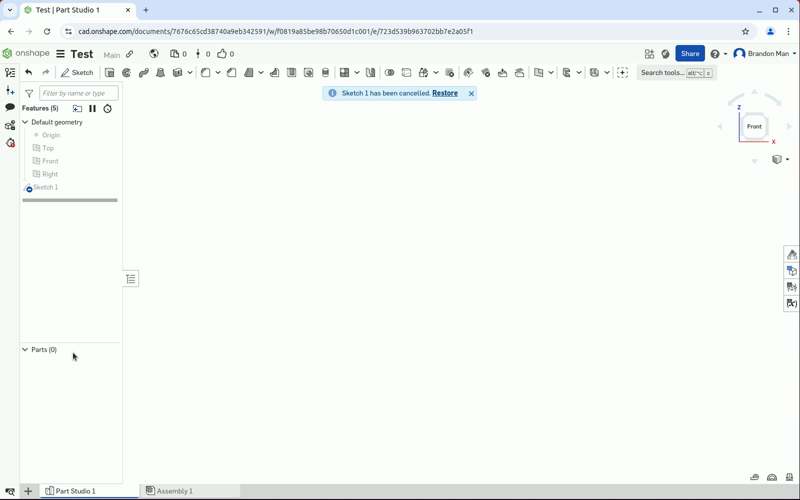
key_up(shift)
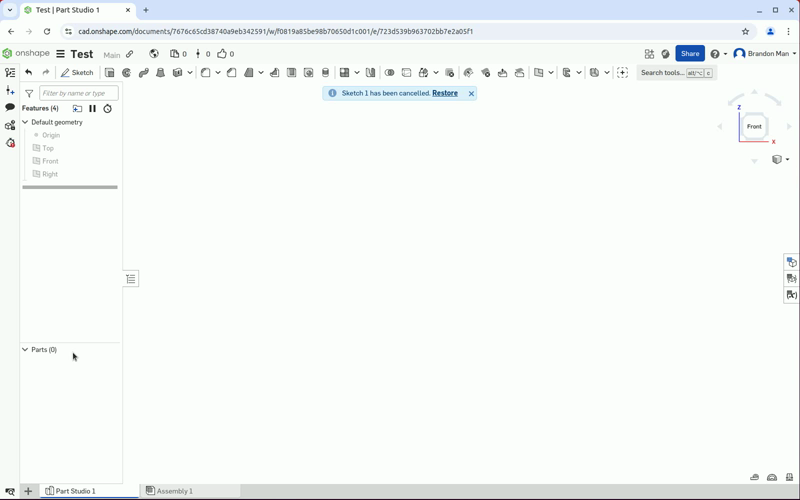
mouse_move(73, 352)
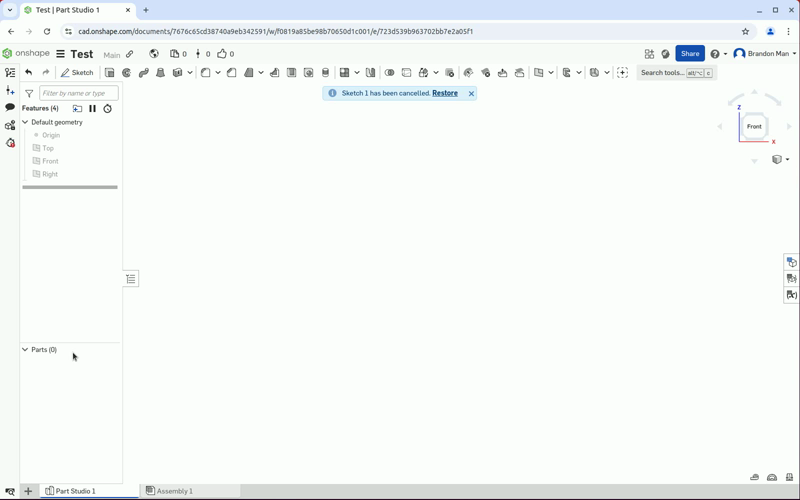
key(shift+y)
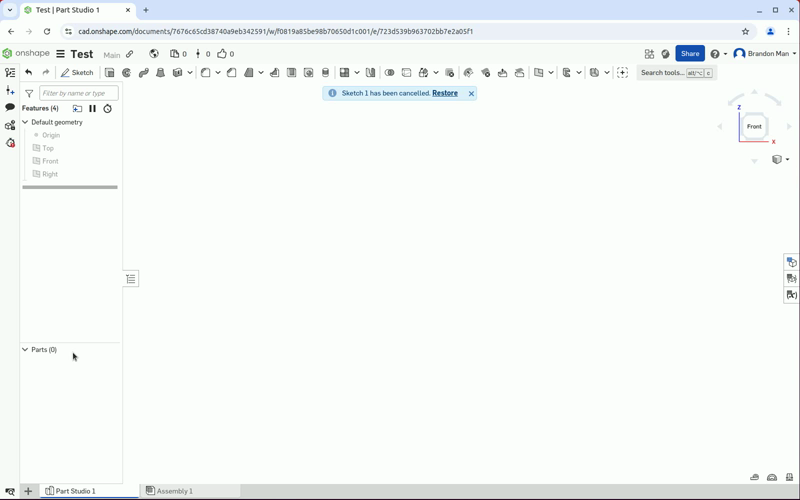
key(shift+s)
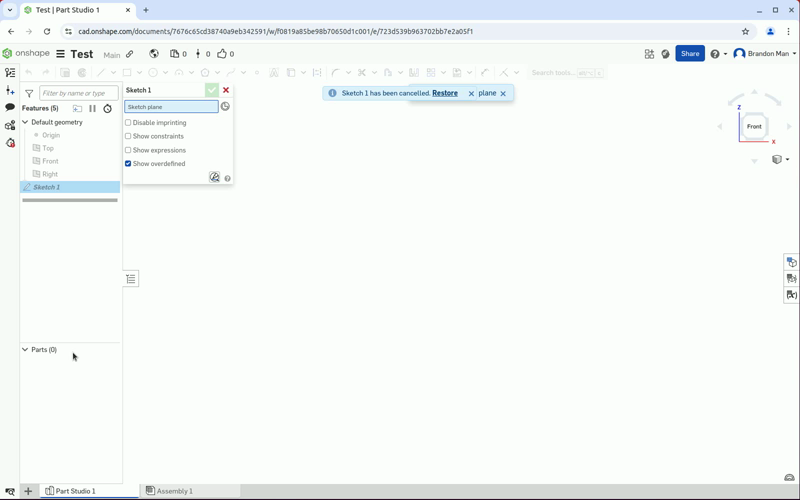
mouse_move(73, 163)
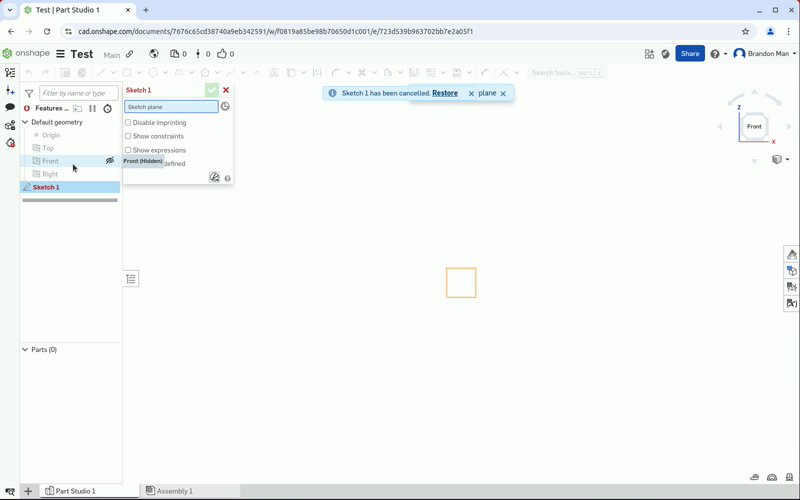
click(73, 163)
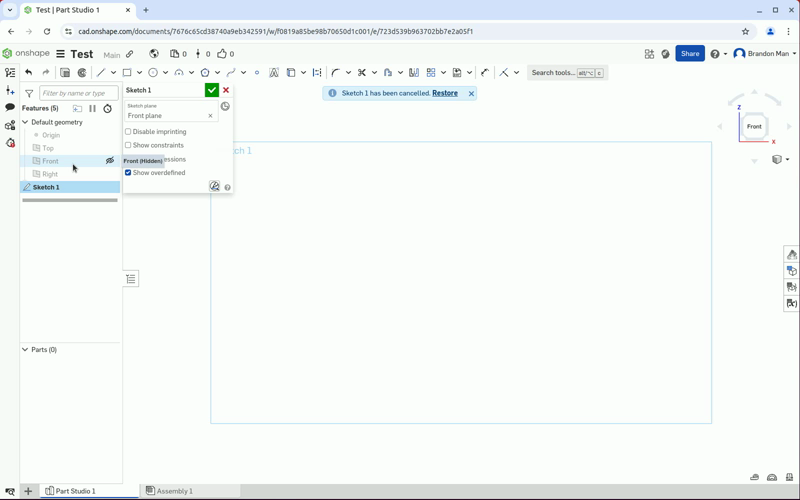
mouse_move(73, 352)
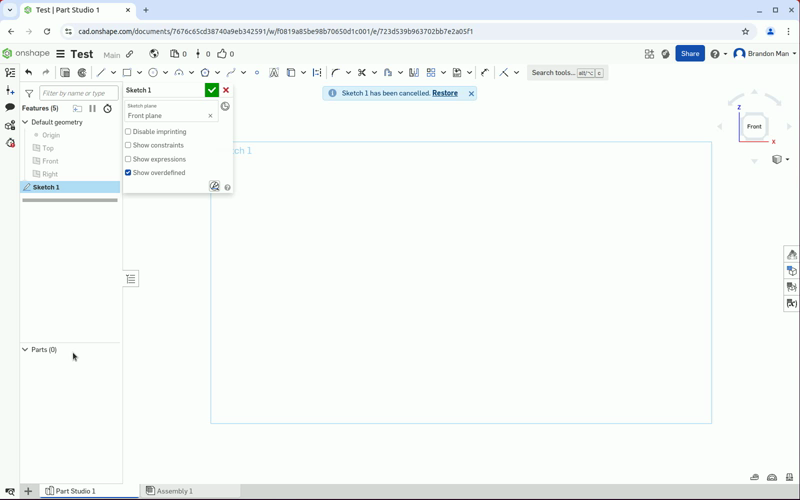
key(y)
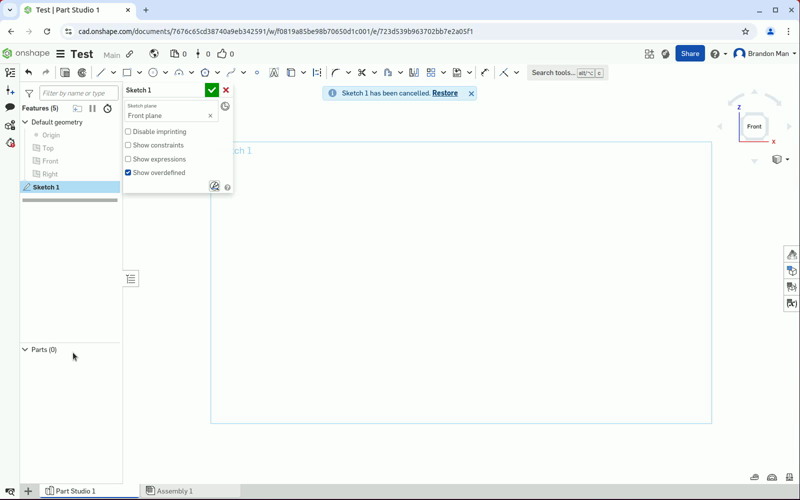
key(l)
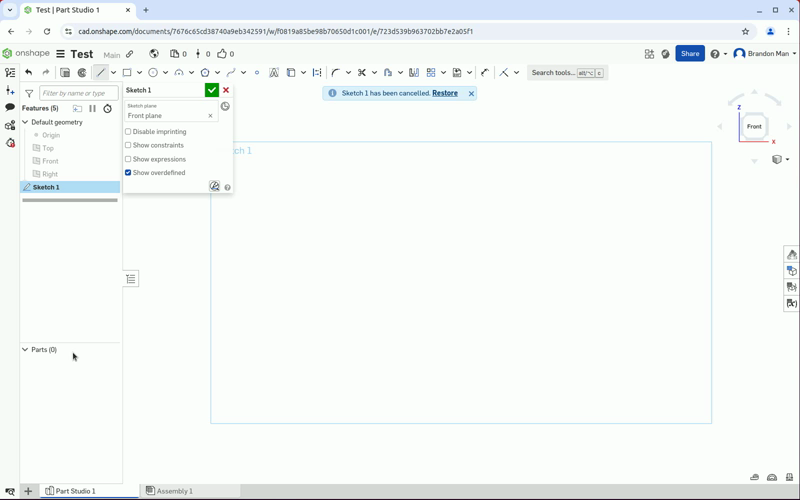
key_down(shift)
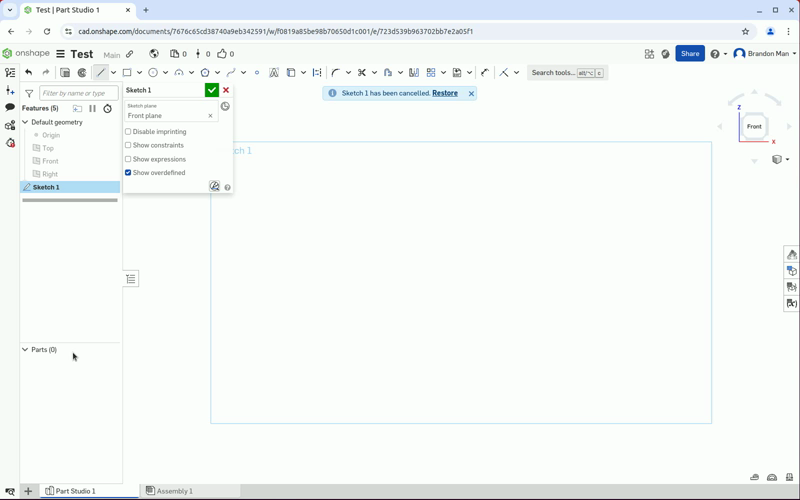
mouse_move(464, 305)
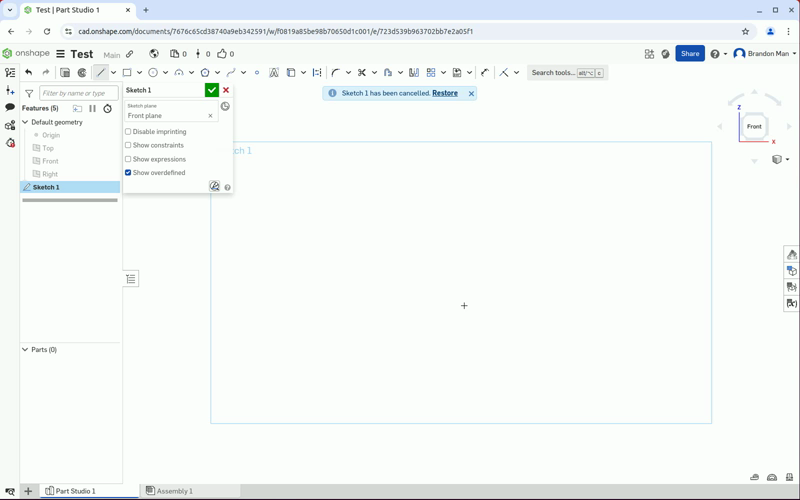
click(464, 305)
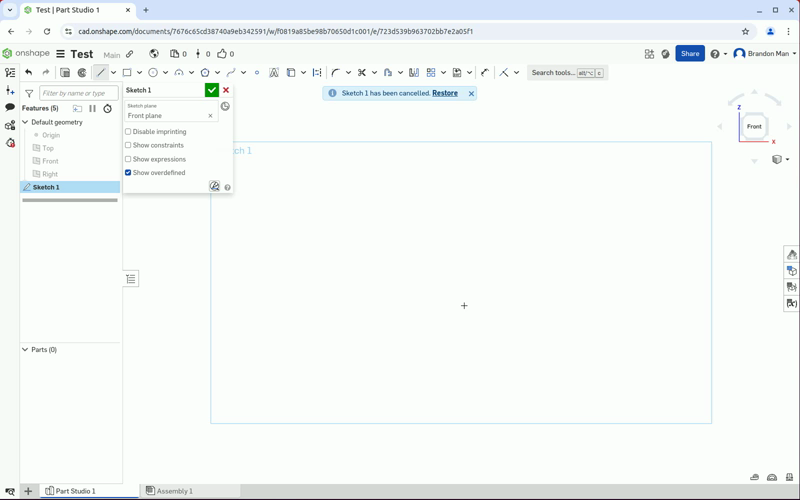
key_up(shift)
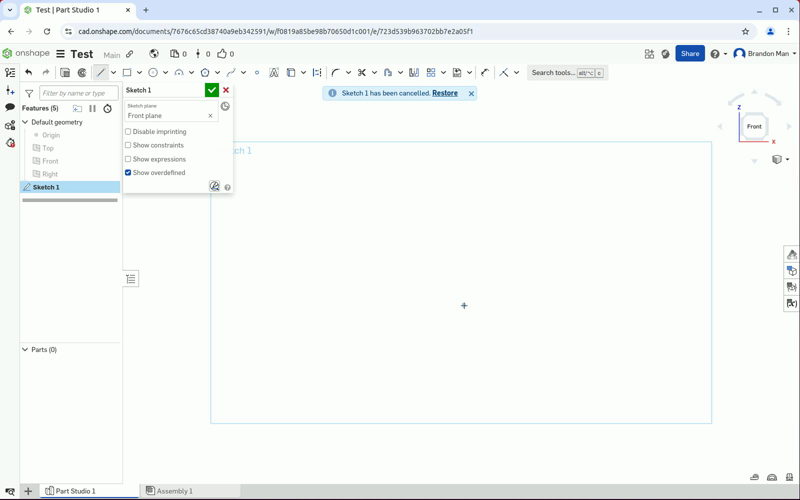
key_down(shift)
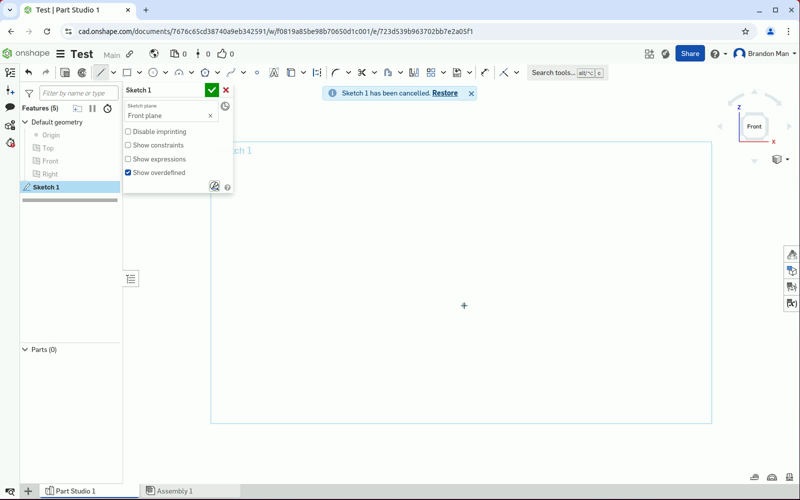
mouse_move(494, 305)
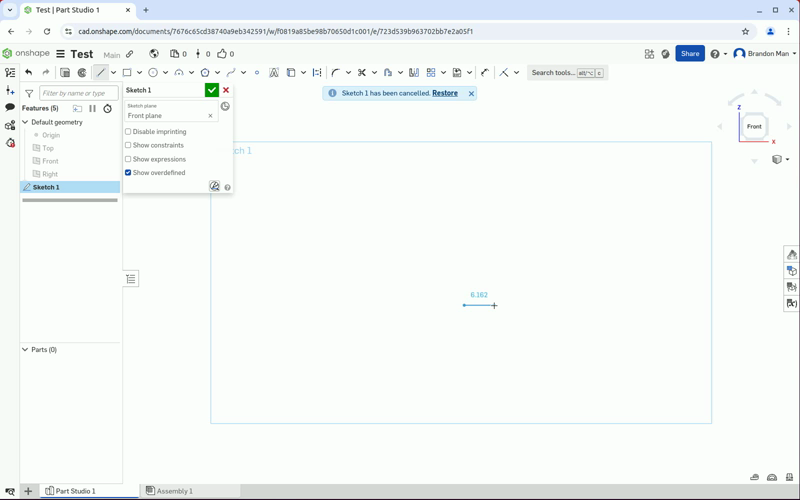
mouse_move(468, 305)
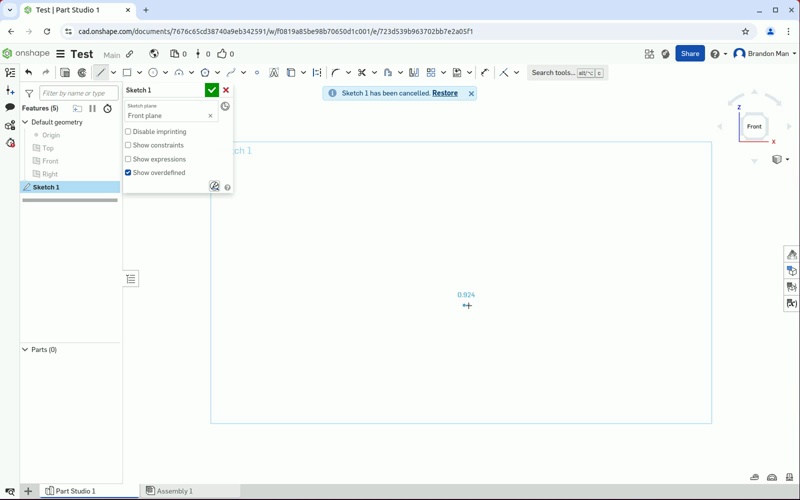
scroll(6)
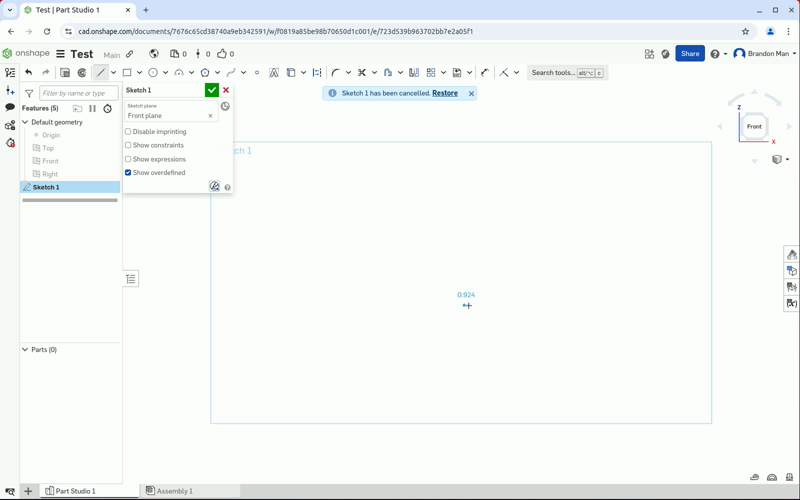
scroll(6)
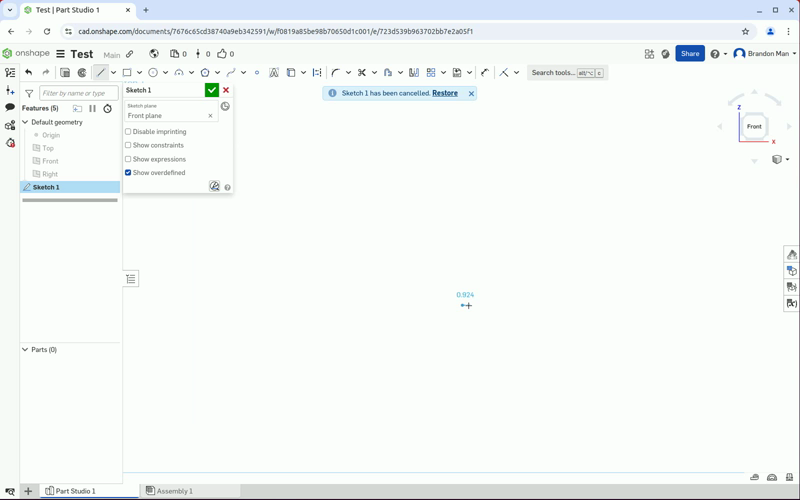
scroll(6)
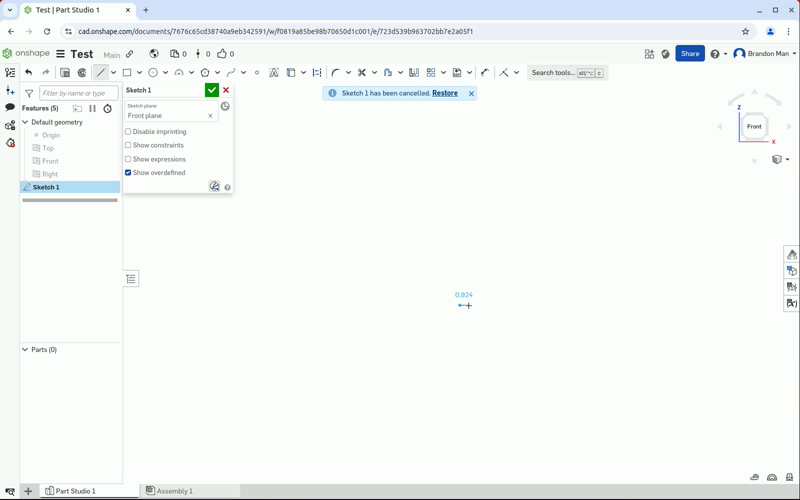
scroll(6)
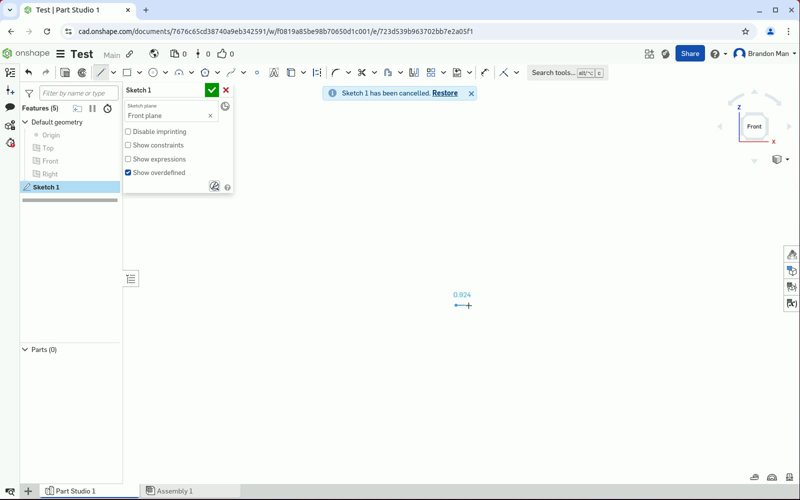
scroll(6)
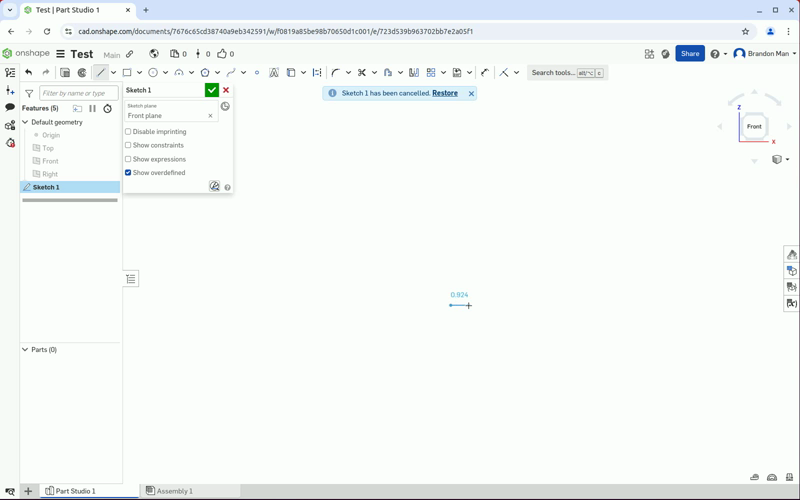
scroll(6)
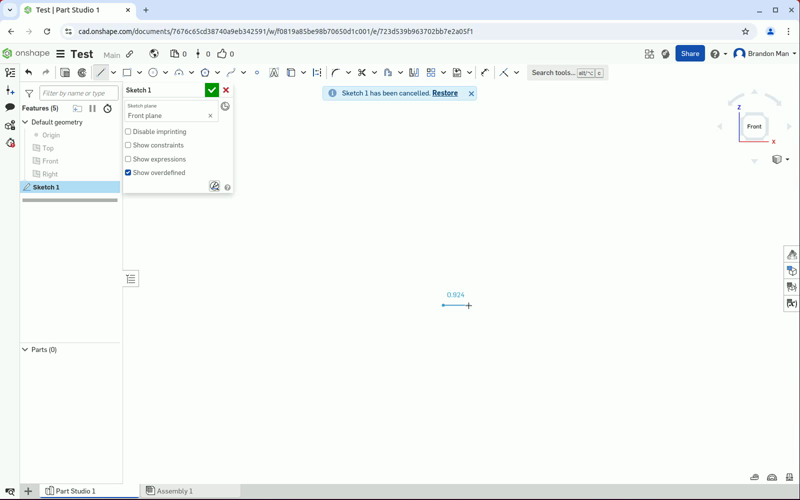
scroll(6)
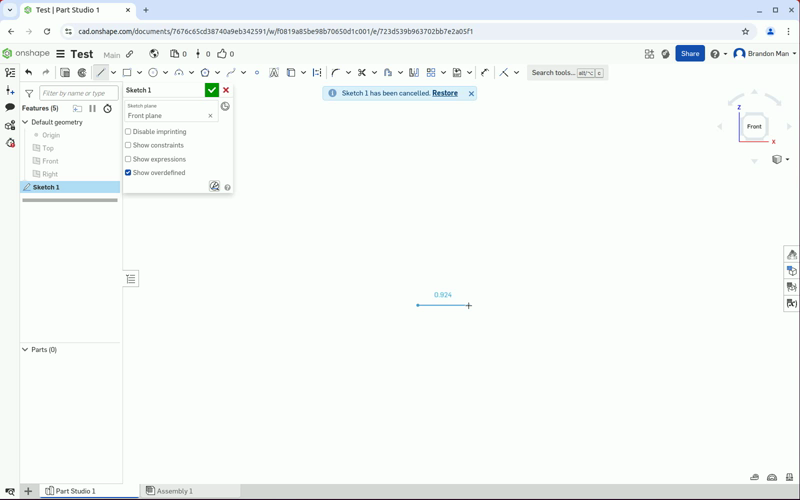
click(468, 305)
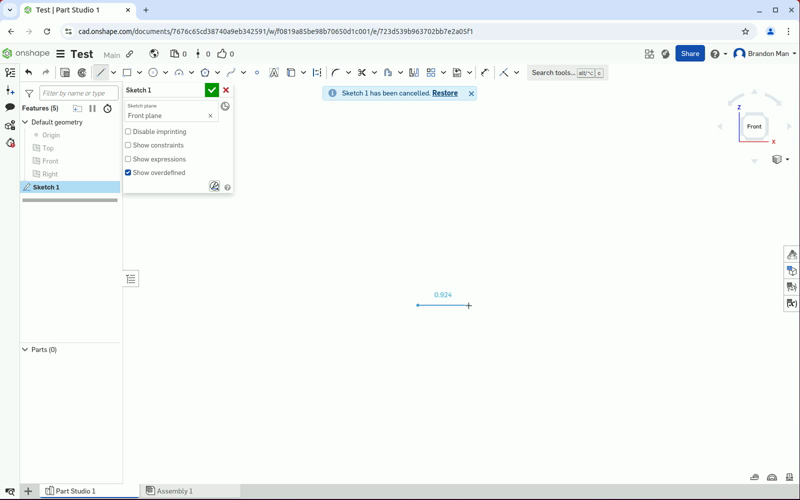
scroll(-6)
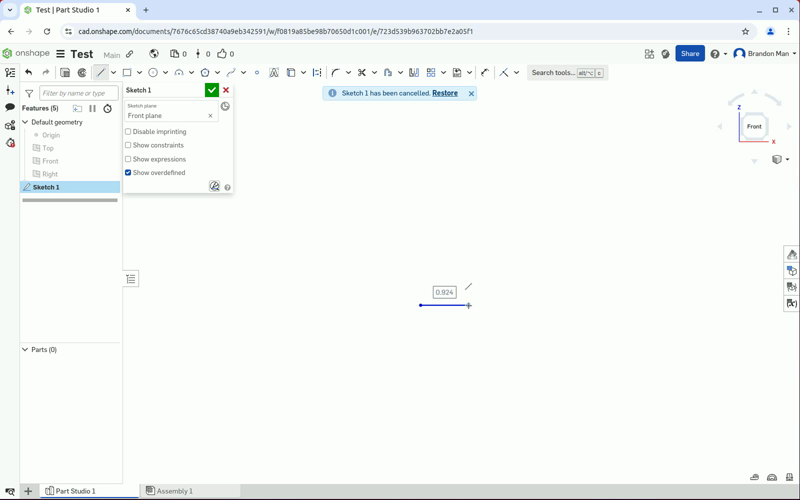
scroll(-6)
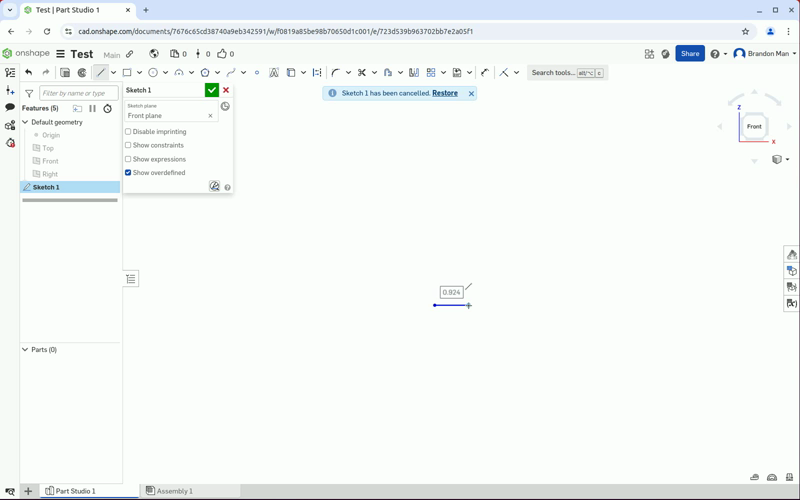
scroll(-6)
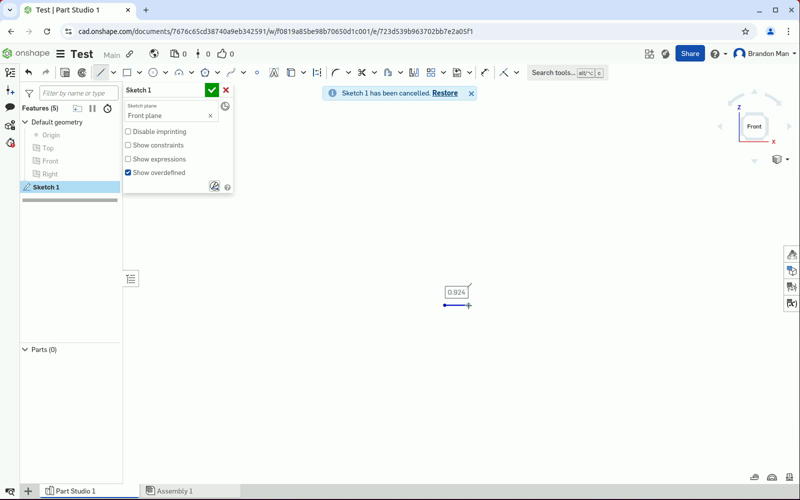
scroll(-6)
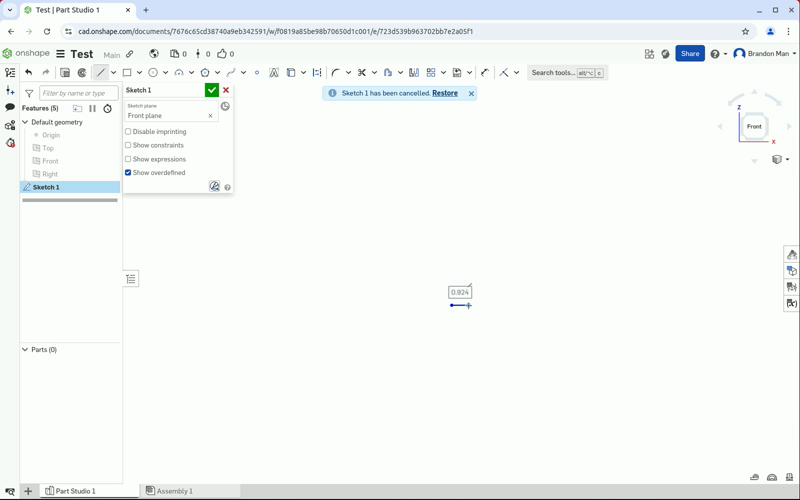
scroll(-6)
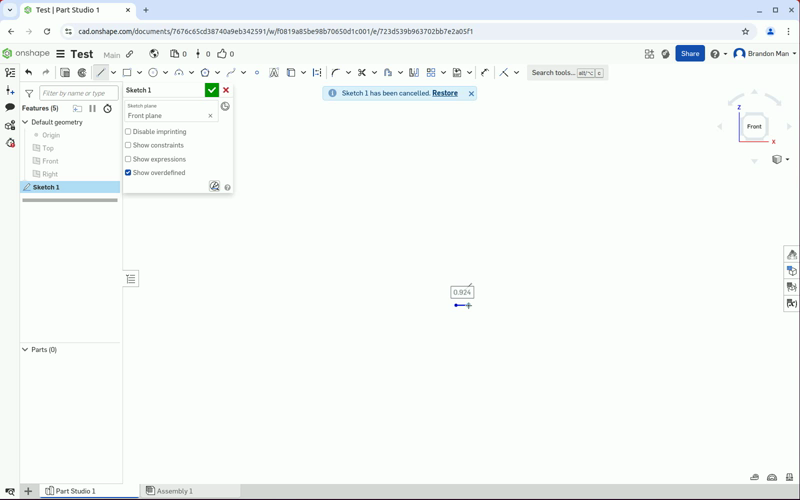
scroll(-6)
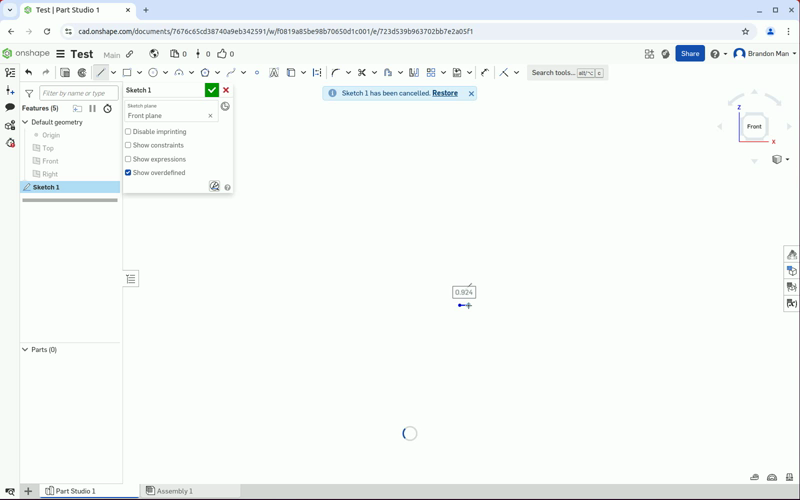
scroll(-6)
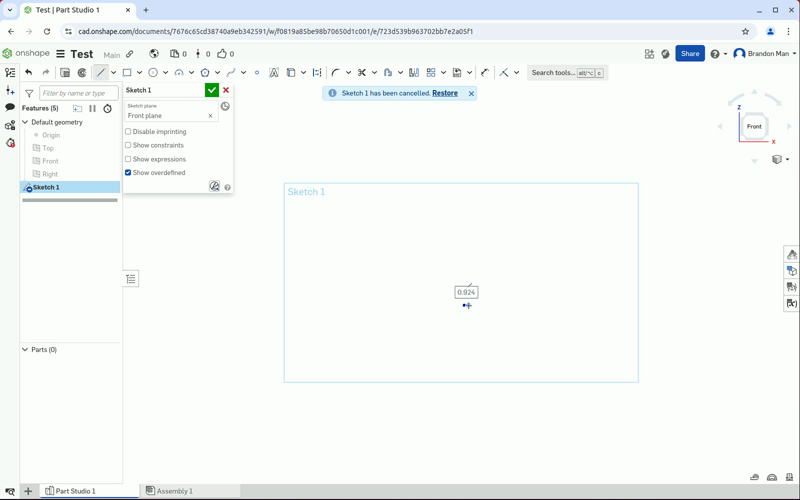
key_up(shift)
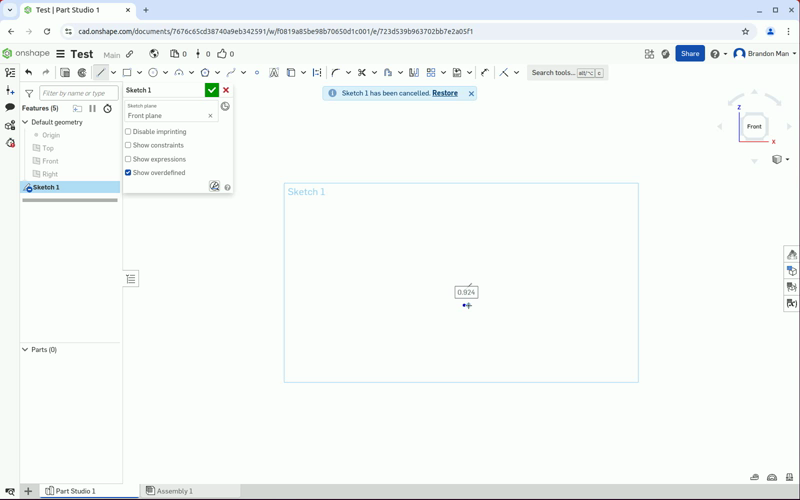
key_down(shift)
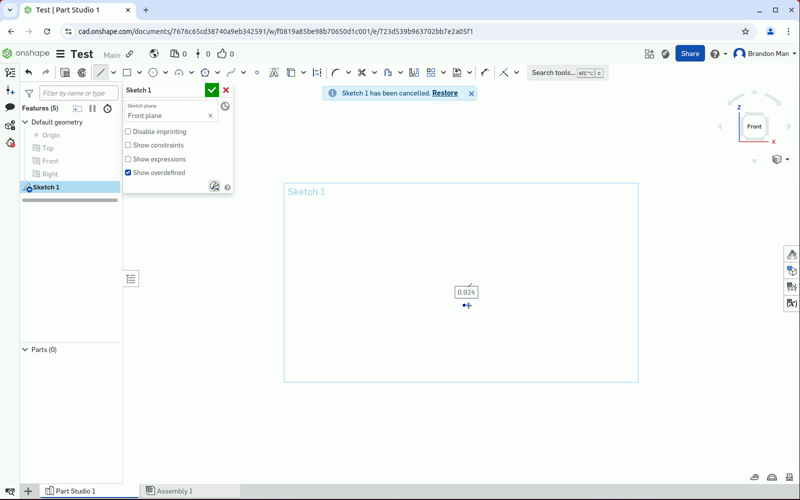
mouse_move(498, 305)
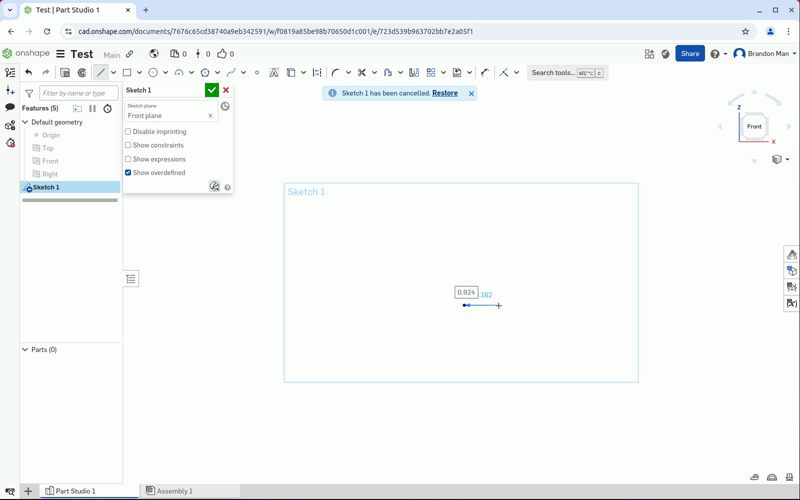
mouse_move(468, 296)
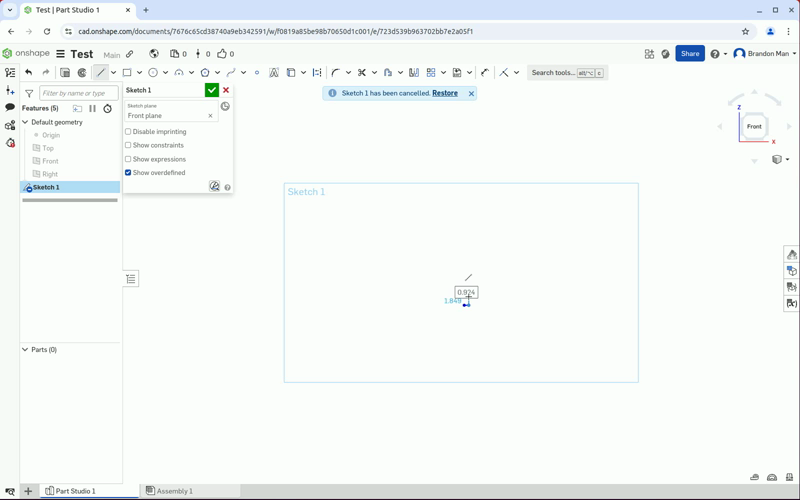
click(468, 296)
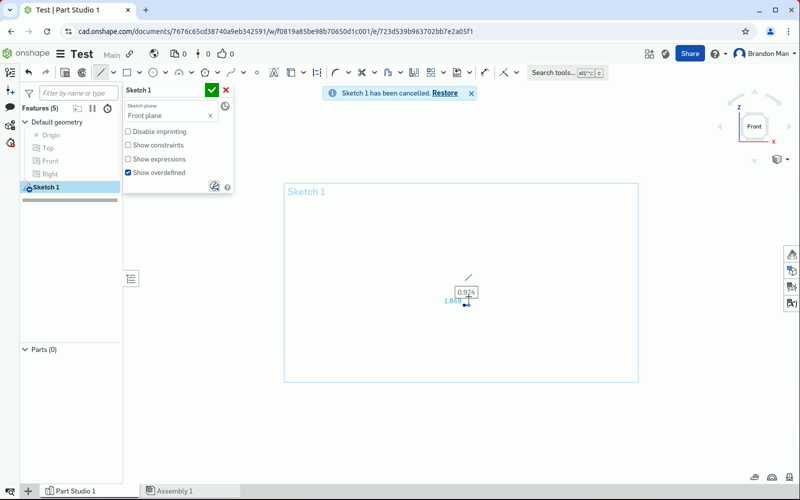
key_up(shift)
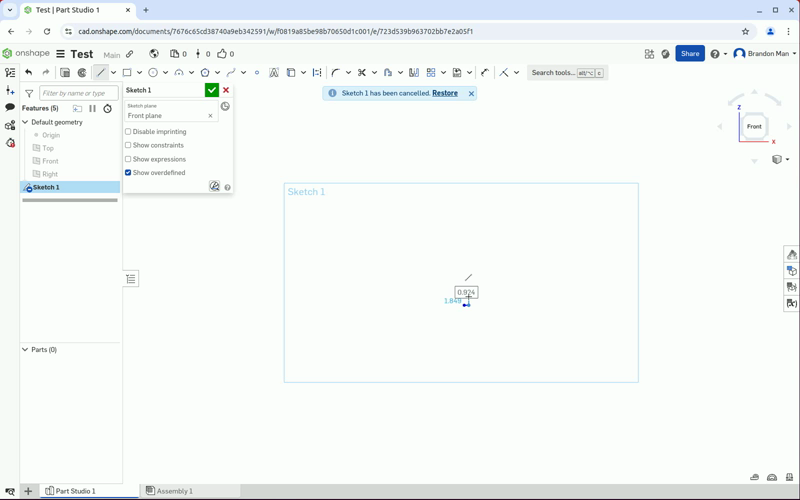
key_down(shift)
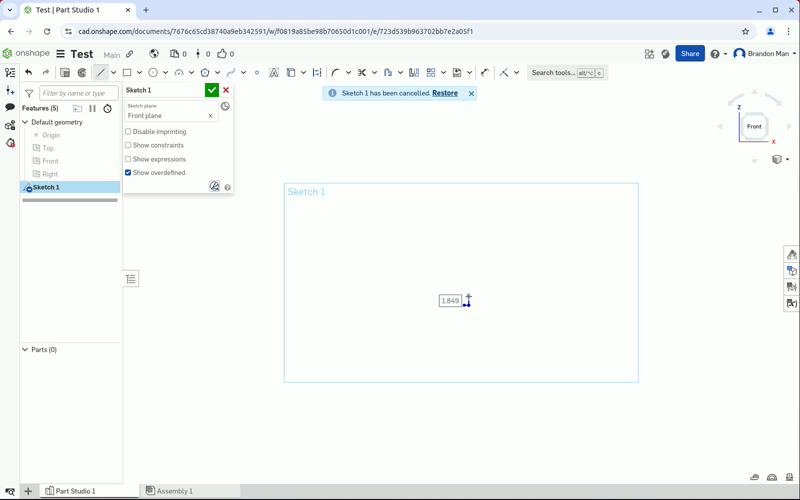
mouse_move(498, 296)
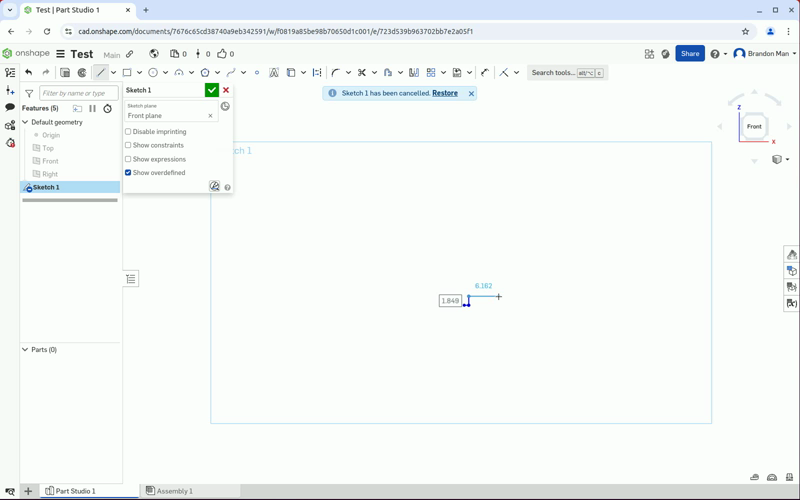
mouse_move(492, 269)
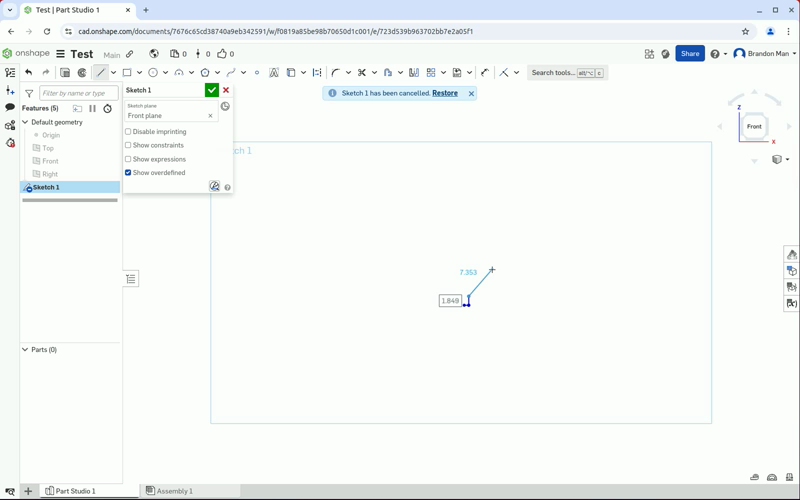
click(492, 269)
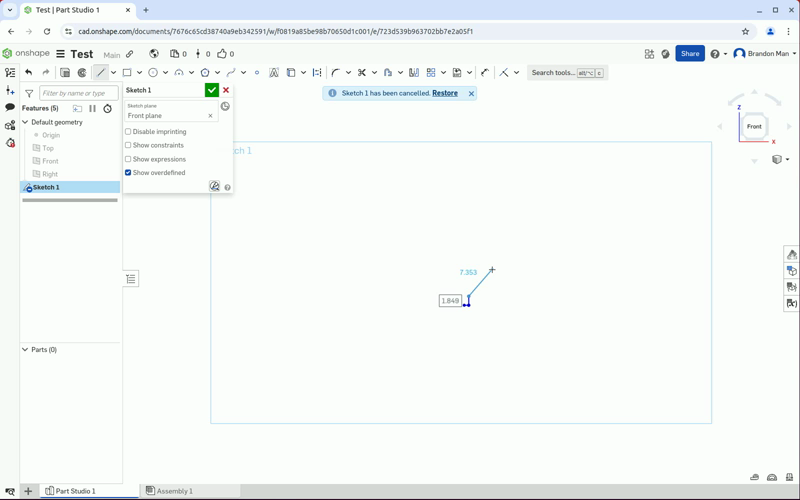
key_up(shift)
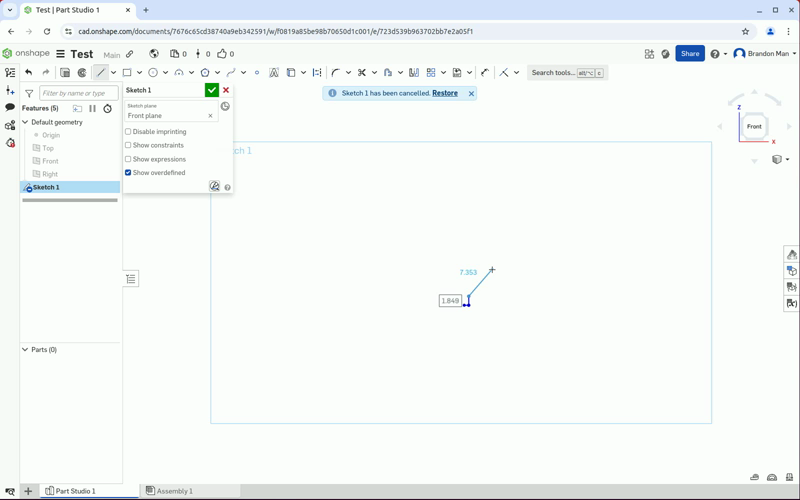
key_down(shift)
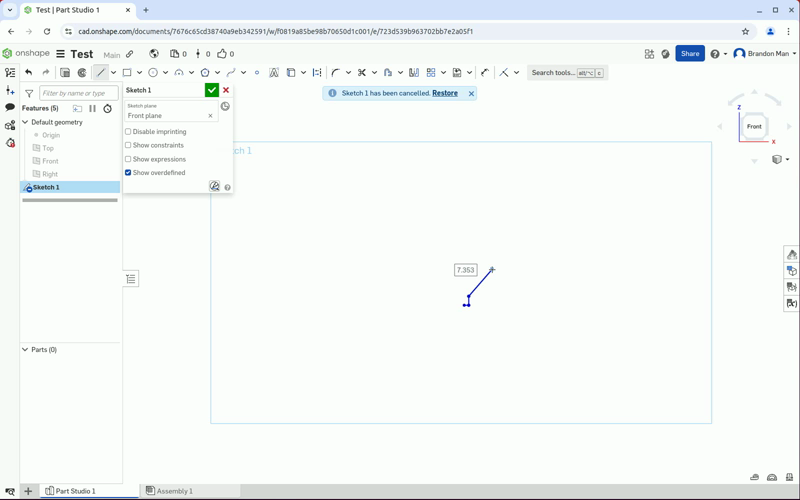
mouse_move(522, 269)
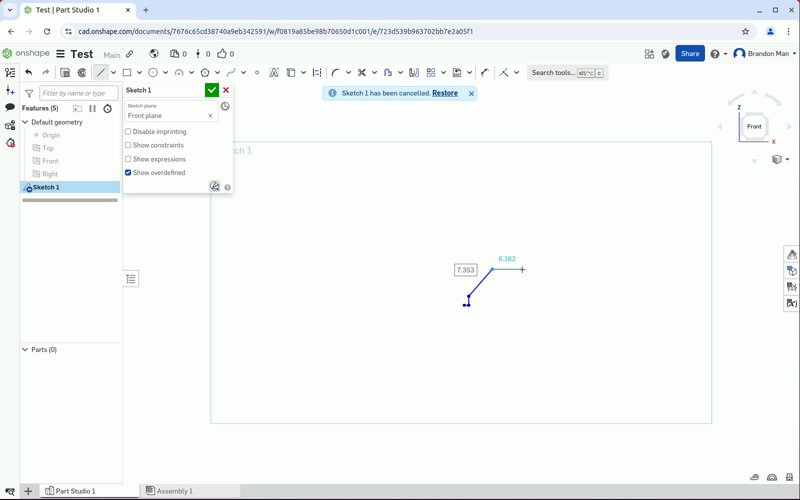
mouse_move(500, 269)
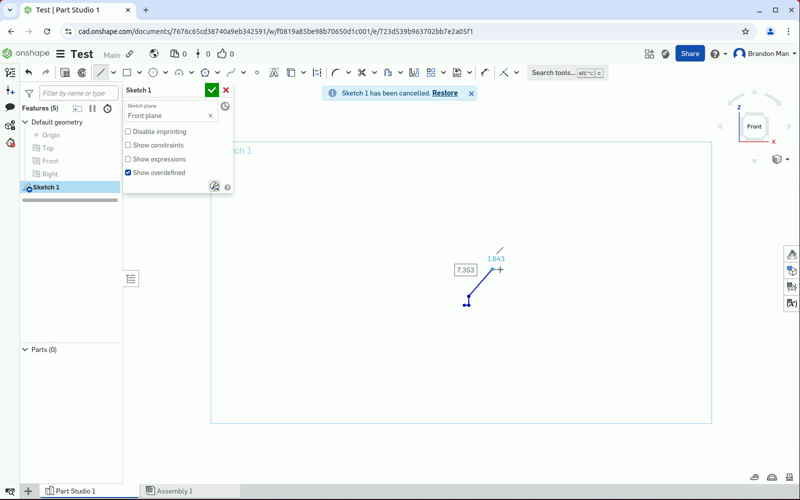
click(500, 269)
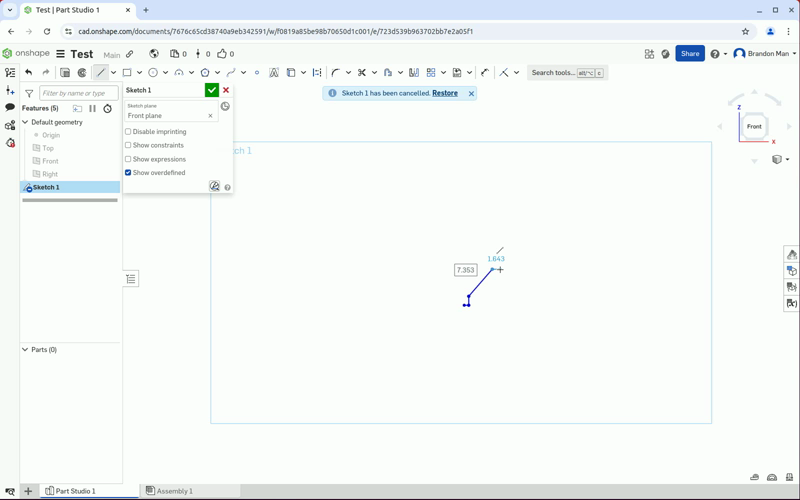
key_up(shift)
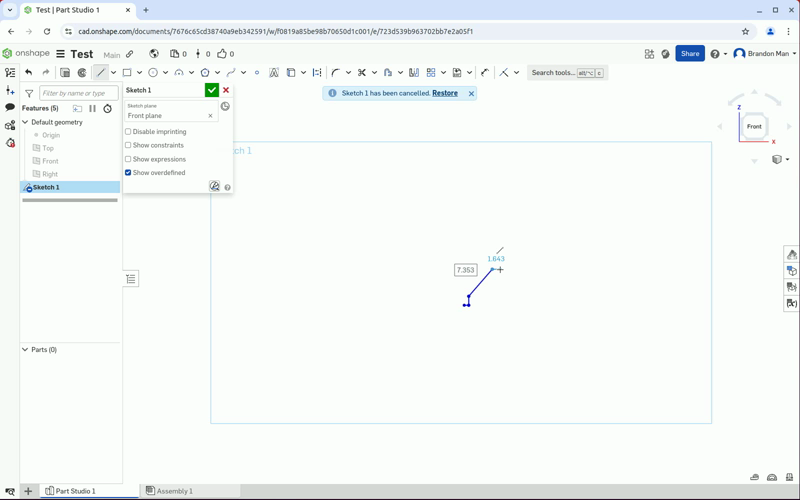
key_down(shift)
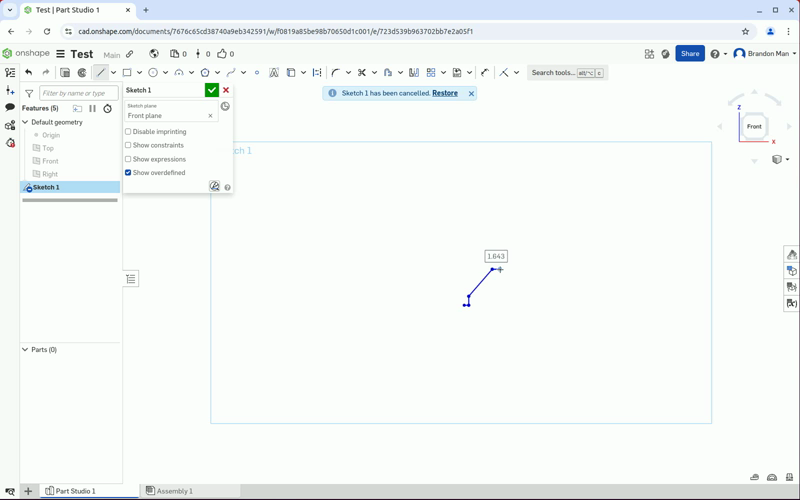
mouse_move(530, 269)
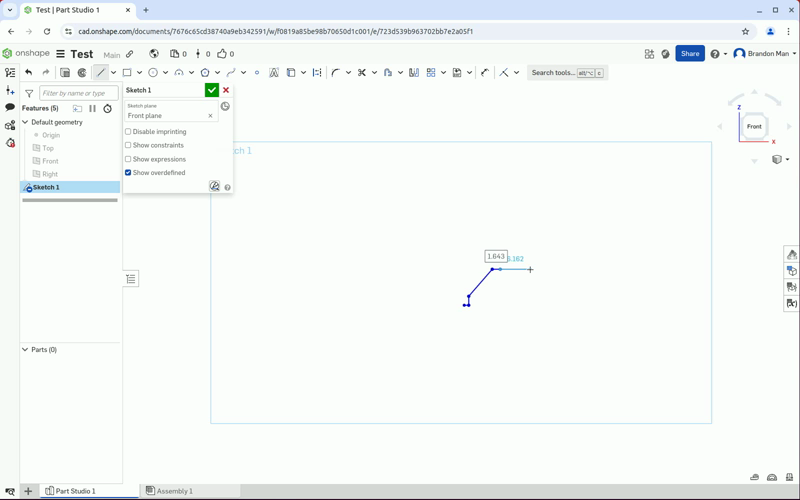
mouse_move(500, 259)
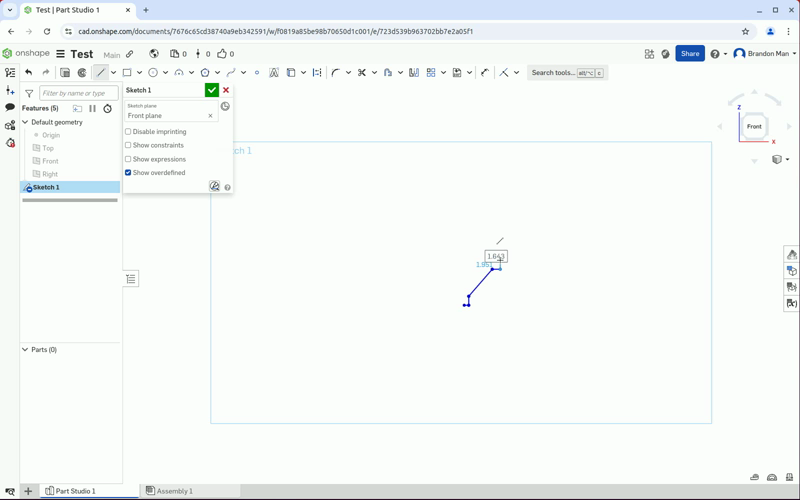
click(500, 259)
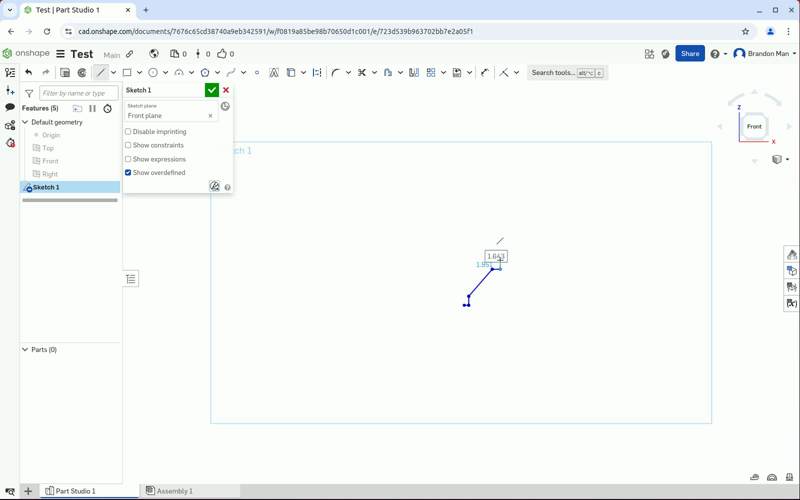
key_up(shift)
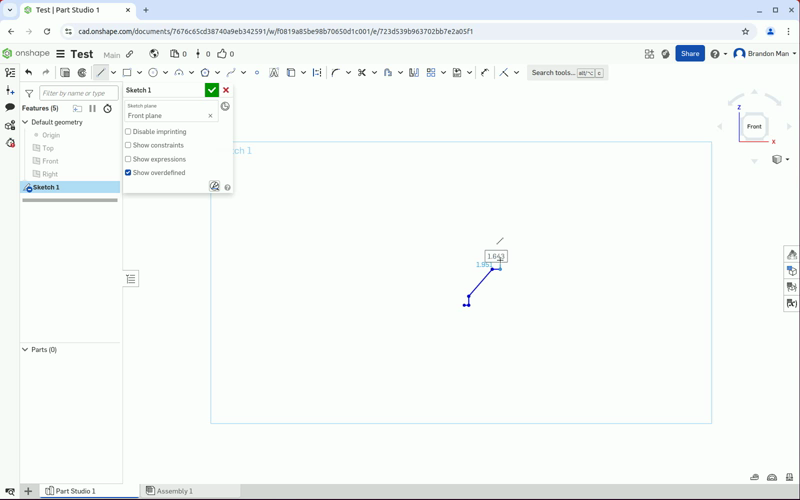
key_down(shift)
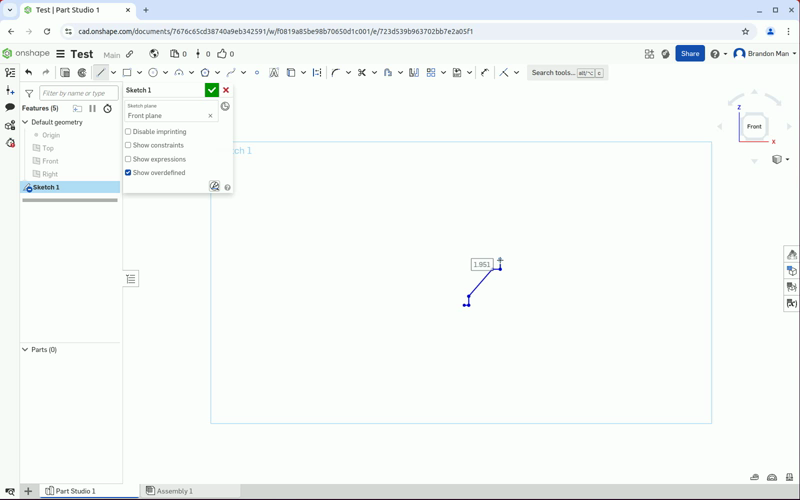
mouse_move(530, 259)
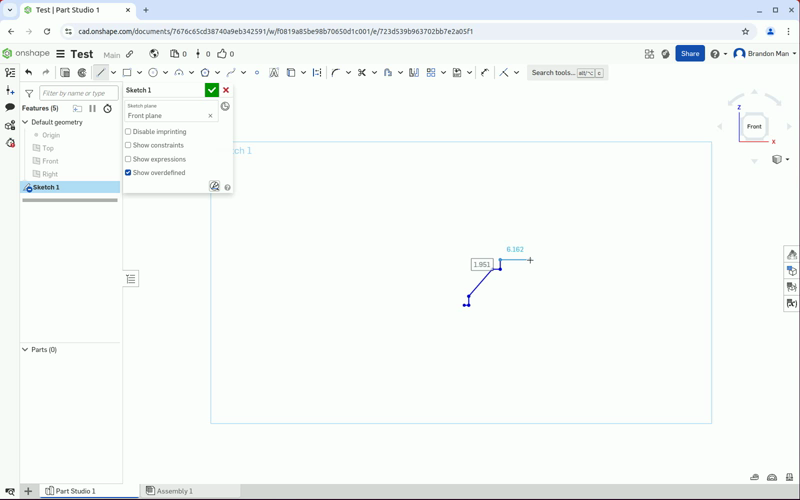
mouse_move(489, 259)
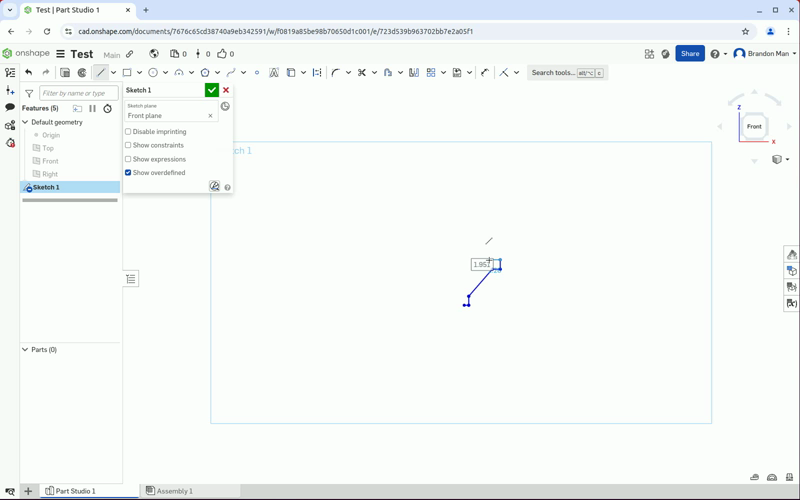
click(489, 259)
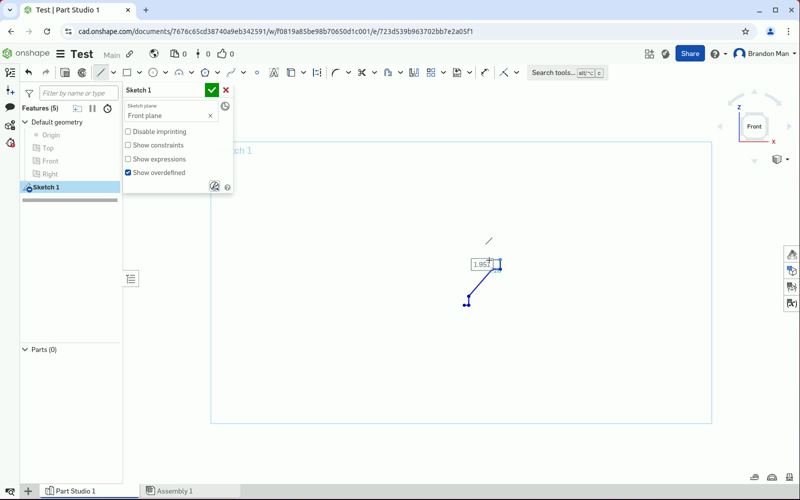
key_up(shift)
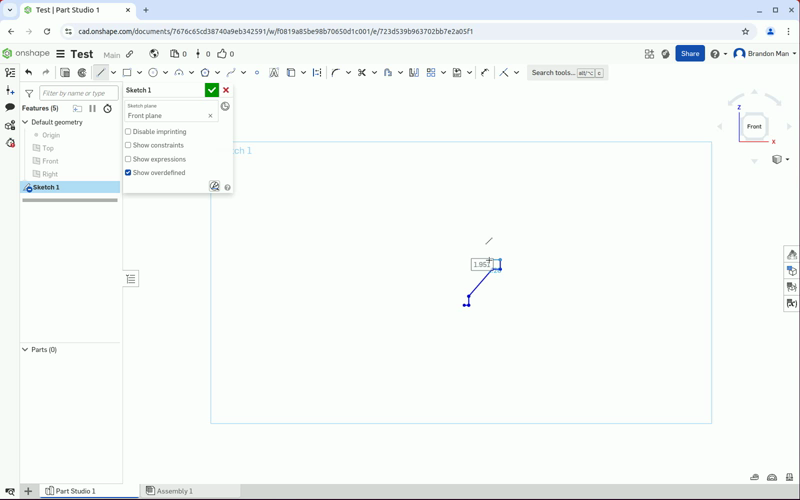
key_down(shift)
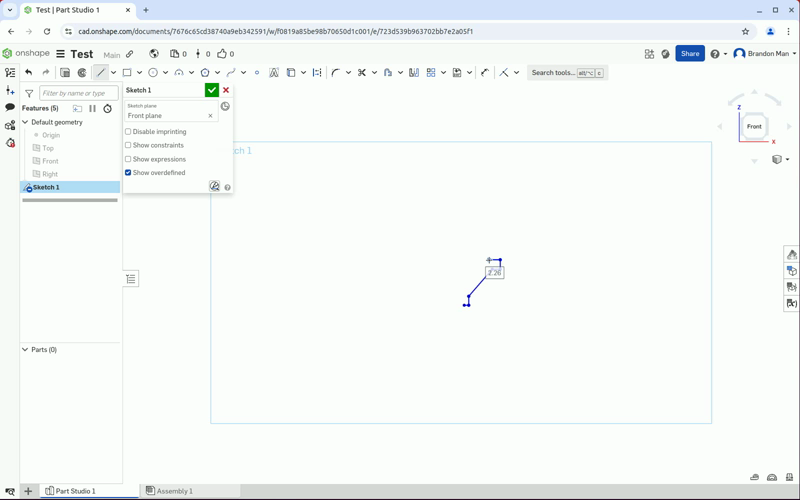
mouse_move(519, 259)
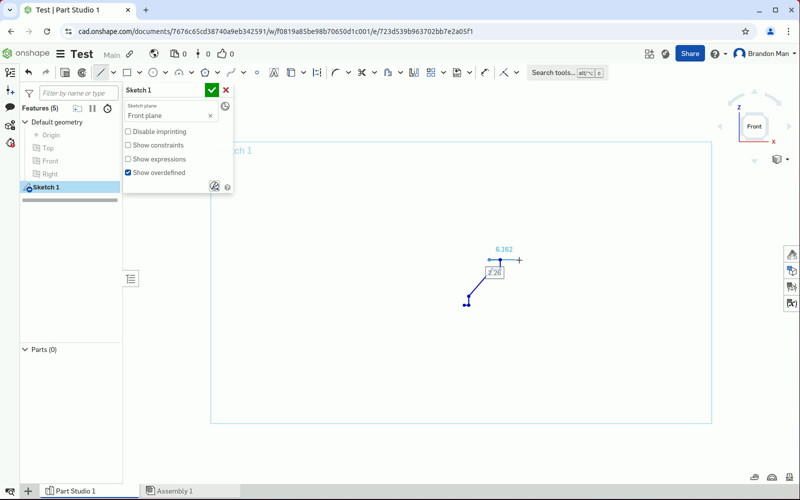
mouse_move(464, 288)
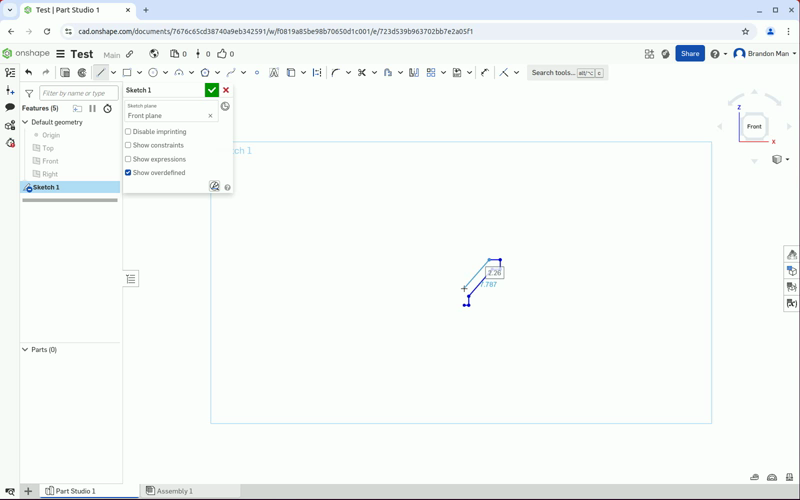
click(464, 288)
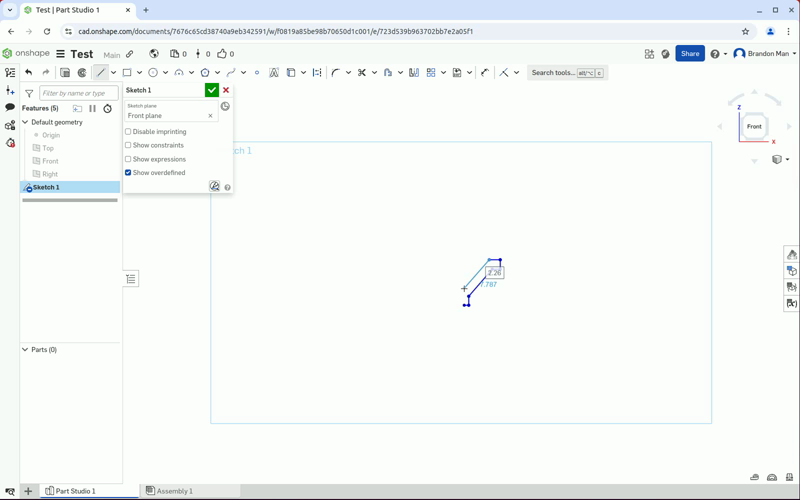
key_up(shift)
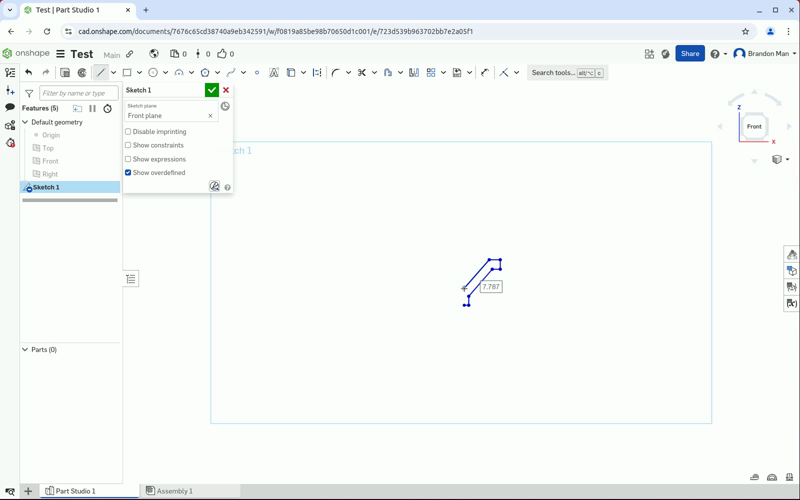
key_down(shift)
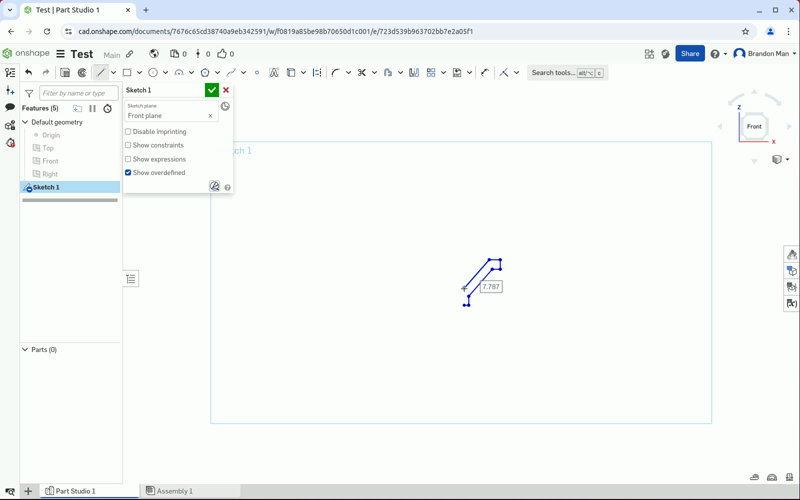
mouse_move(494, 288)
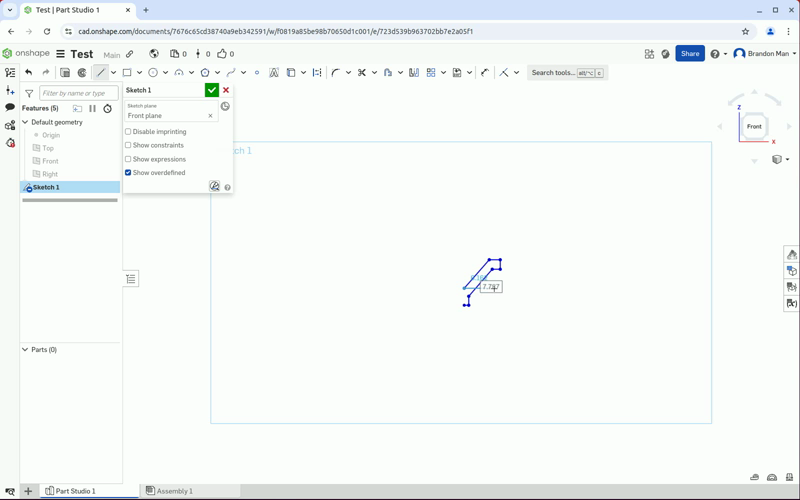
mouse_move(464, 290)
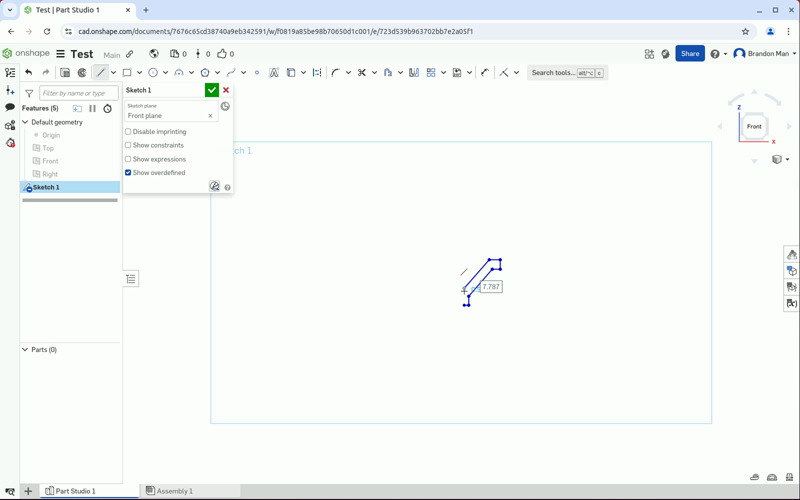
scroll(6)
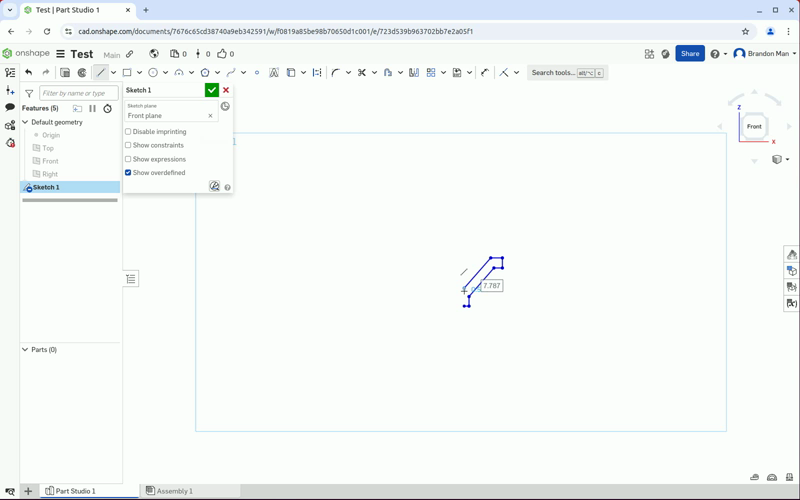
scroll(6)
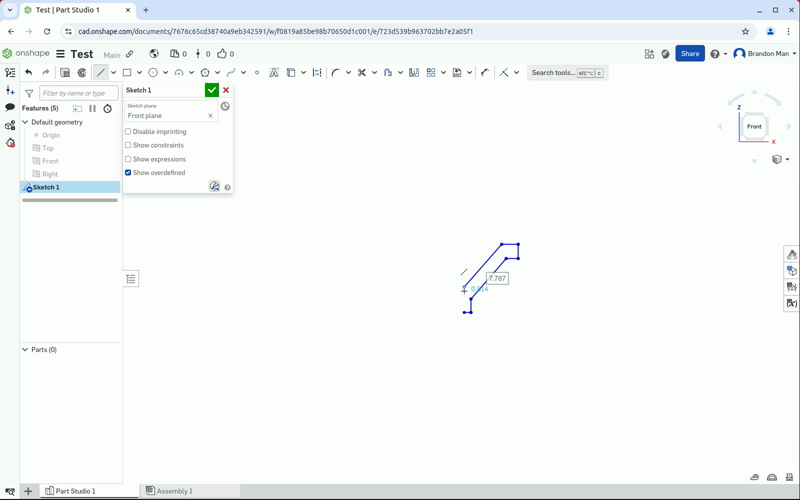
scroll(6)
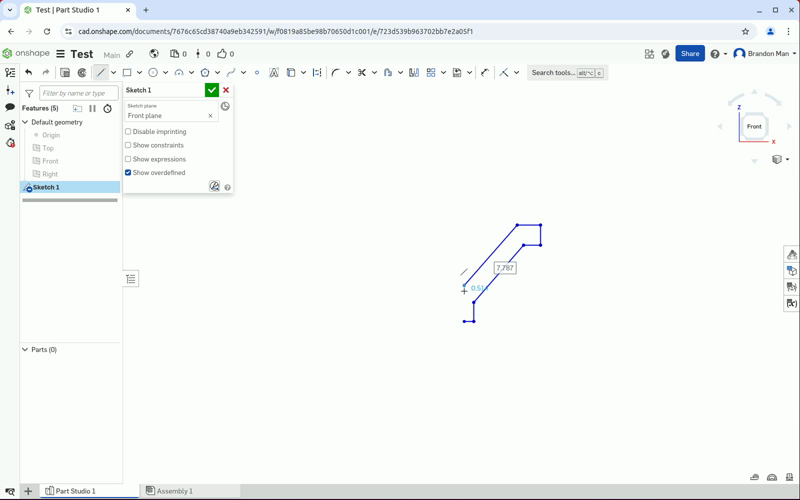
scroll(6)
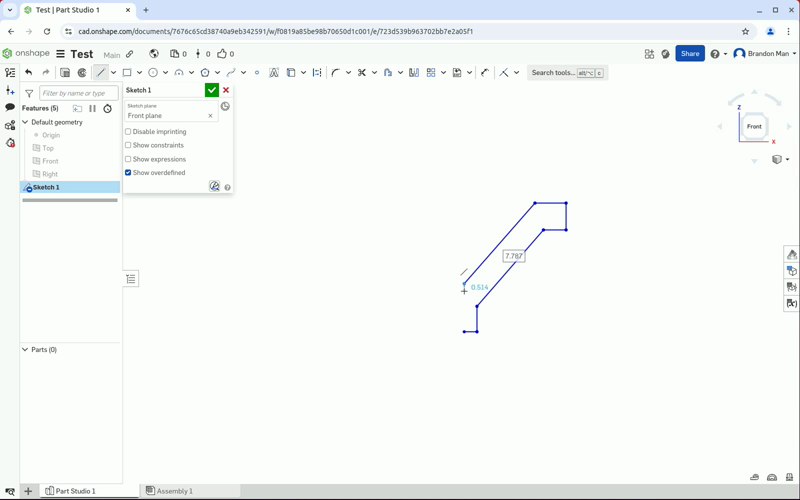
scroll(6)
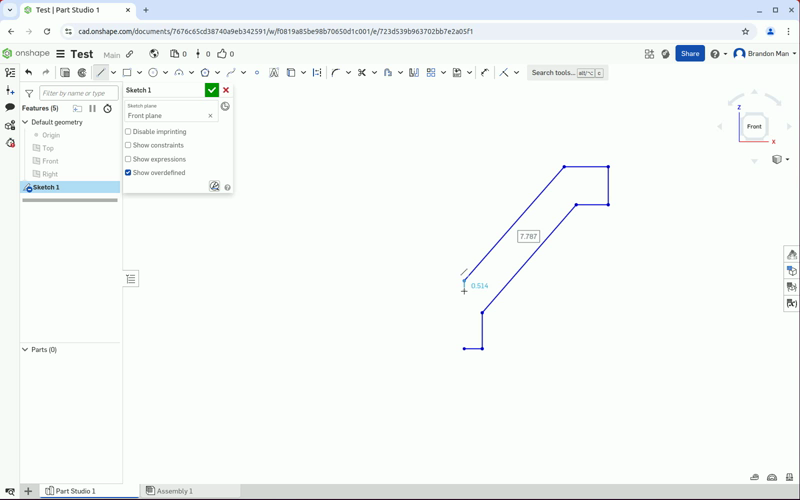
scroll(6)
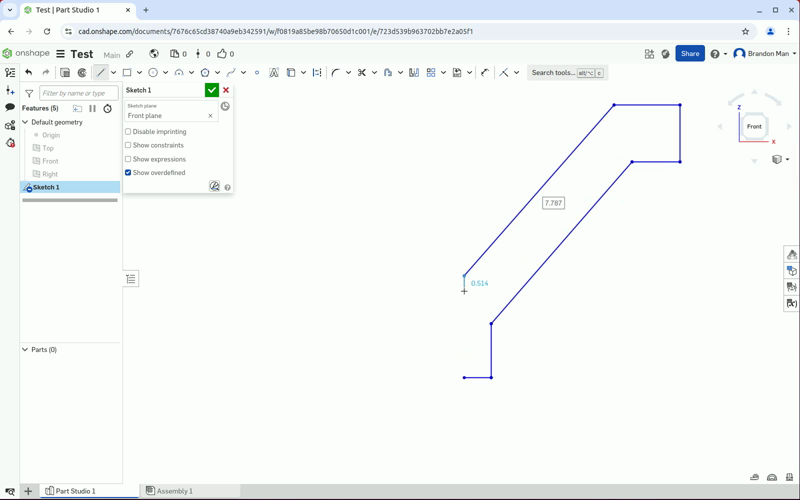
scroll(6)
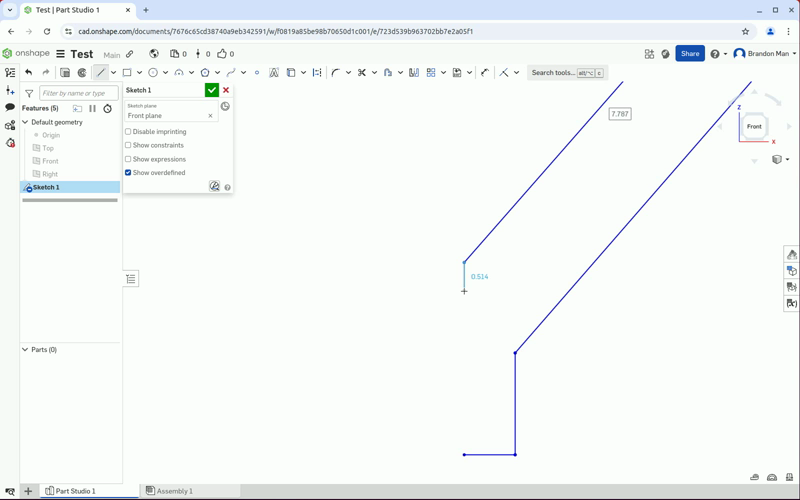
click(464, 290)
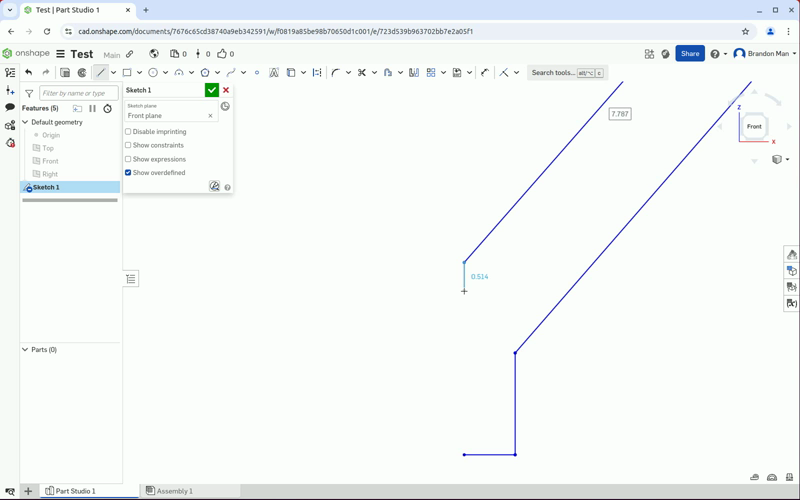
scroll(-6)
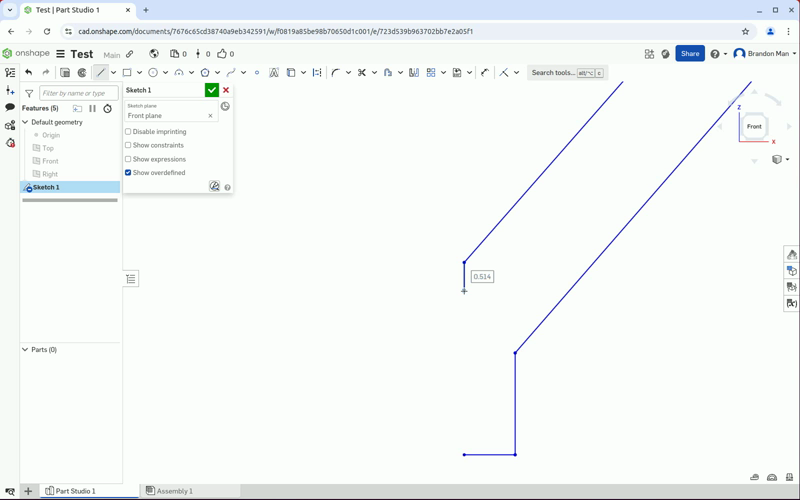
scroll(-6)
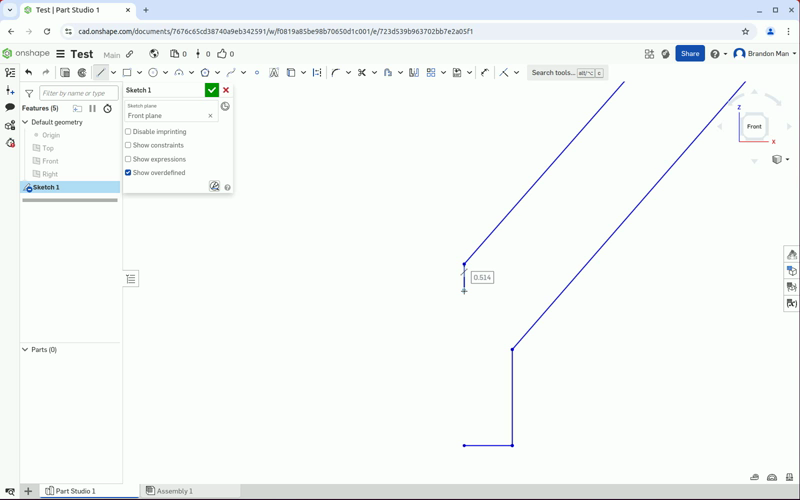
scroll(-6)
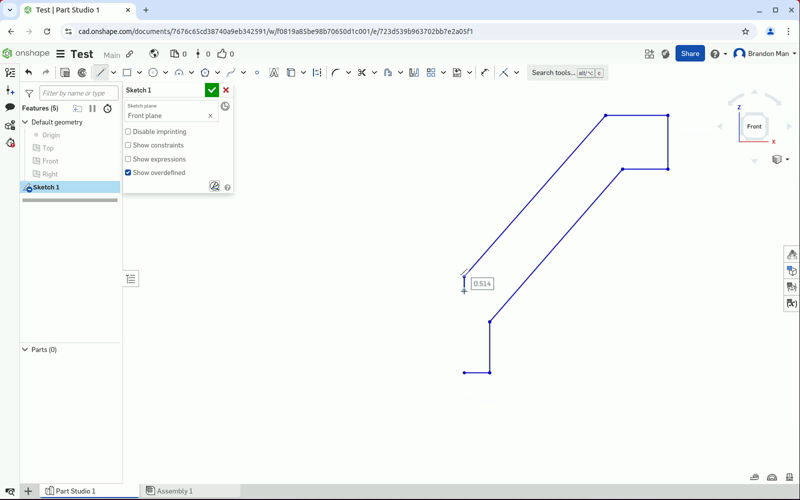
scroll(-6)
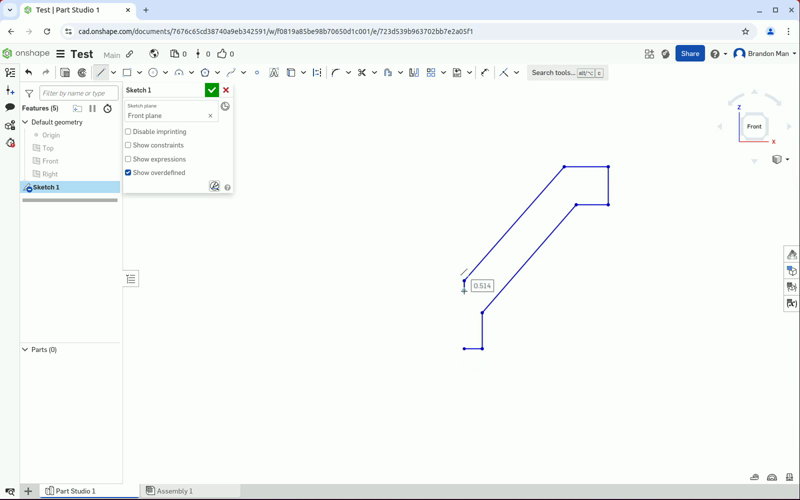
scroll(-6)
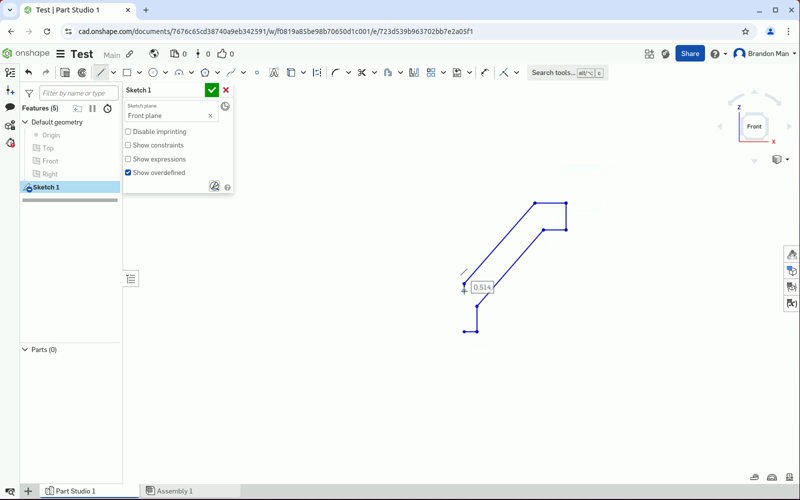
scroll(-6)
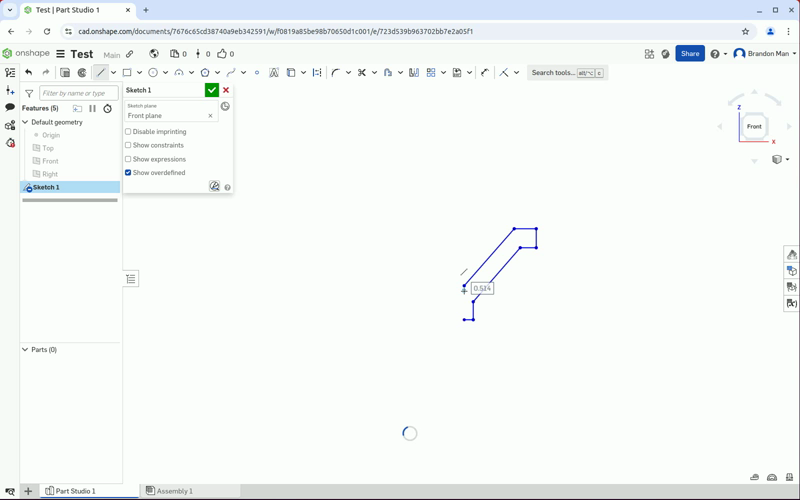
scroll(-6)
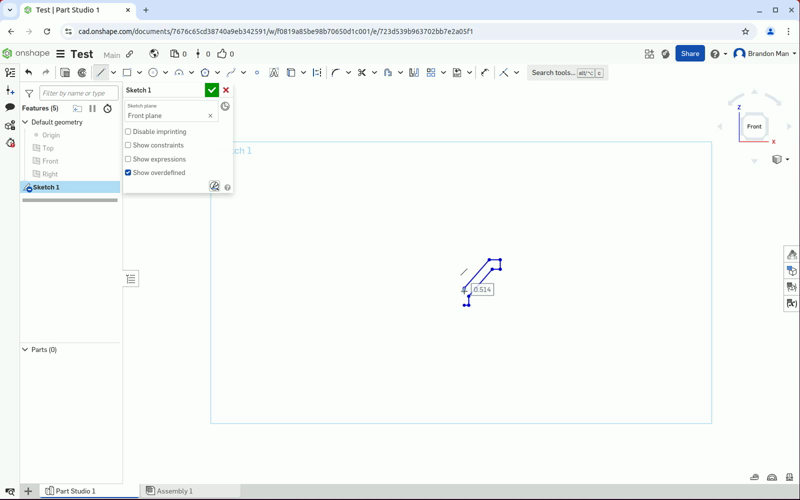
key_up(shift)
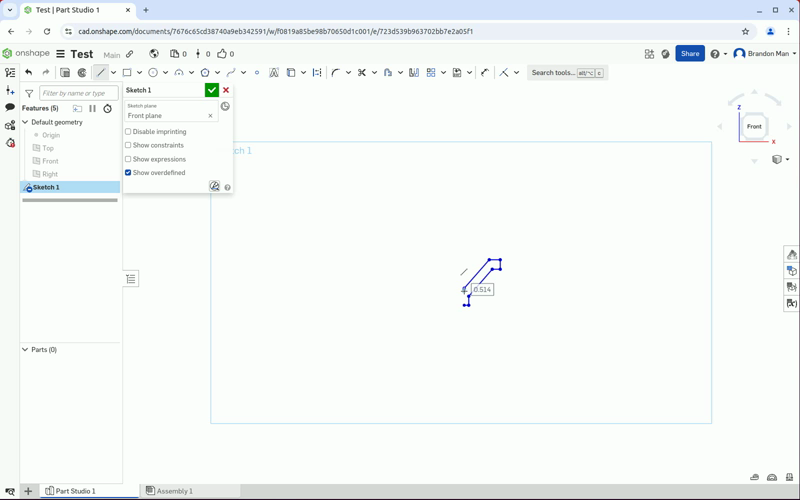
mouse_move(494, 290)
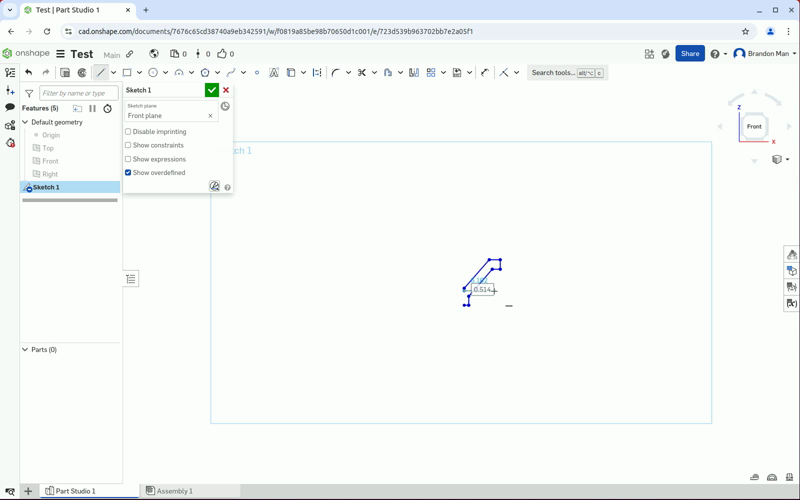
key_down(shift)
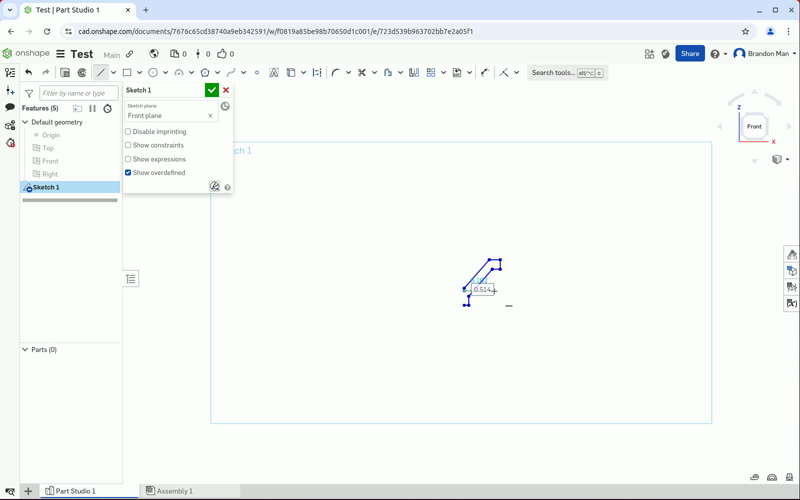
mouse_move(464, 305)
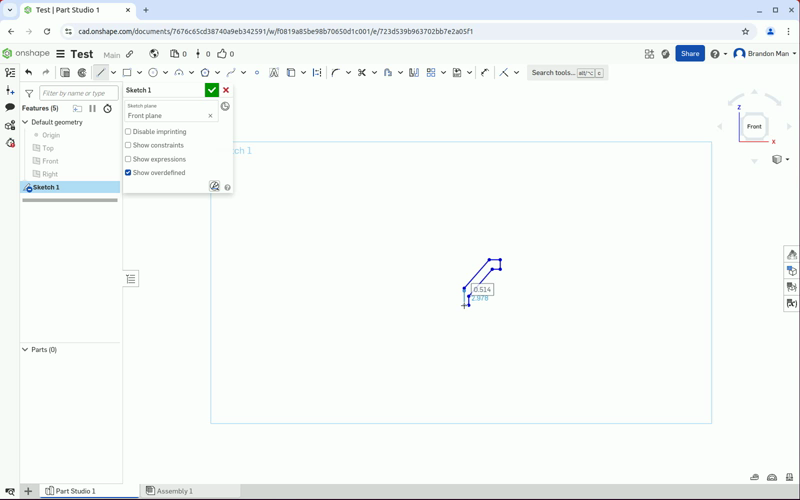
key_up(shift)
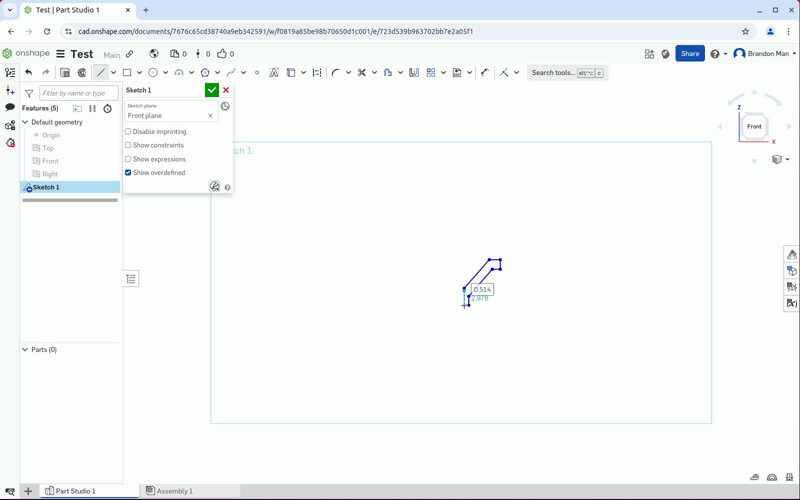
click(464, 305)
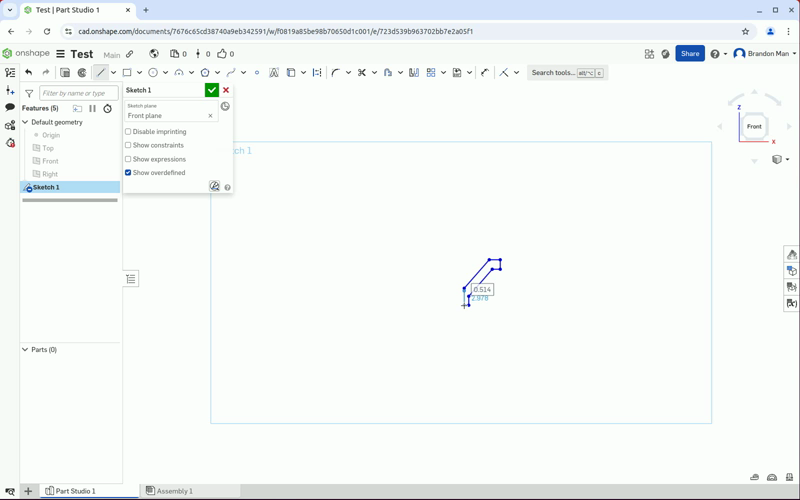
key(esc)
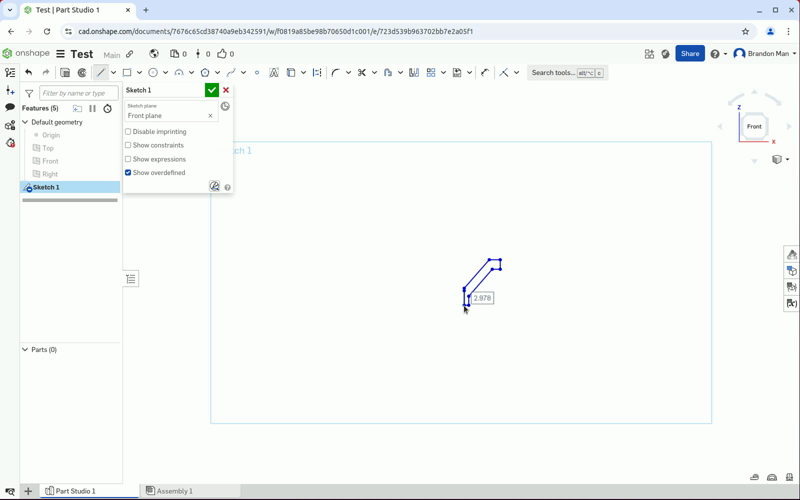
mouse_move(474, 284)
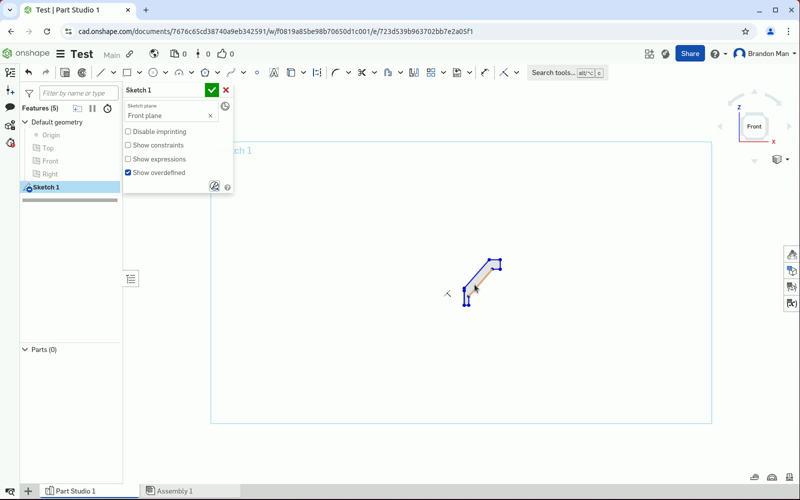
scroll(6)
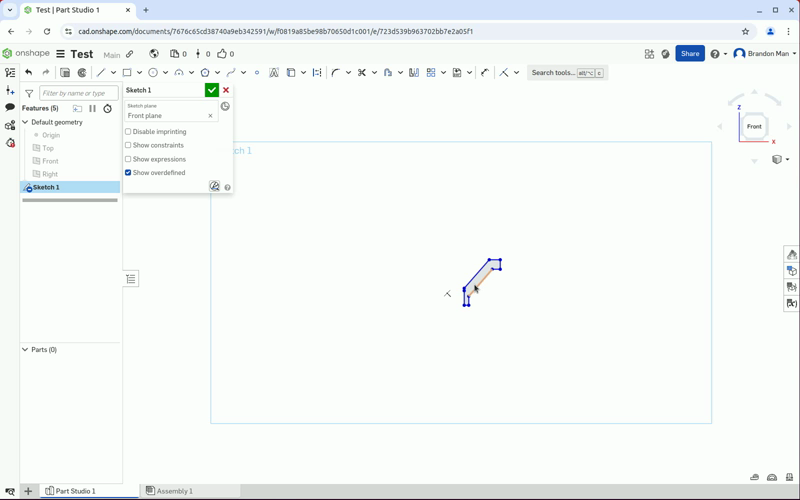
scroll(6)
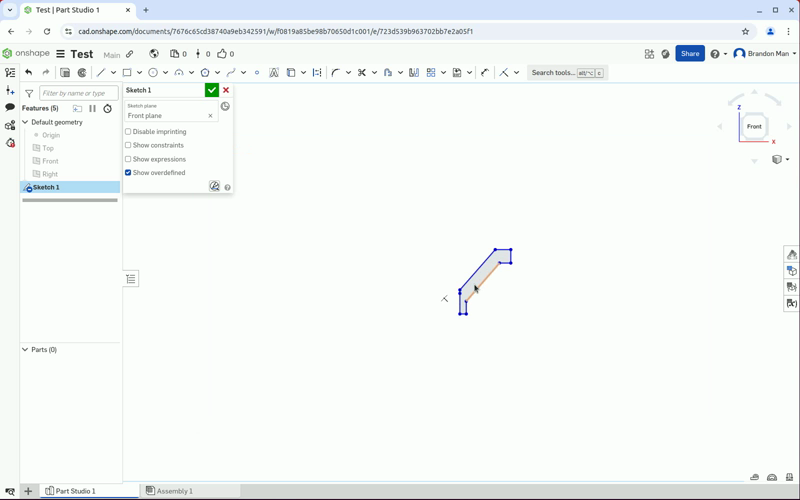
scroll(6)
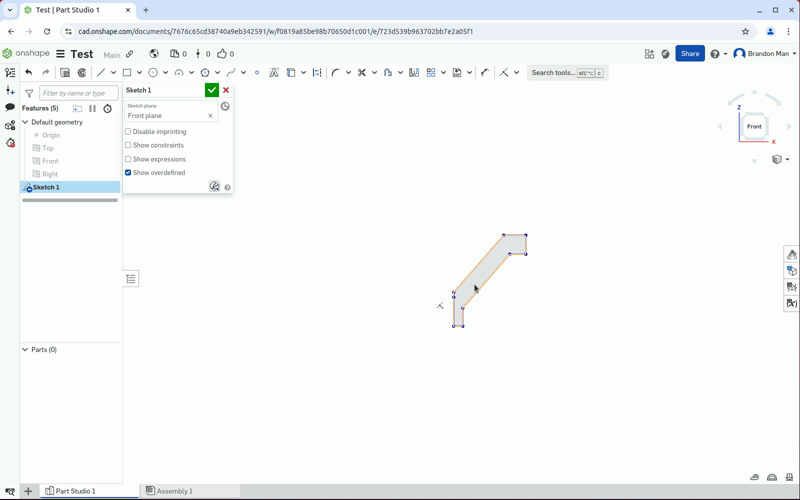
scroll(6)
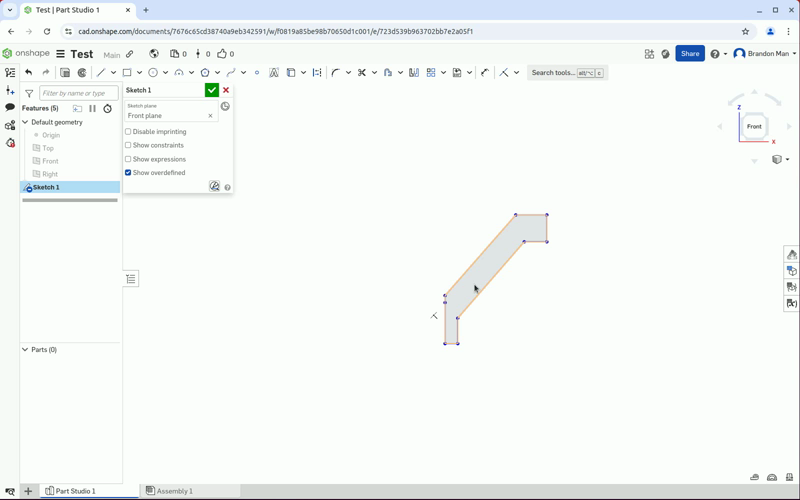
scroll(6)
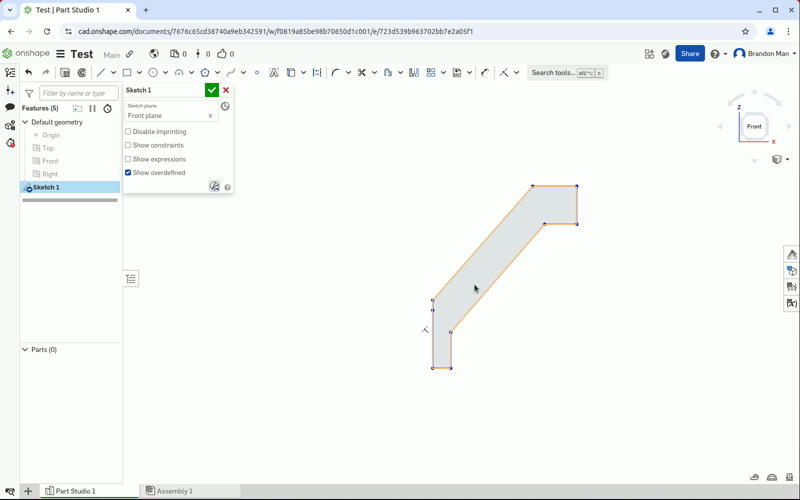
scroll(6)
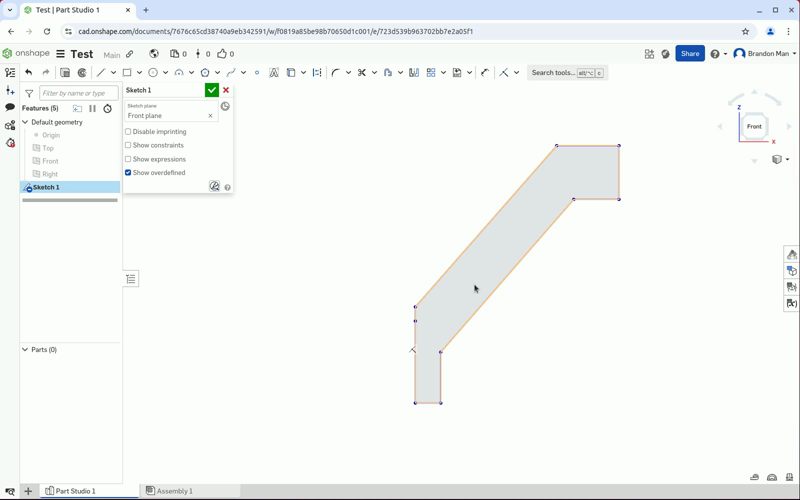
scroll(6)
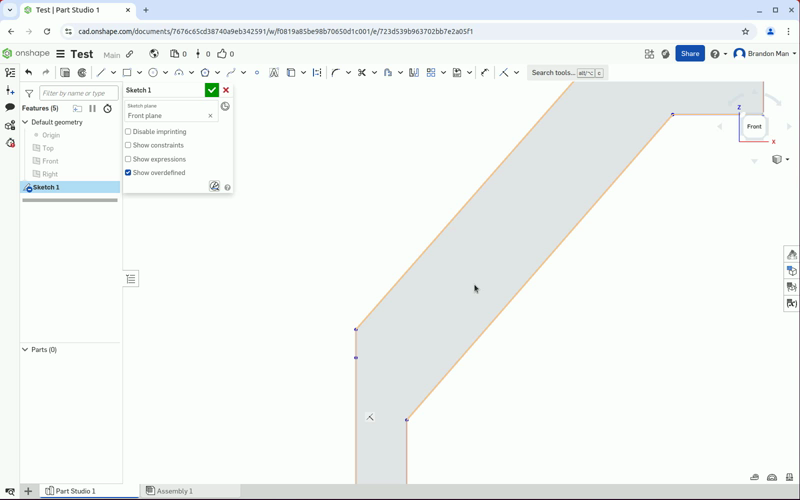
click(474, 284)
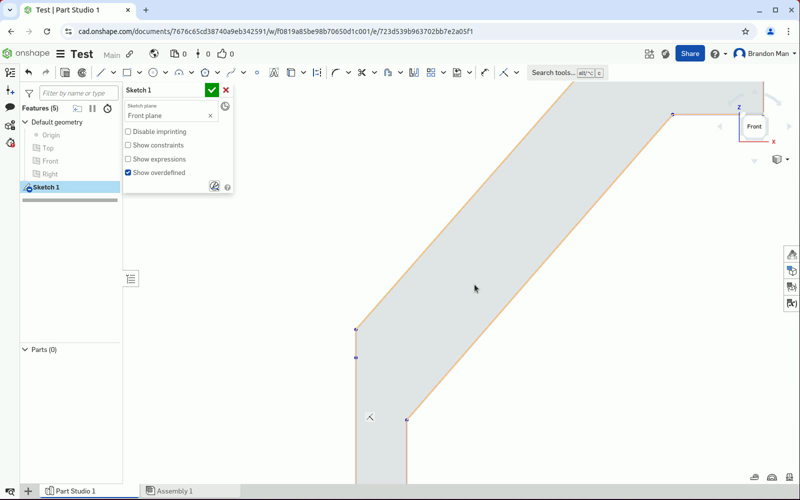
scroll(-6)
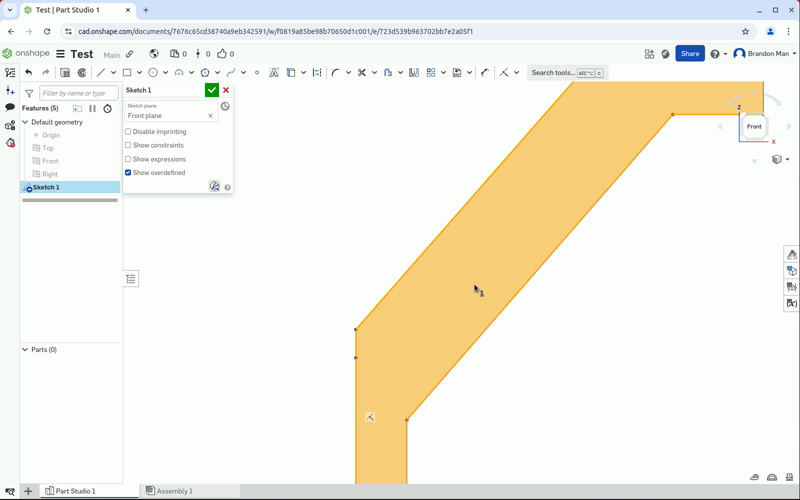
scroll(-6)
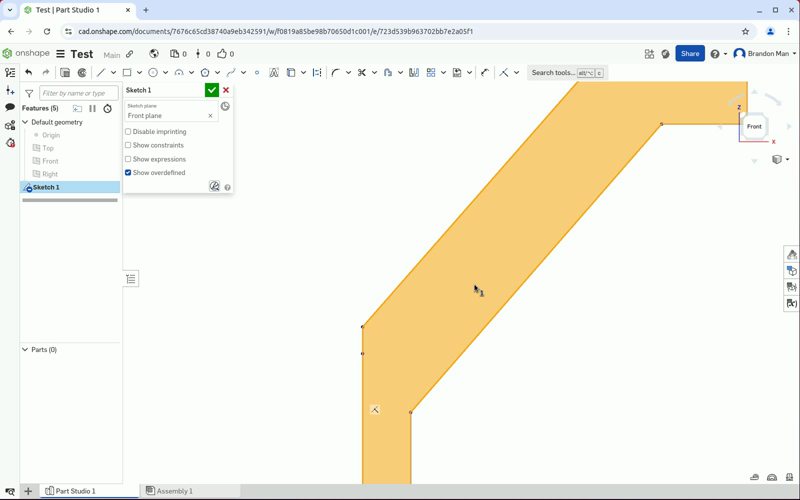
scroll(-6)
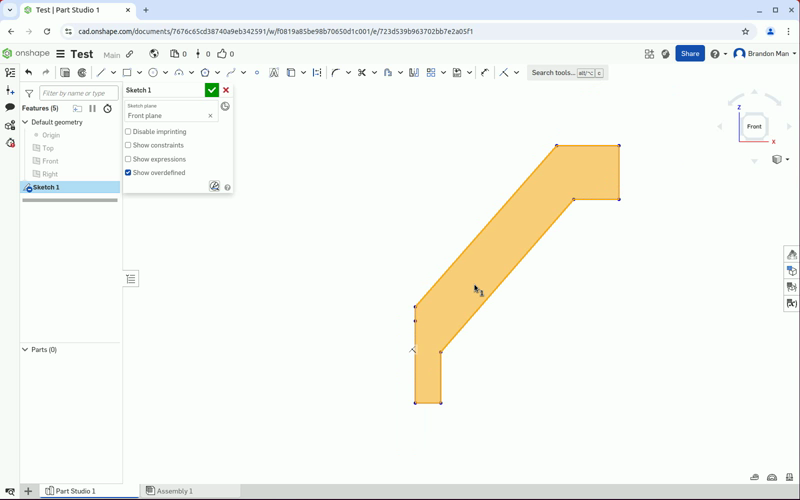
scroll(-6)
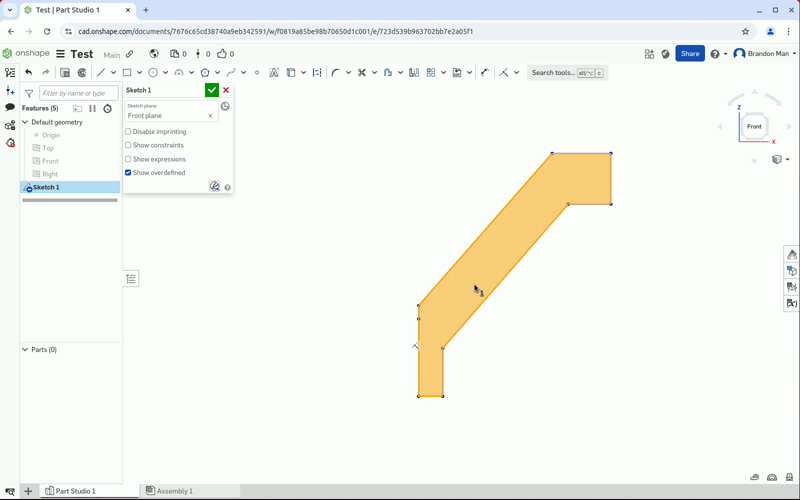
scroll(-6)
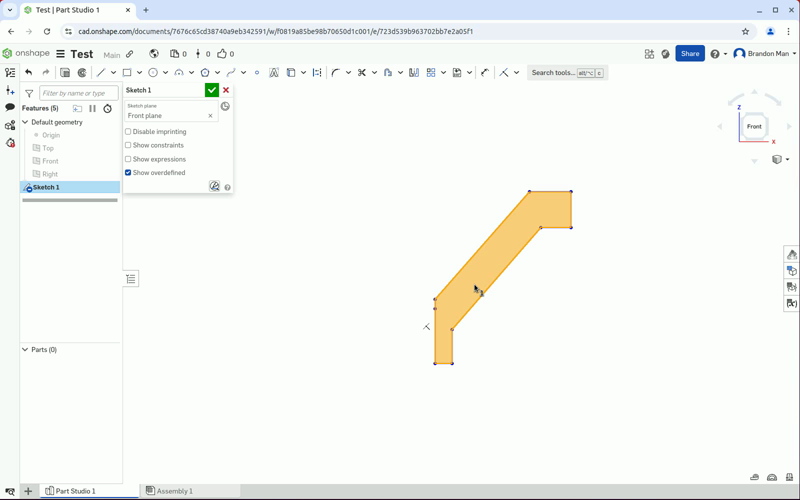
scroll(-6)
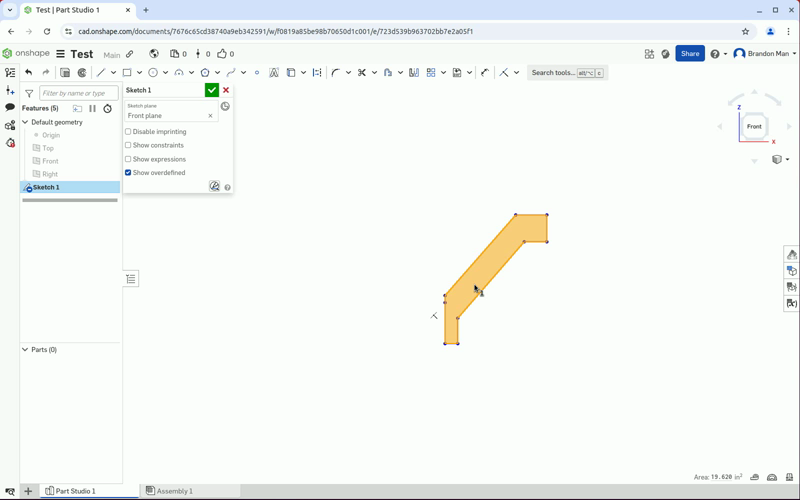
scroll(-6)
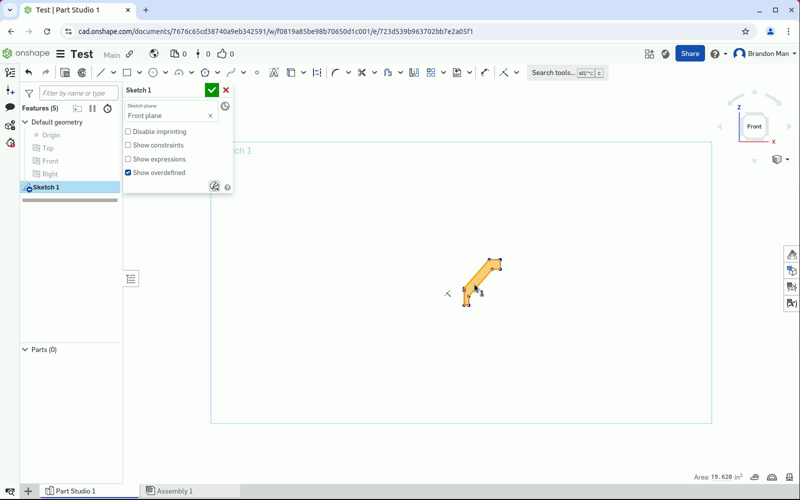
mouse_move(73, 352)
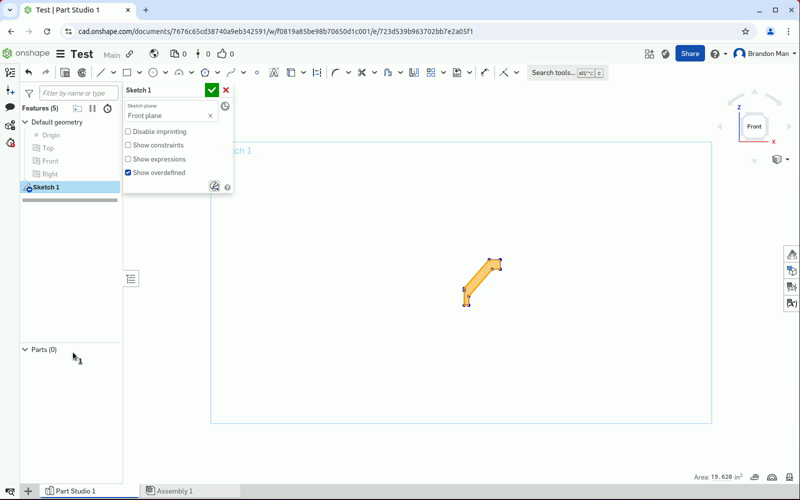
key(shift+y)
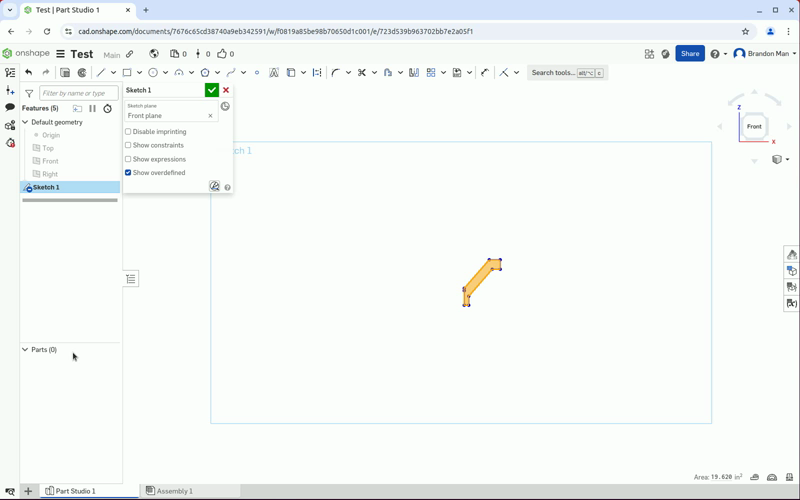
key(shift+e)
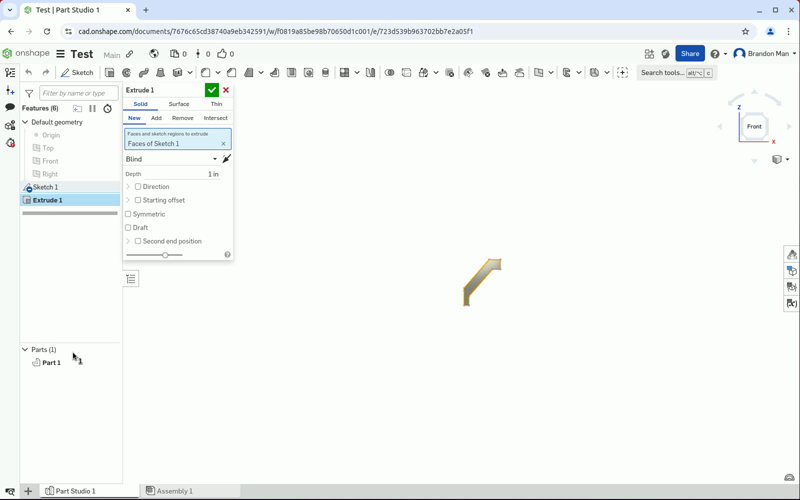
mouse_move(143, 106)
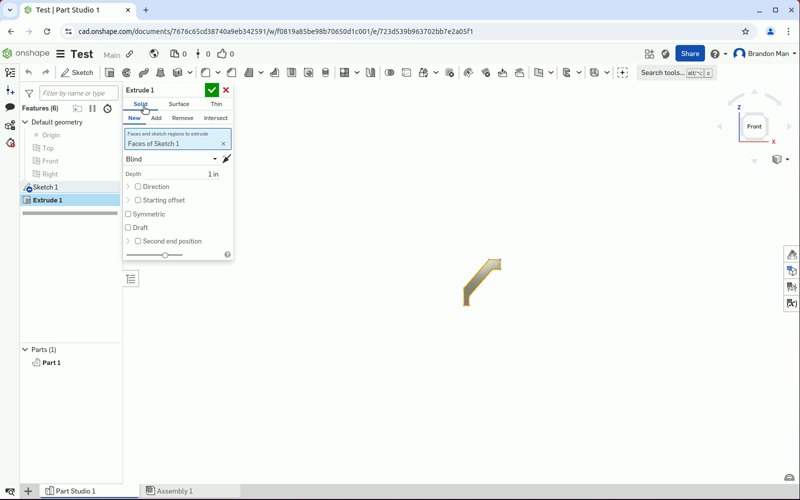
click(143, 106)
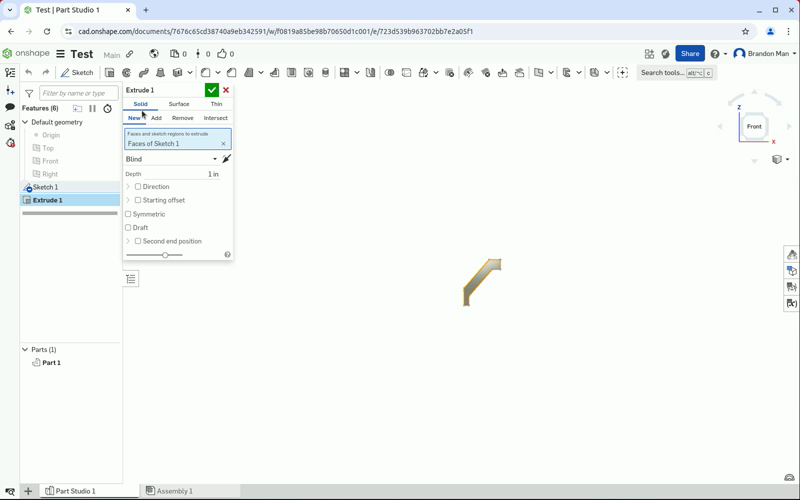
mouse_move(137, 120)
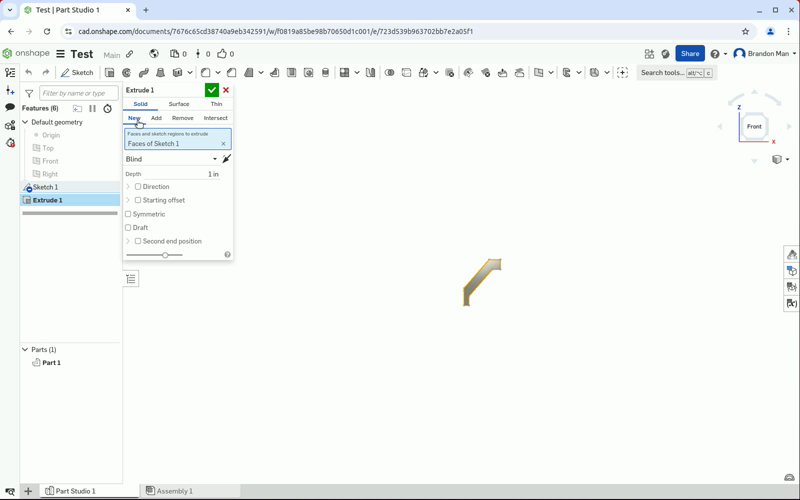
click(137, 120)
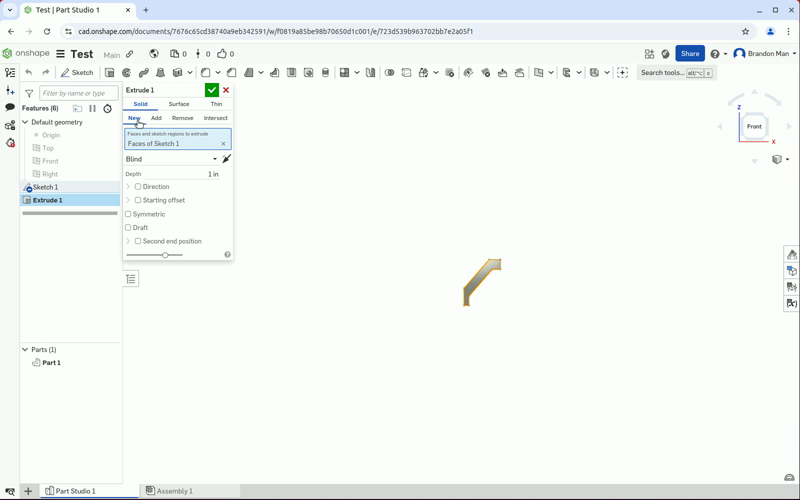
key(tab, 4)
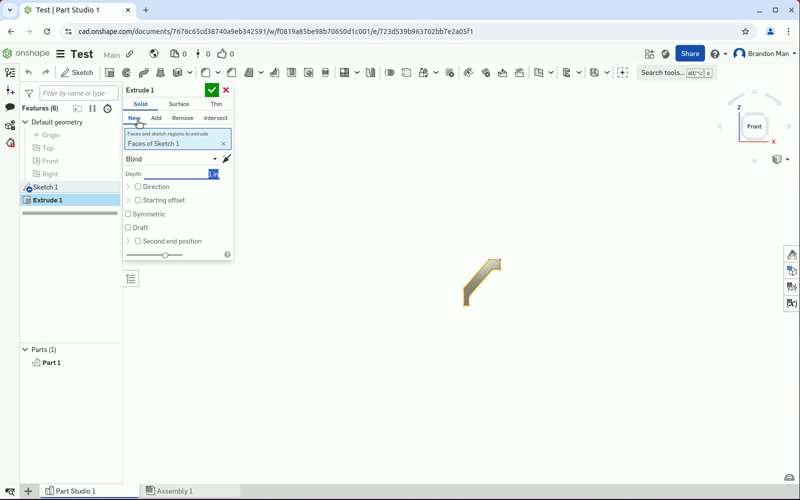
text(23.108)
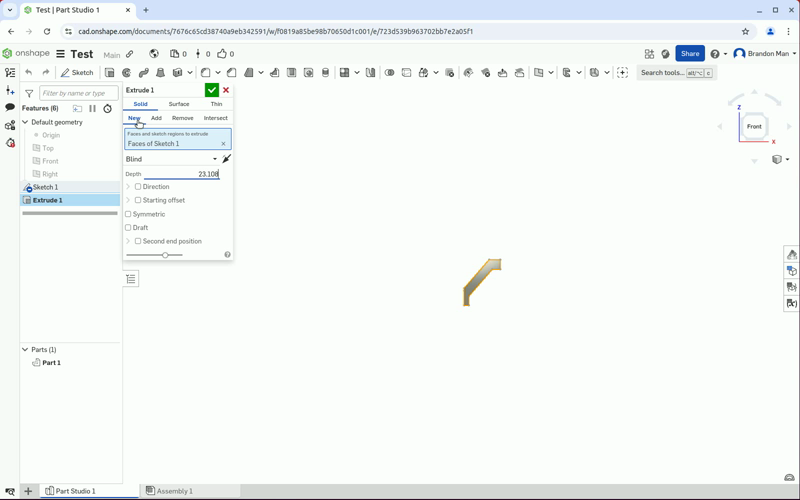
key(enter)
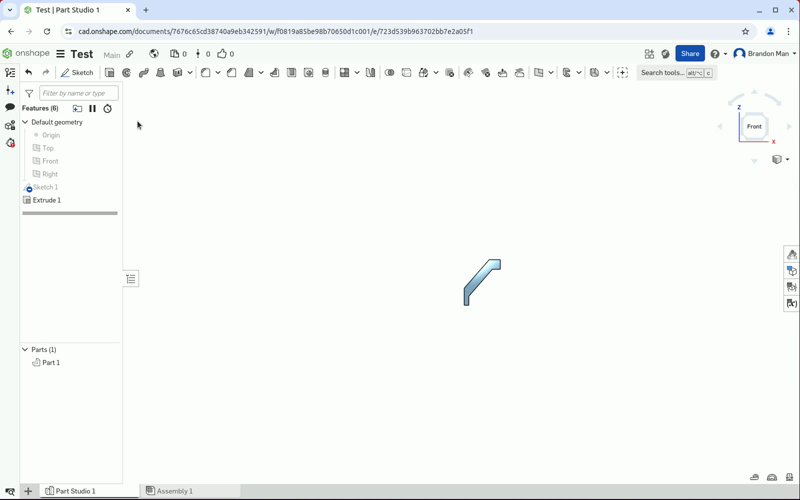
key(shift+h)
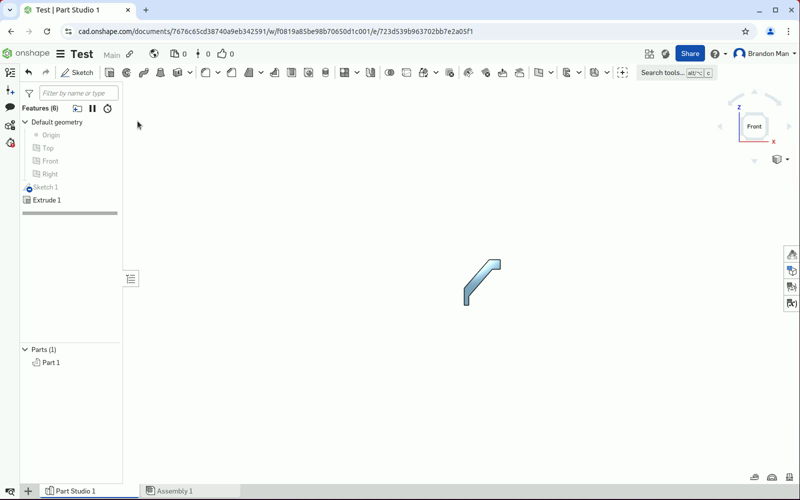
key(shift+h)
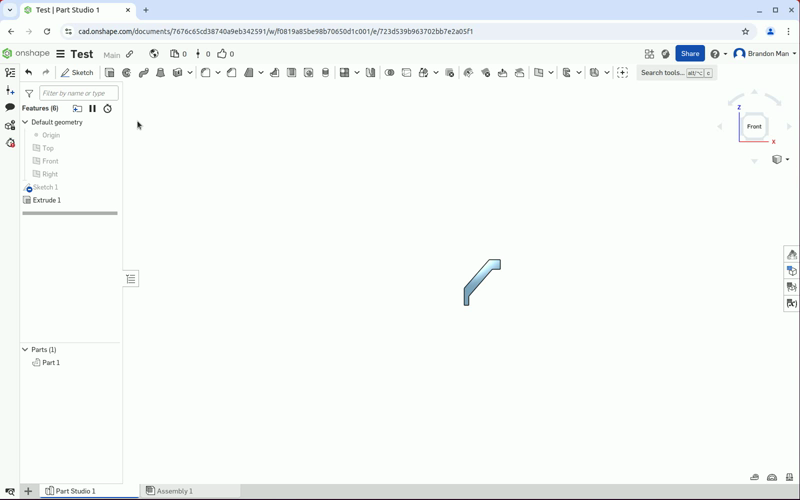
mouse_move(73, 189)
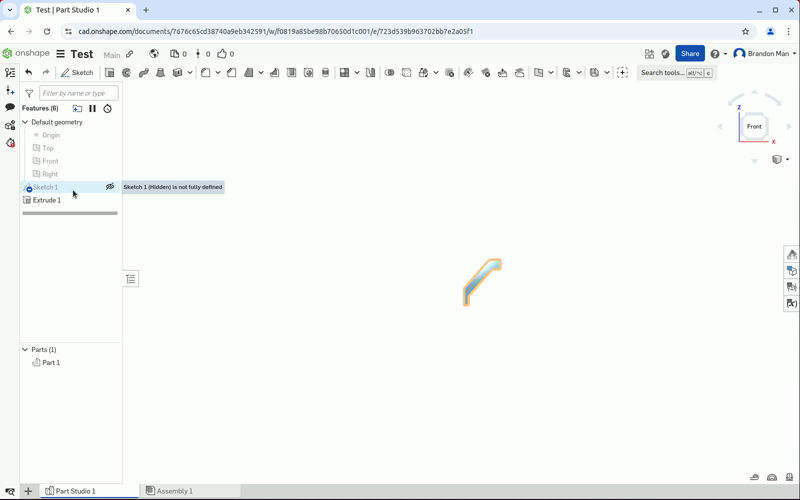
click(73, 189)
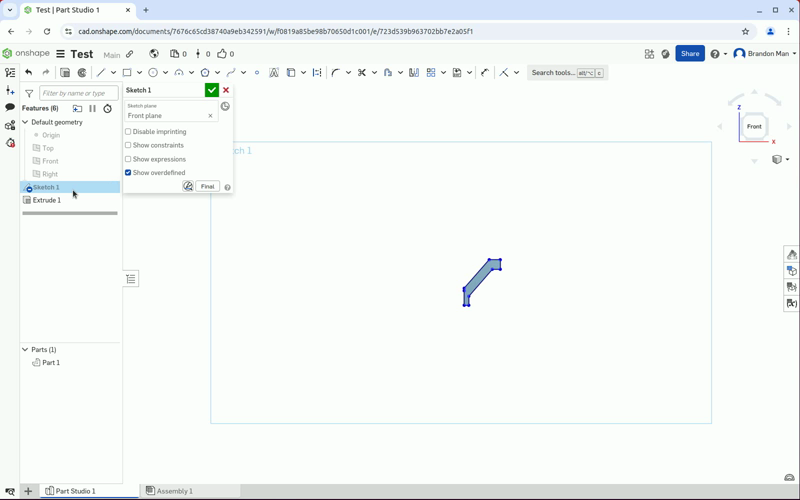
mouse_move(229, 92)
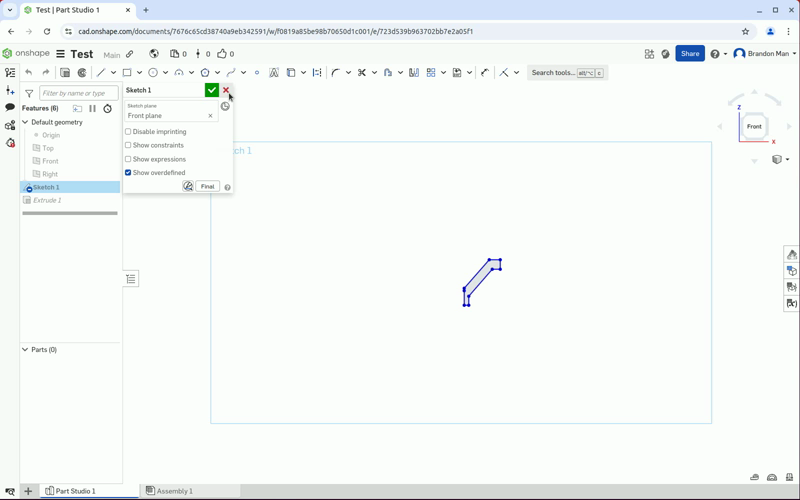
click(229, 92)
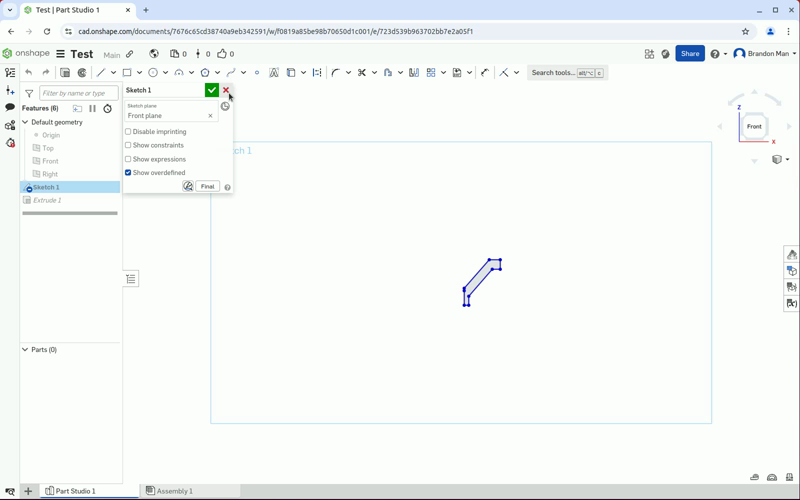
key(shift+s)
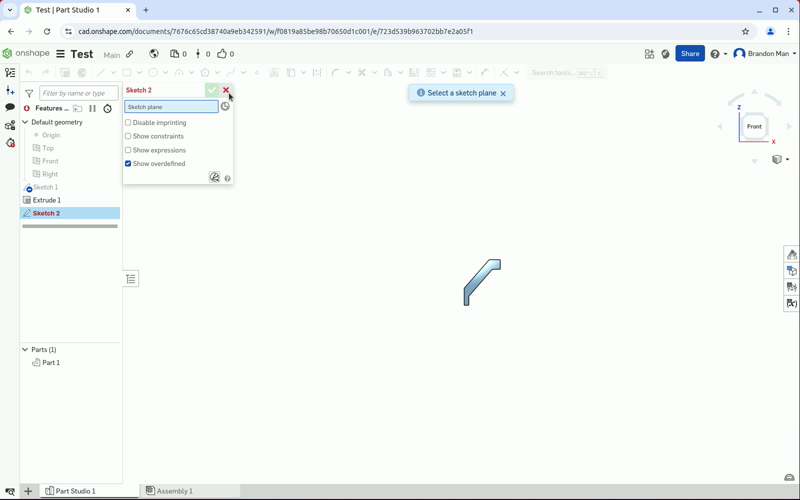
mouse_move(73, 163)
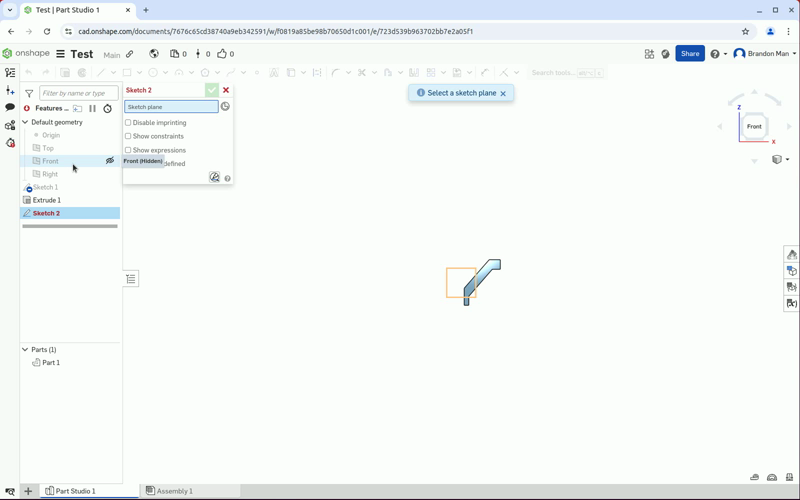
click(73, 163)
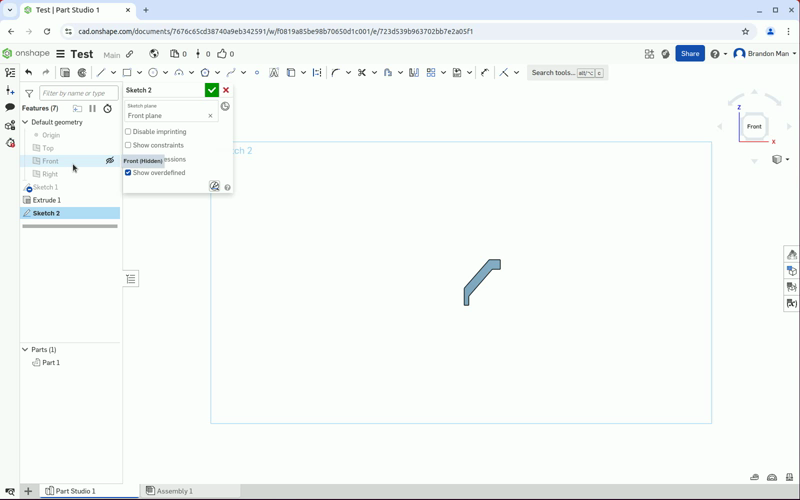
mouse_move(73, 352)
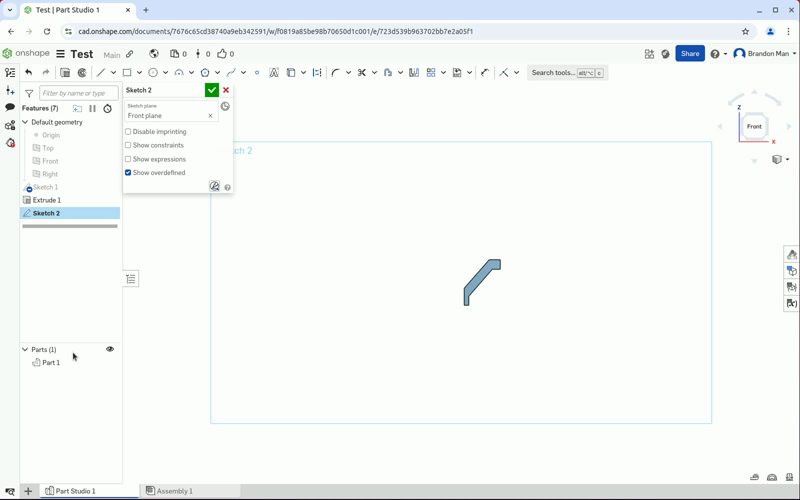
key(y)
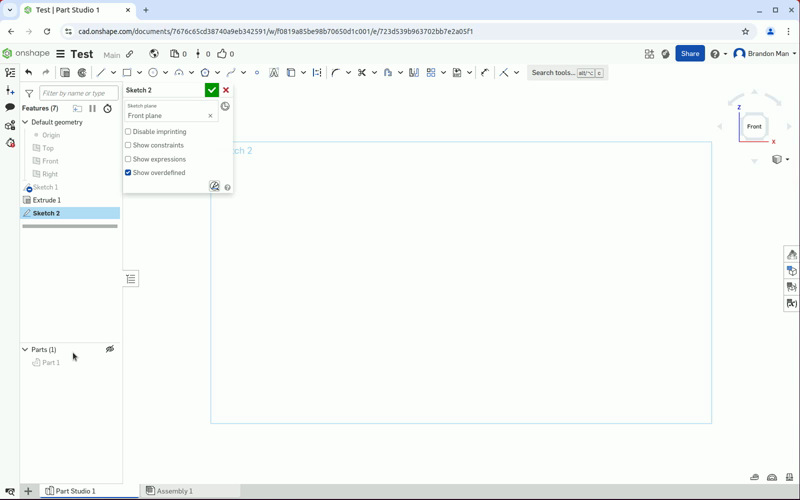
key(l)
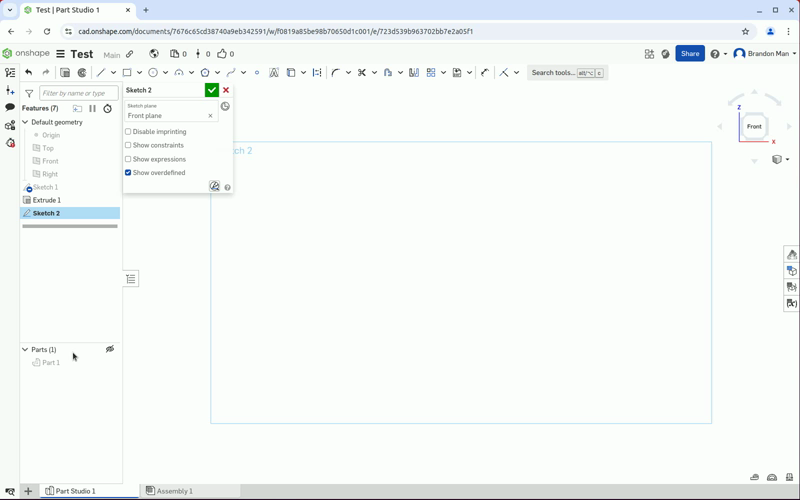
key_down(shift)
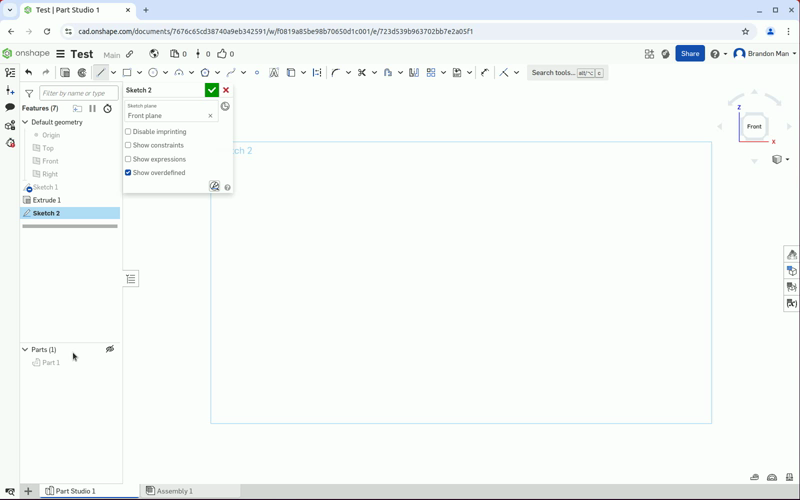
mouse_move(422, 305)
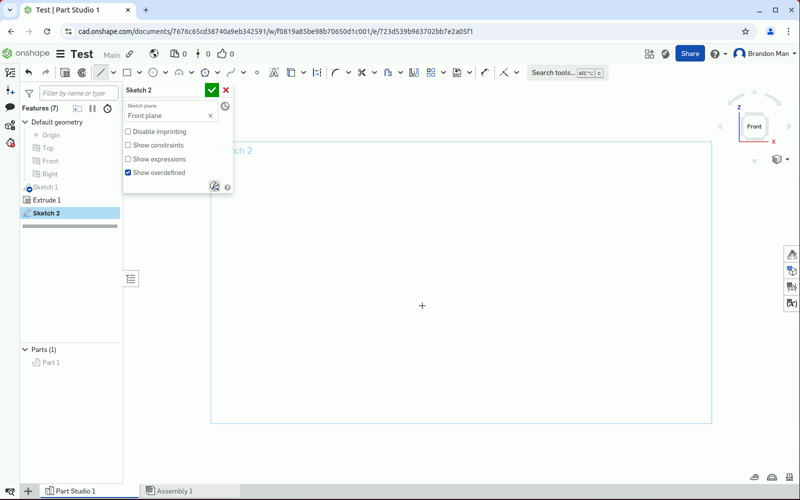
click(422, 305)
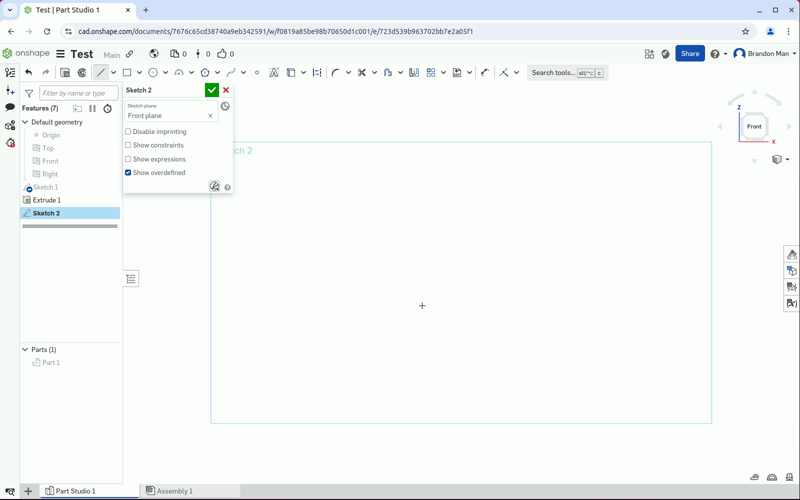
key_up(shift)
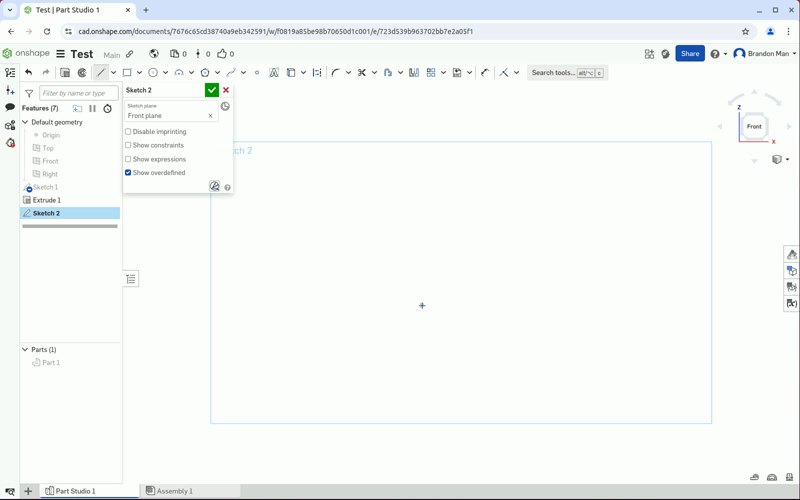
key_down(shift)
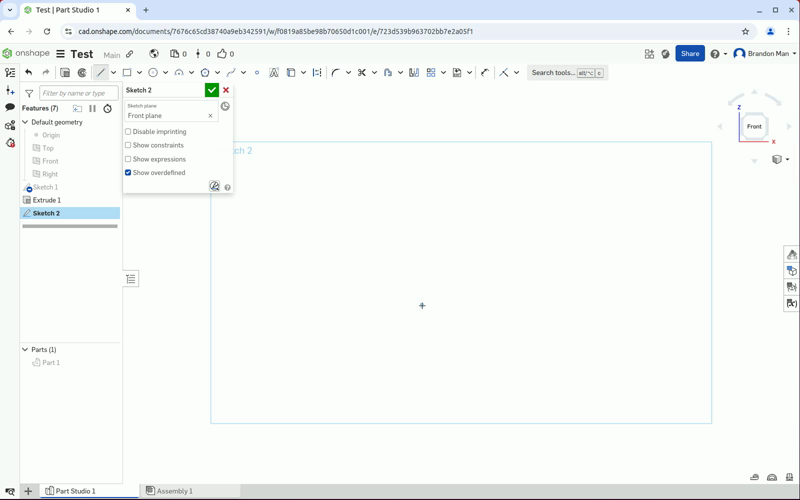
mouse_move(452, 305)
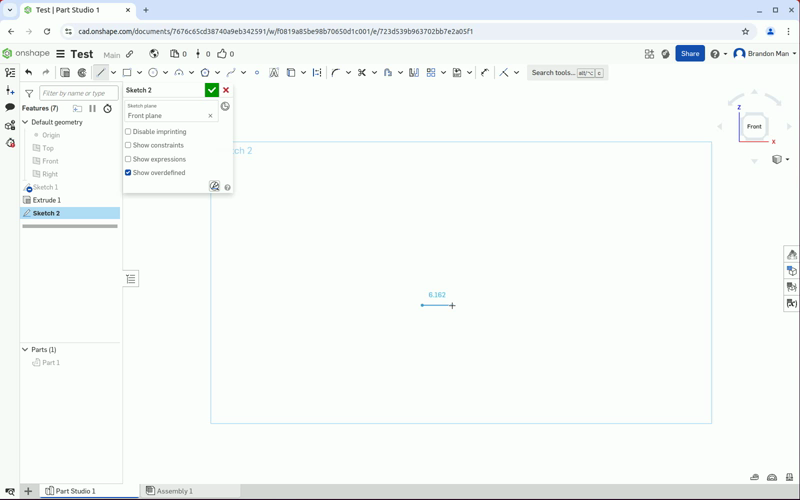
mouse_move(464, 305)
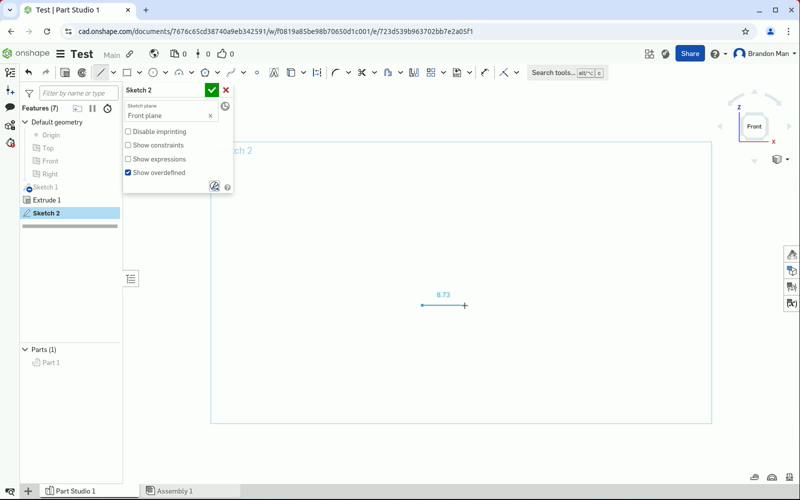
click(464, 305)
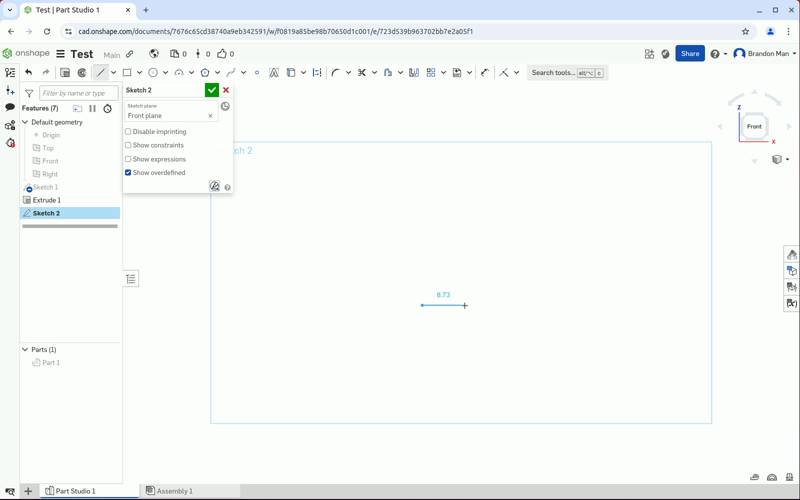
key_up(shift)
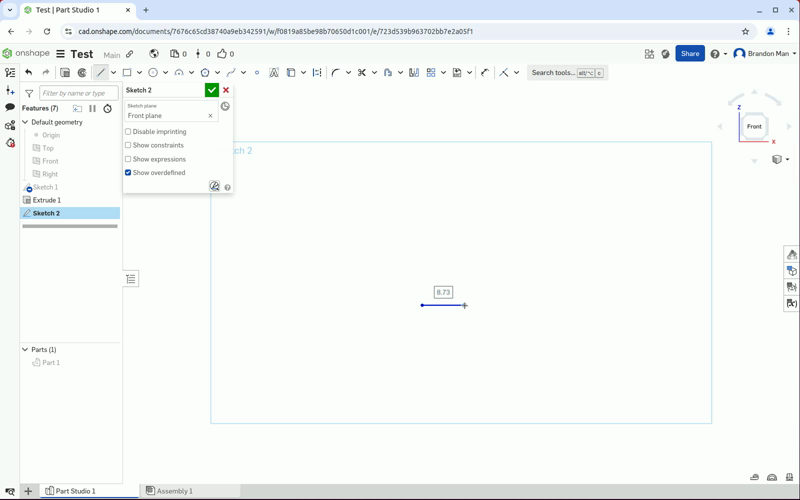
key_down(shift)
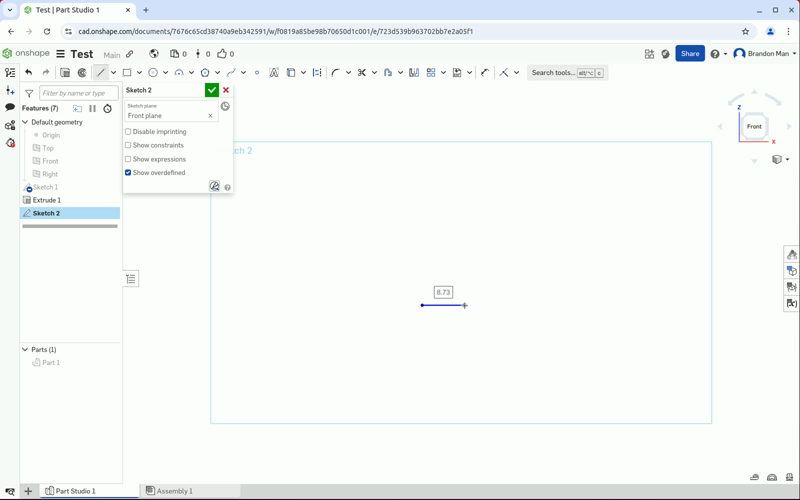
mouse_move(495, 305)
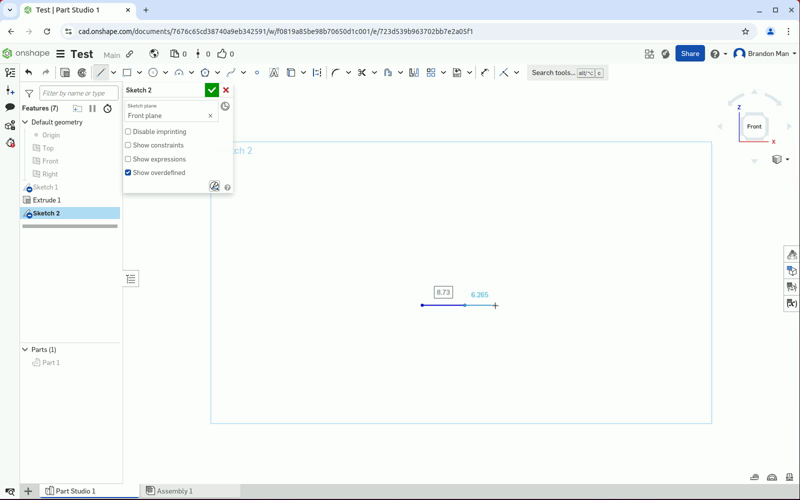
mouse_move(464, 290)
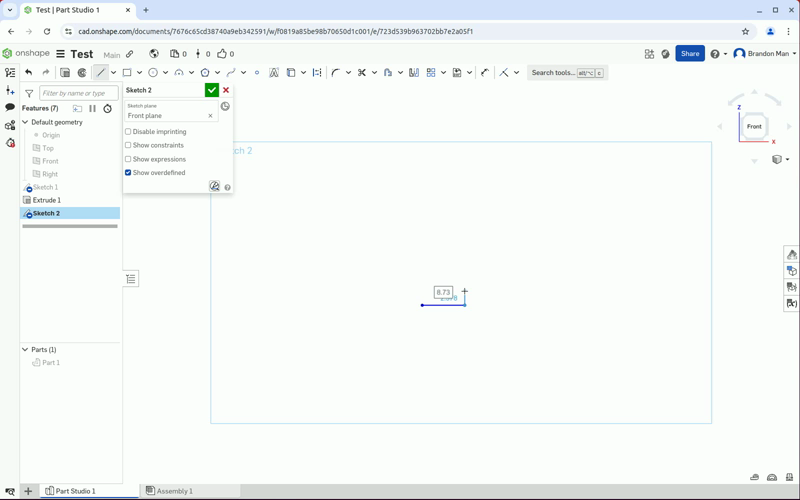
click(464, 290)
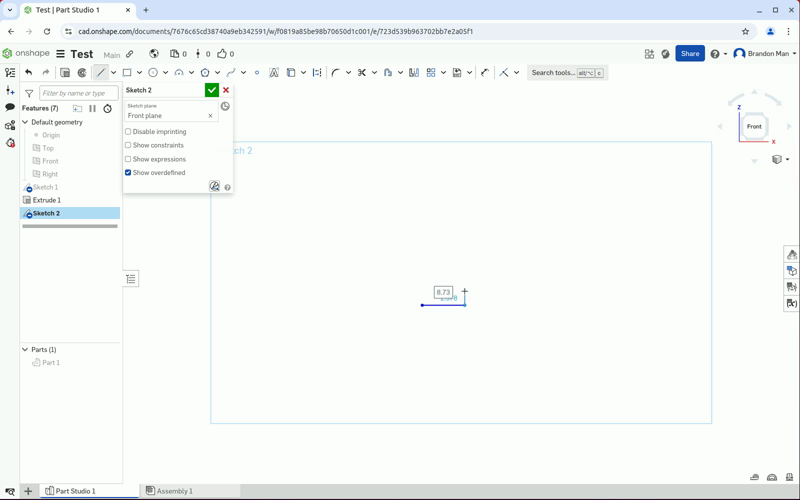
key_up(shift)
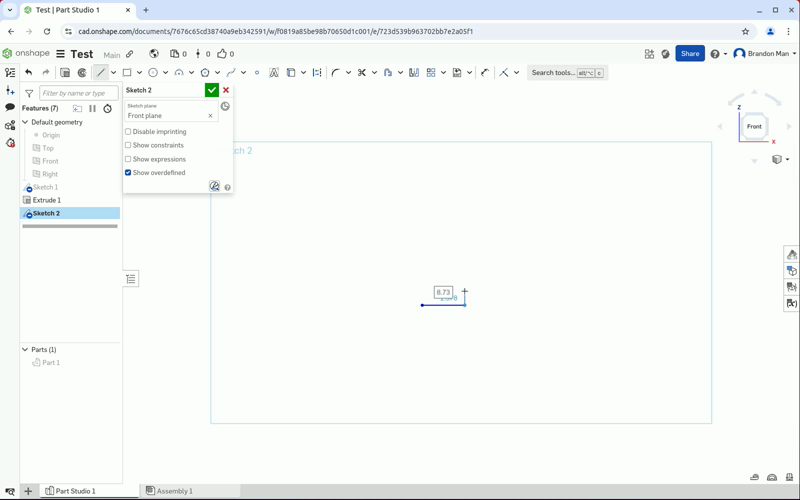
key_down(shift)
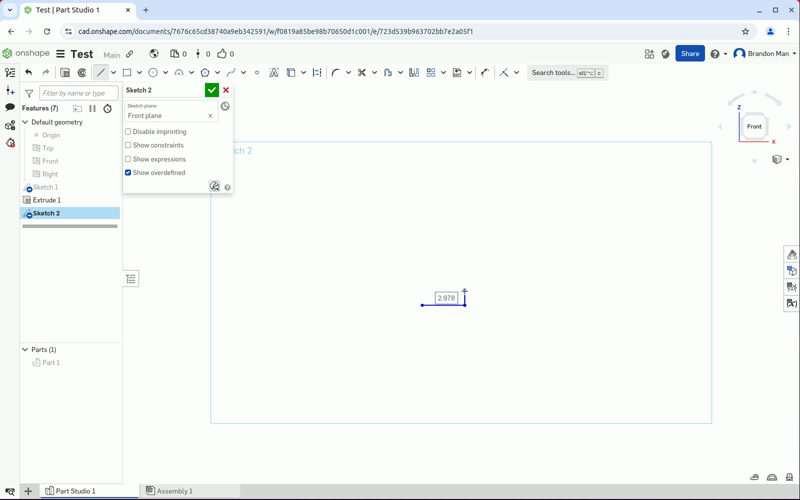
mouse_move(495, 290)
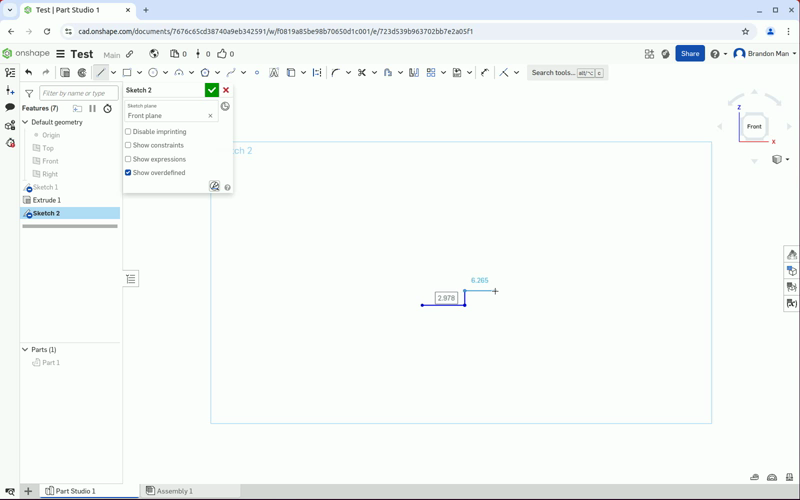
mouse_move(422, 290)
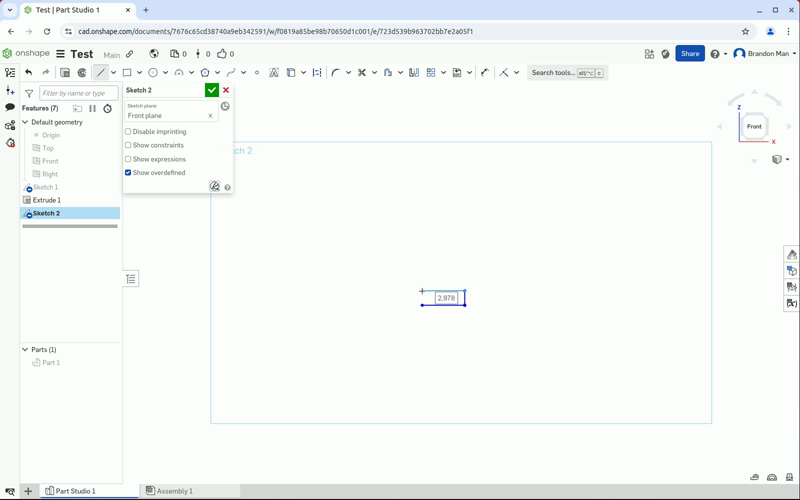
click(422, 290)
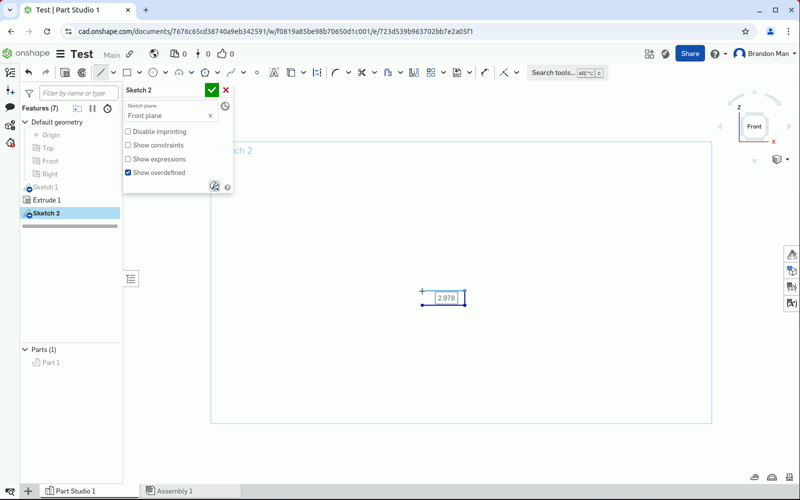
key_up(shift)
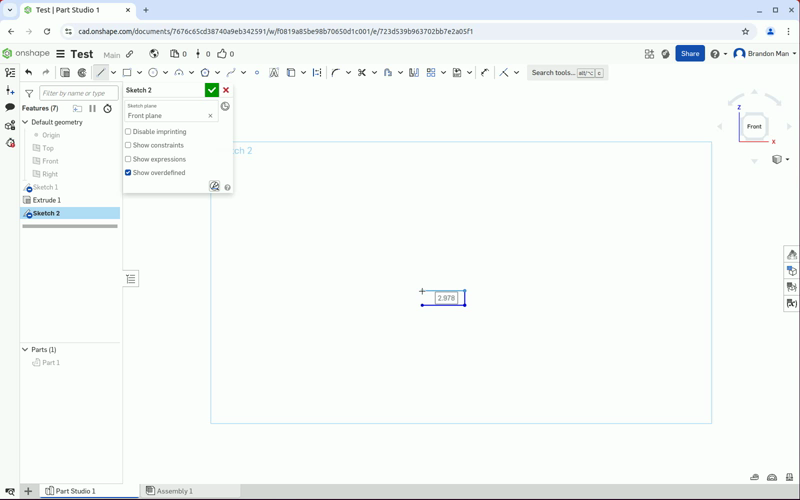
mouse_move(452, 290)
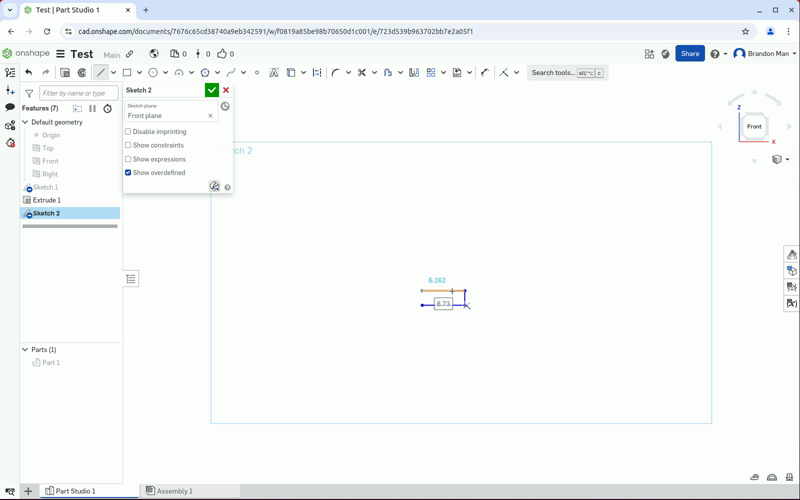
key_down(shift)
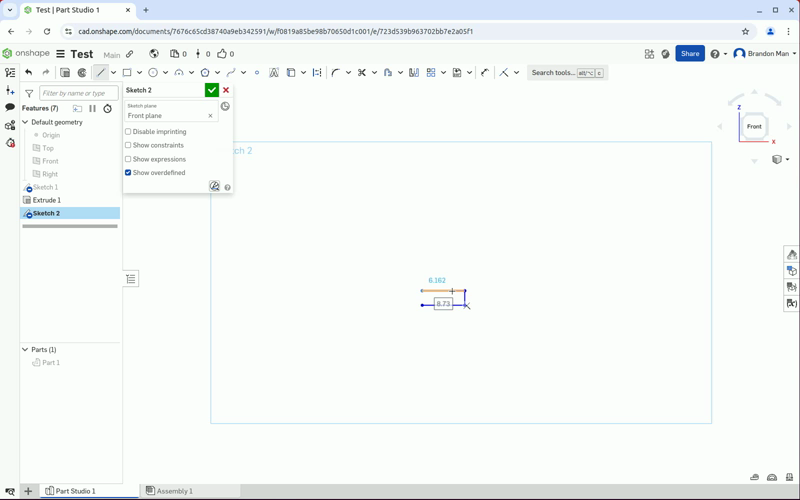
mouse_move(422, 305)
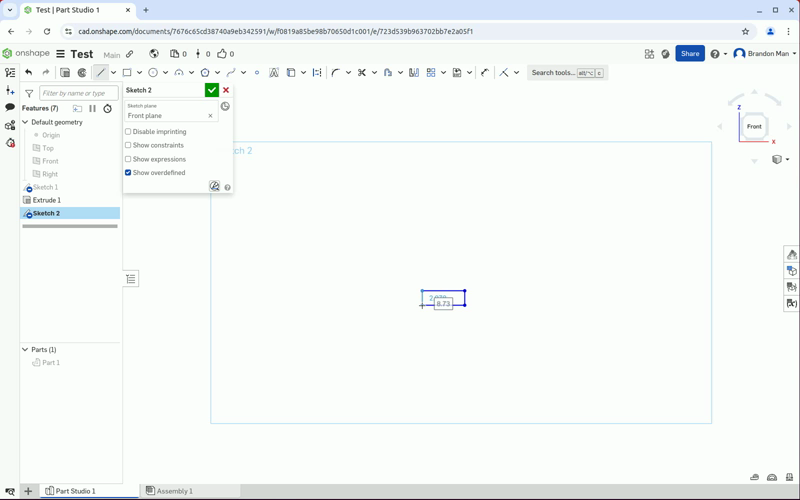
key_up(shift)
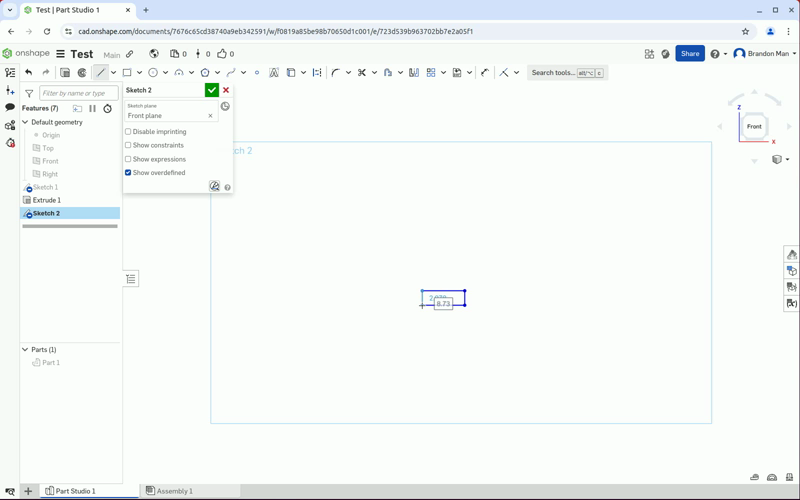
click(422, 305)
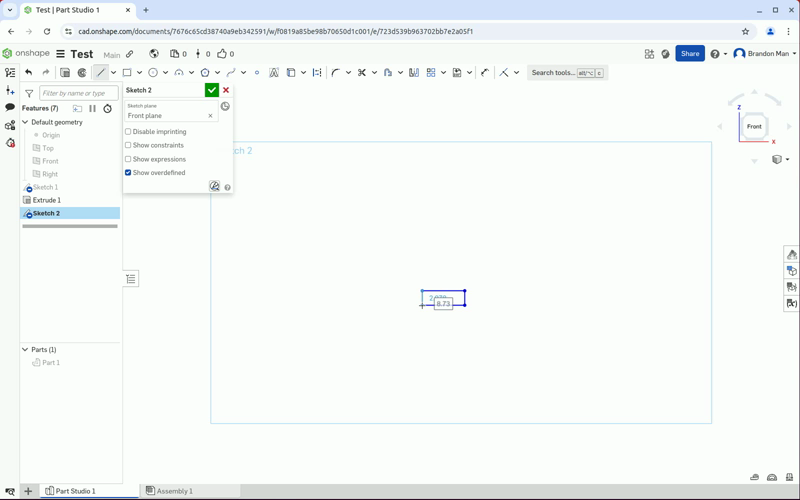
key(esc)
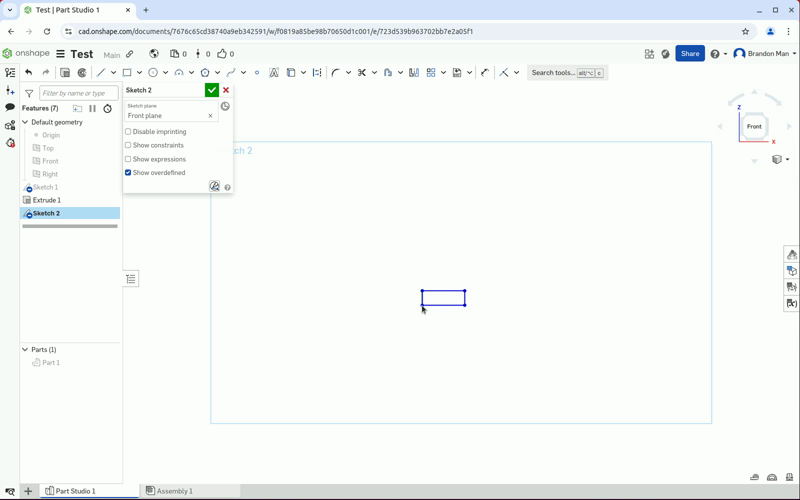
mouse_move(437, 295)
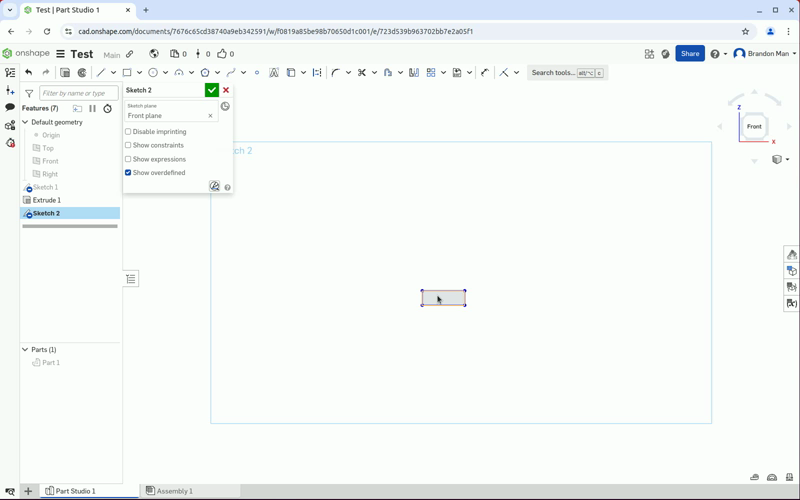
scroll(6)
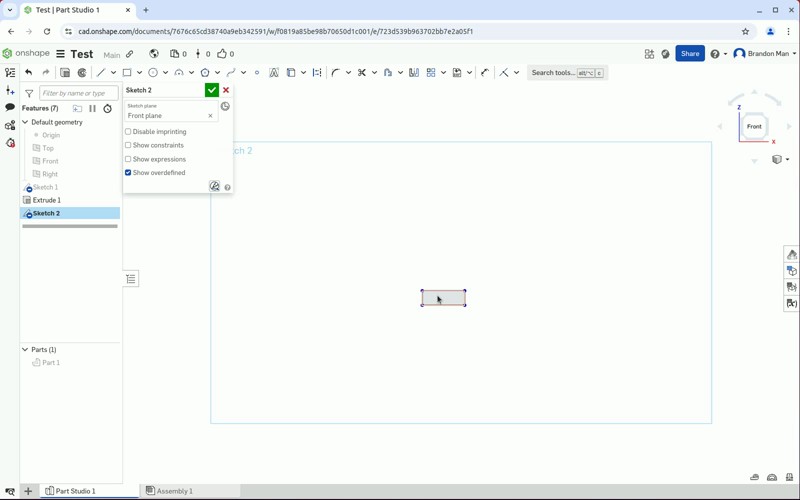
scroll(6)
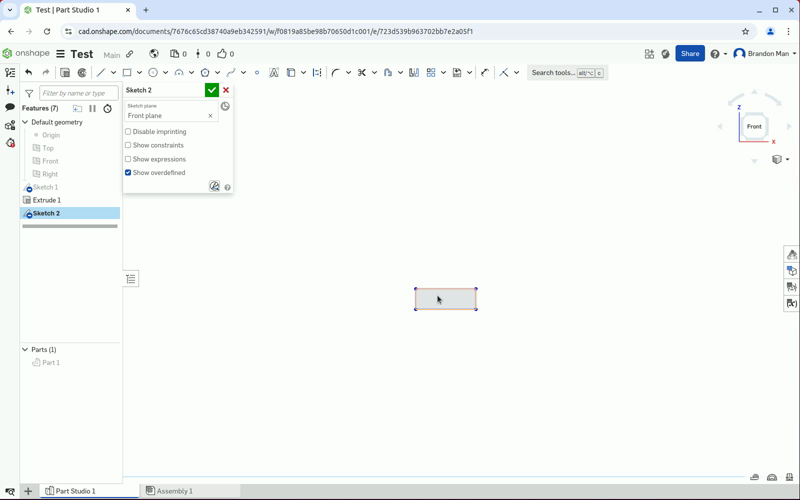
scroll(6)
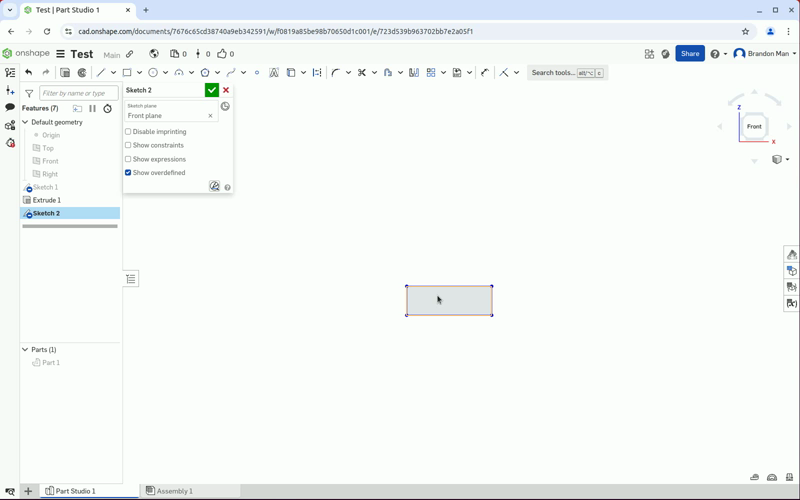
scroll(6)
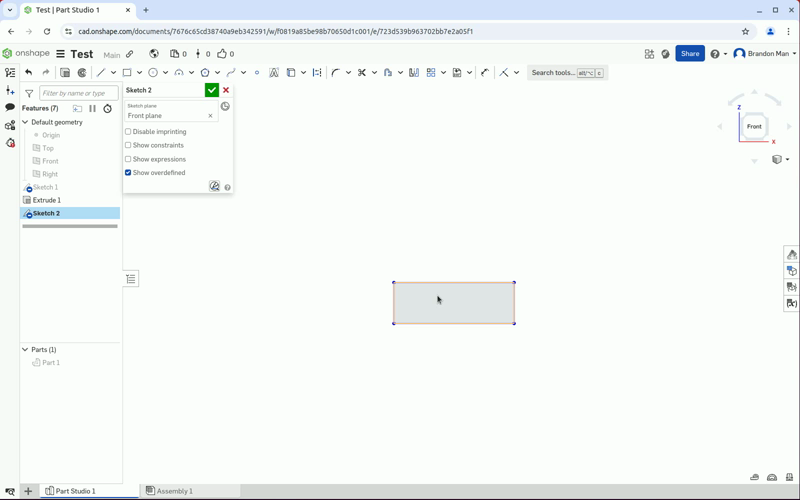
scroll(6)
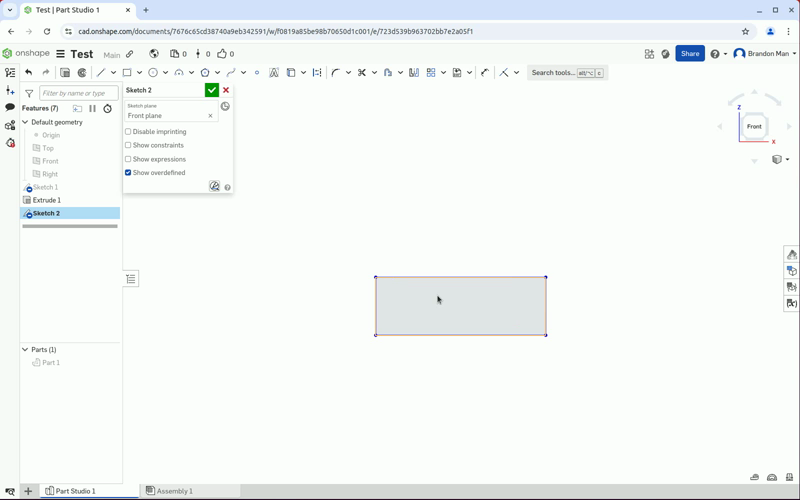
scroll(6)
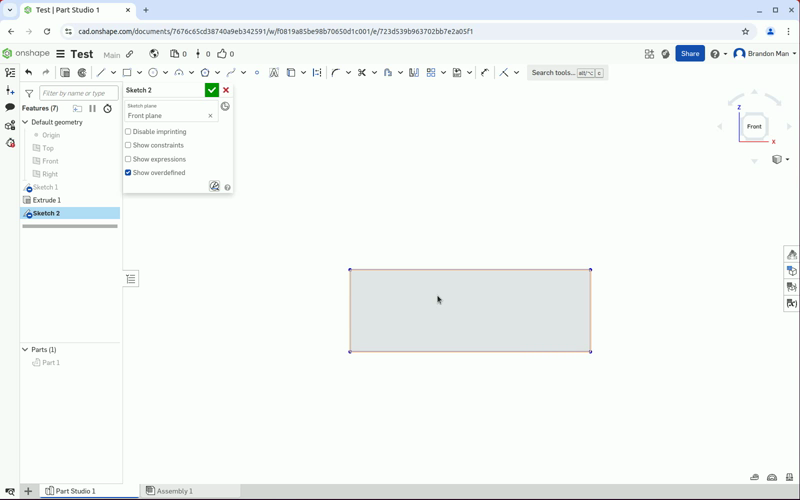
scroll(6)
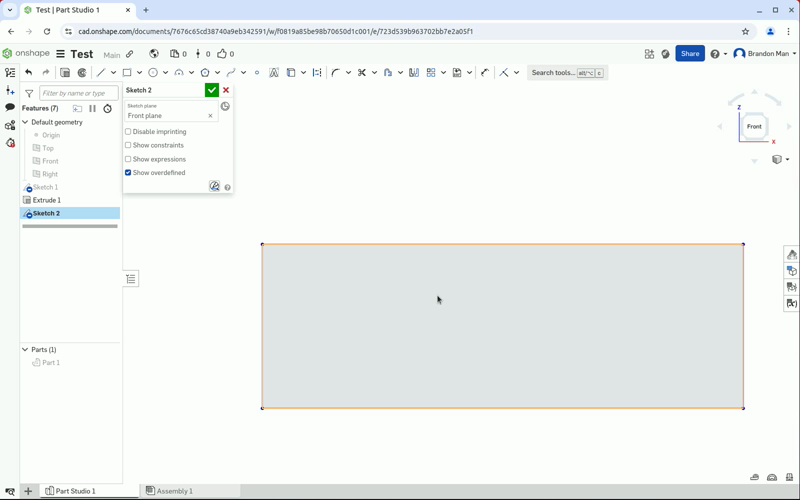
click(437, 295)
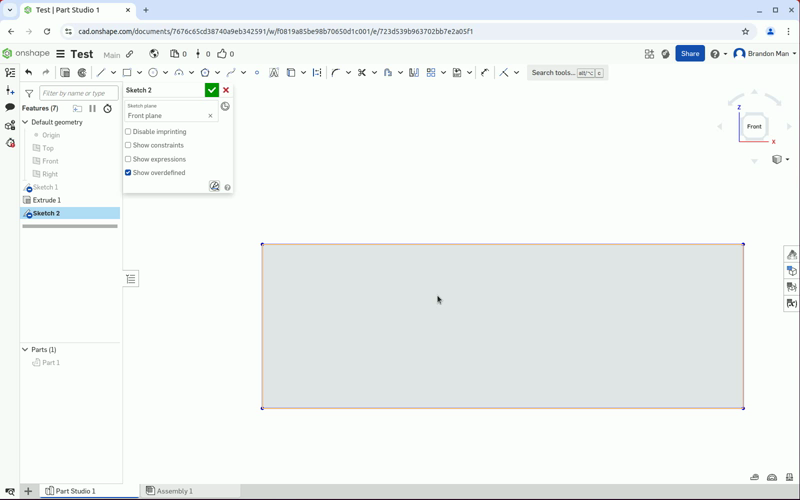
scroll(-6)
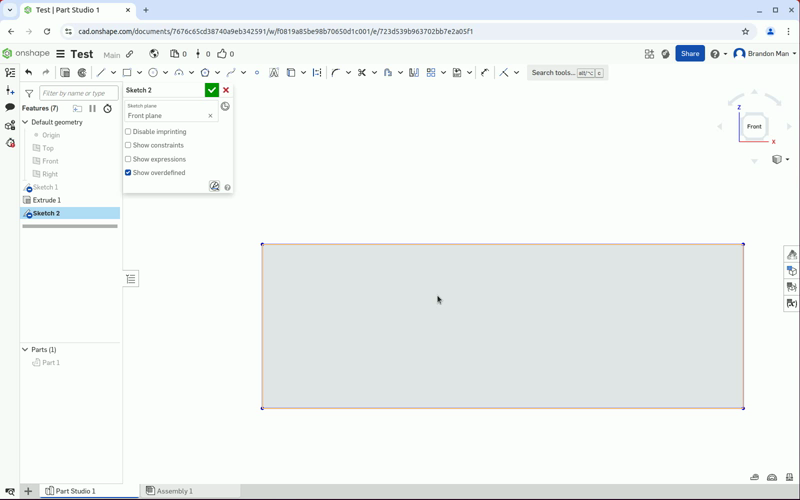
scroll(-6)
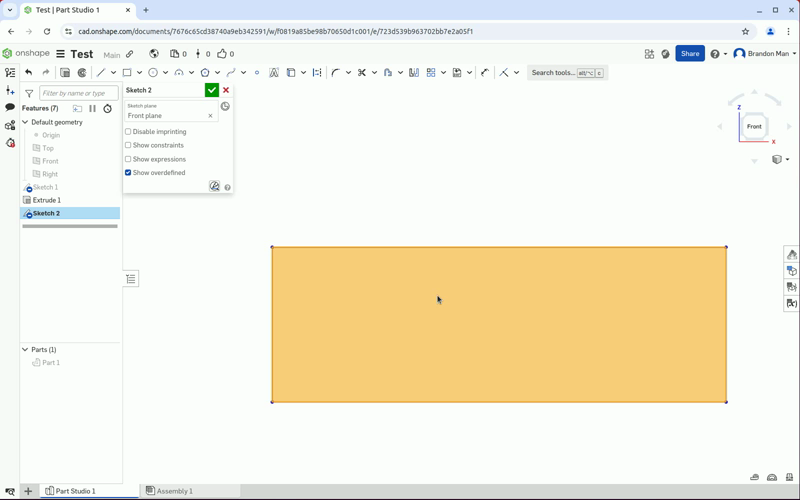
scroll(-6)
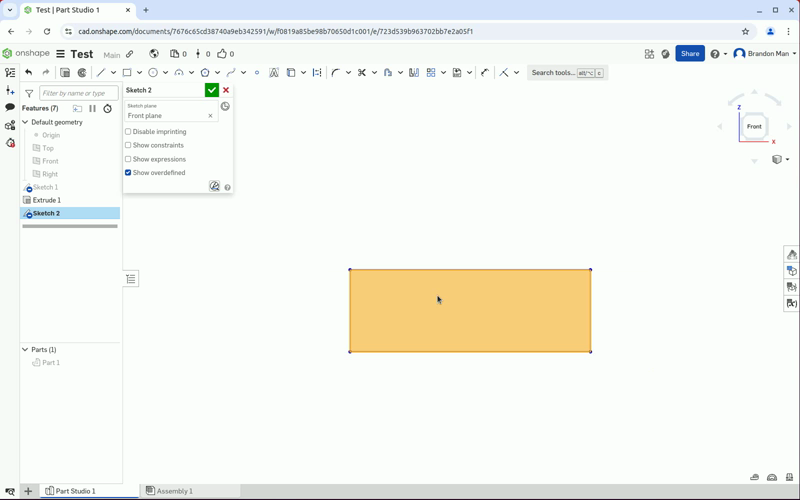
scroll(-6)
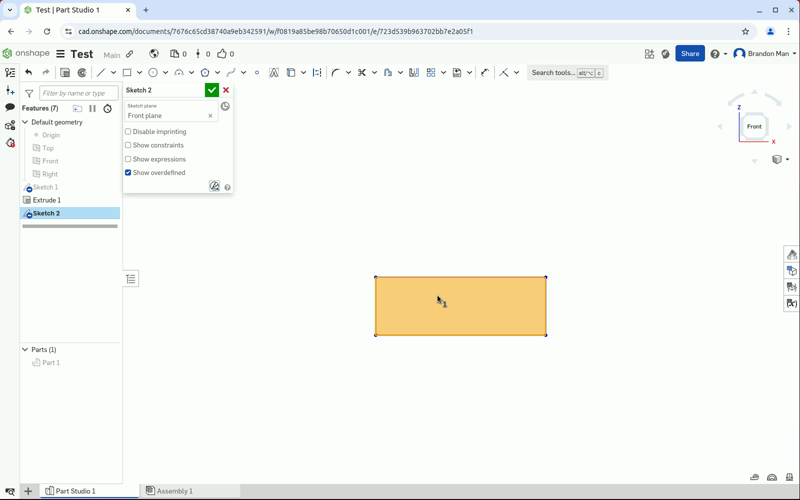
scroll(-6)
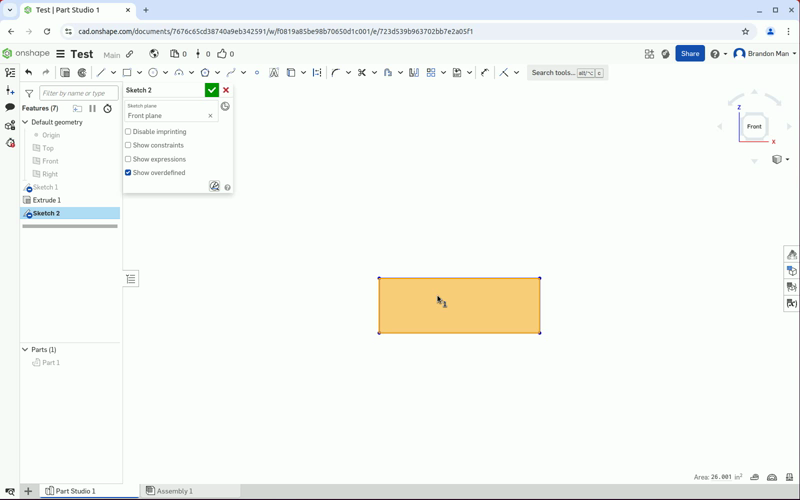
scroll(-6)
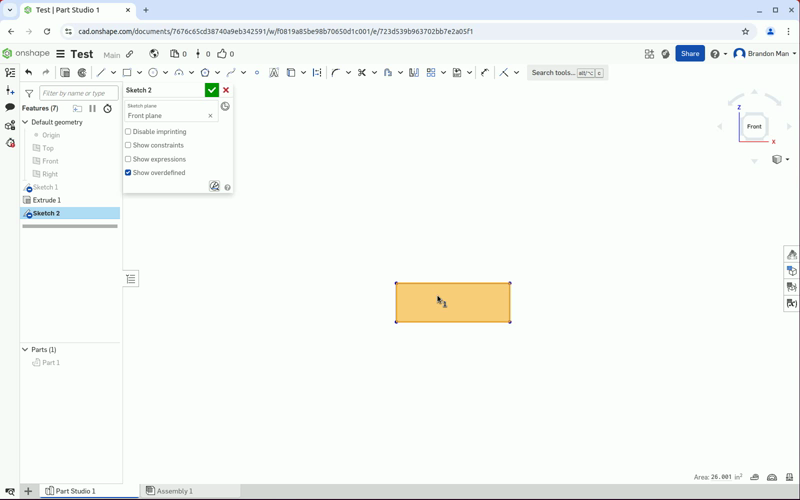
scroll(-6)
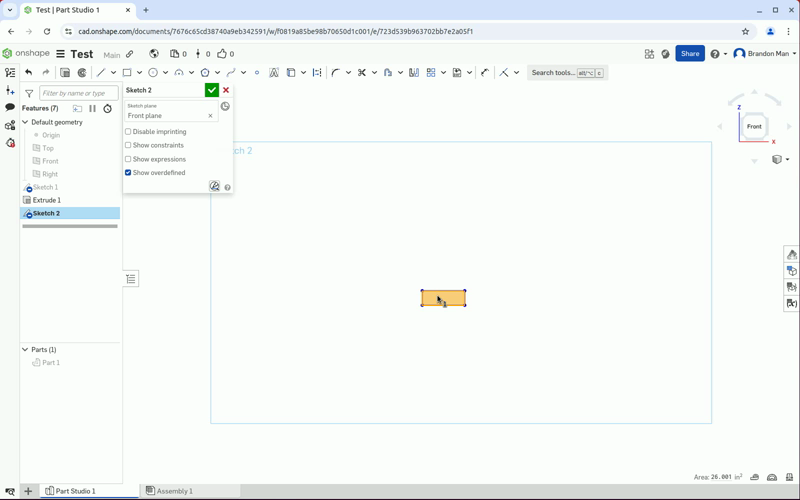
mouse_move(73, 352)
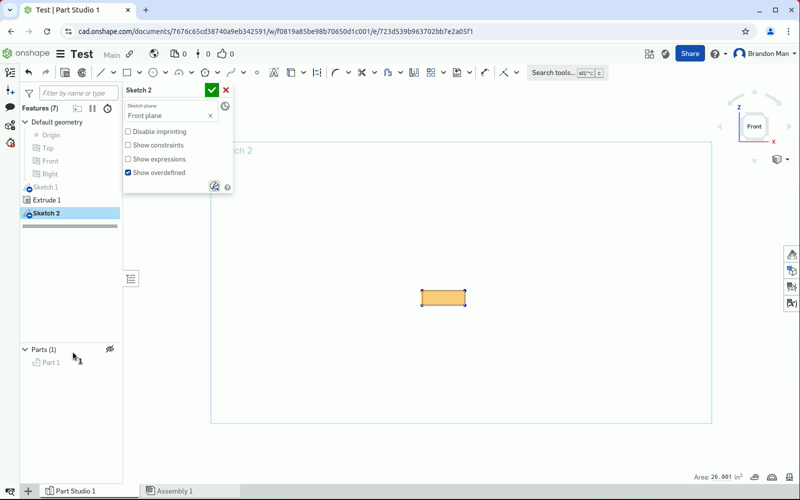
key(shift+y)
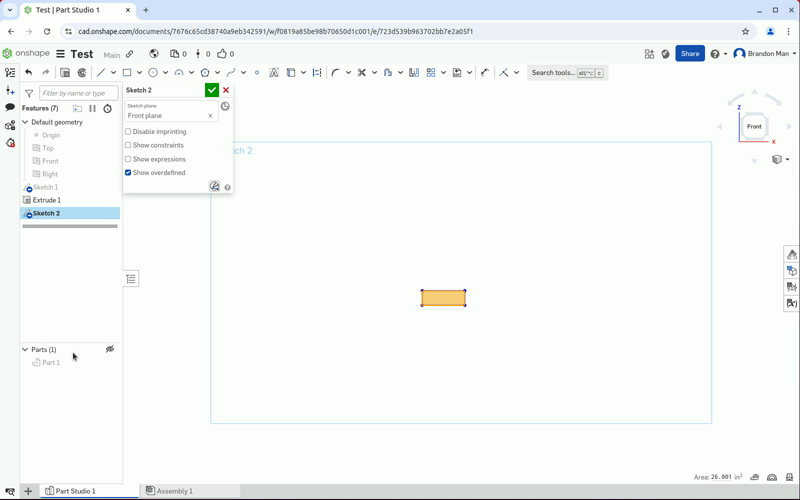
key(shift+e)
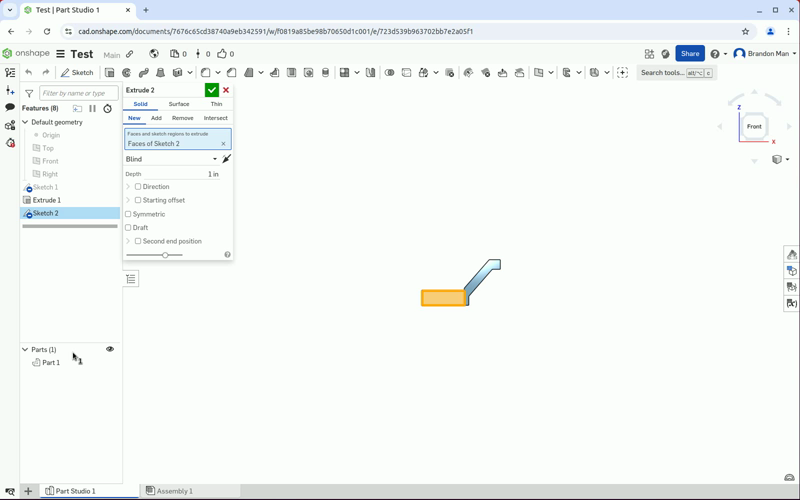
mouse_move(143, 106)
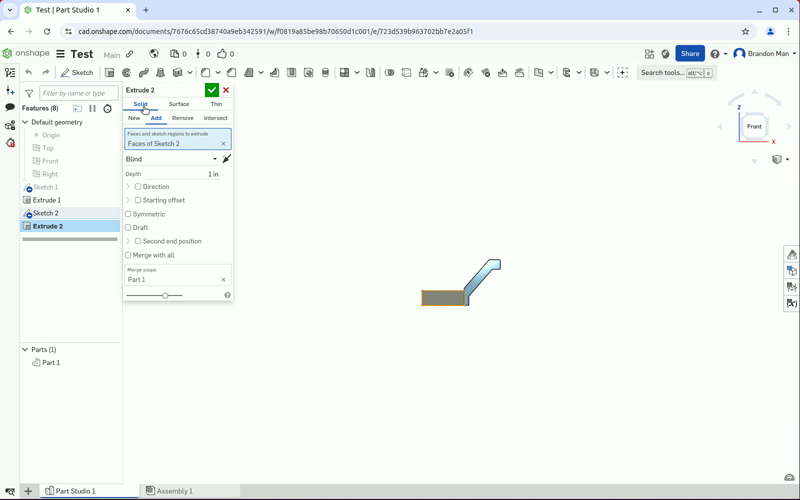
click(143, 106)
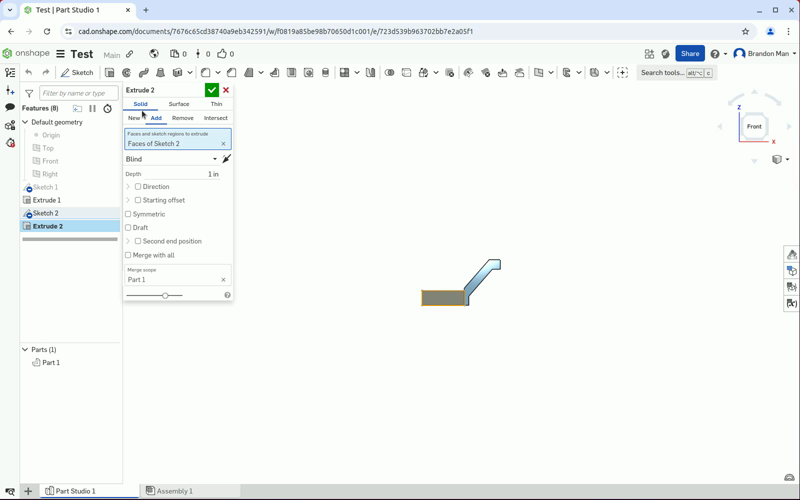
mouse_move(137, 120)
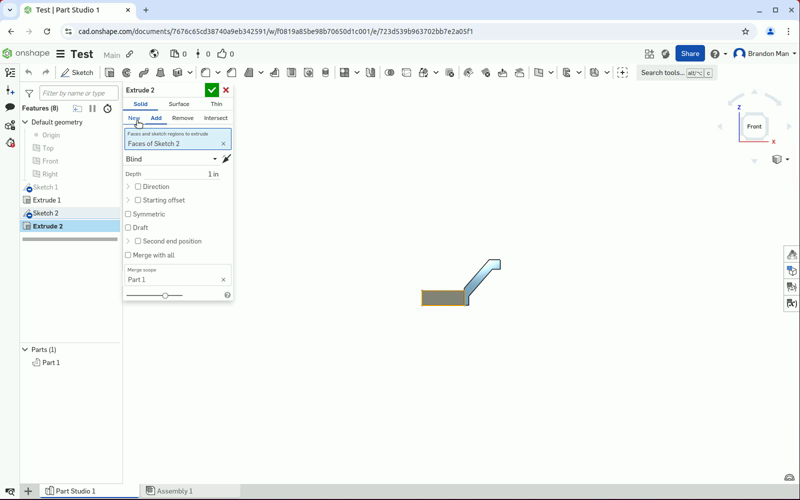
click(137, 120)
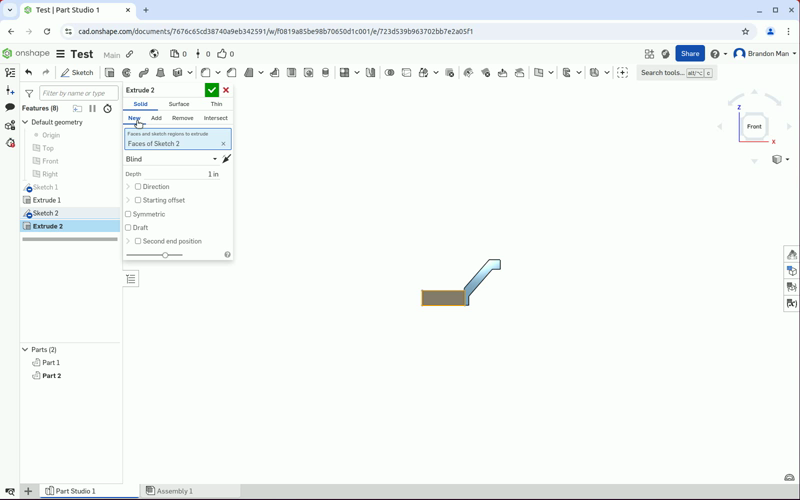
key(tab, 4)
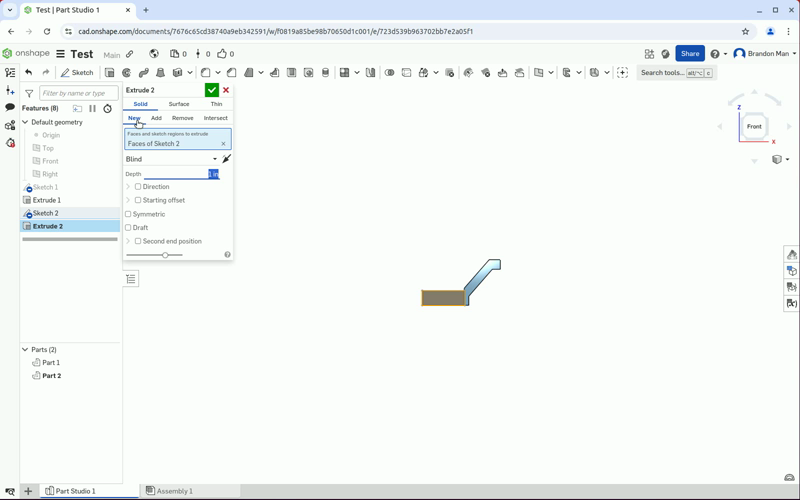
text(23.108)
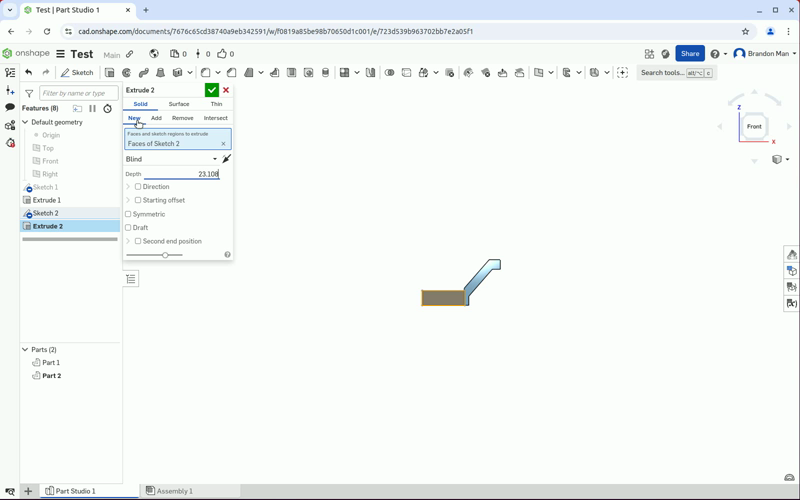
key(enter)
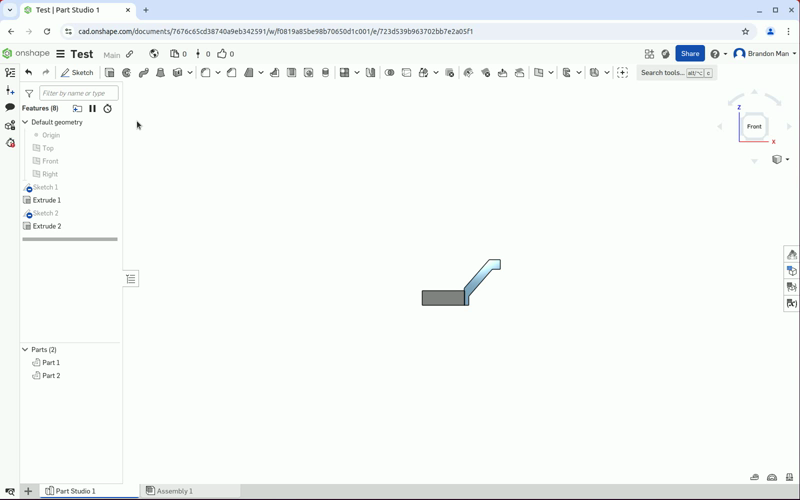
key(shift+h)
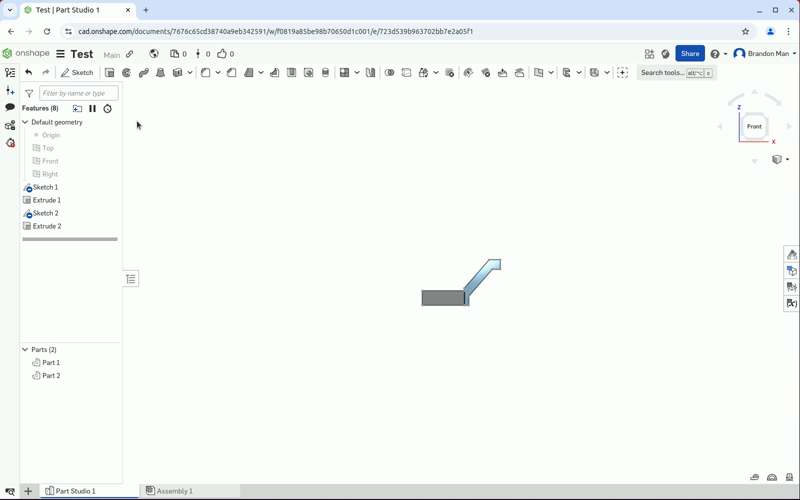
key(shift+h)
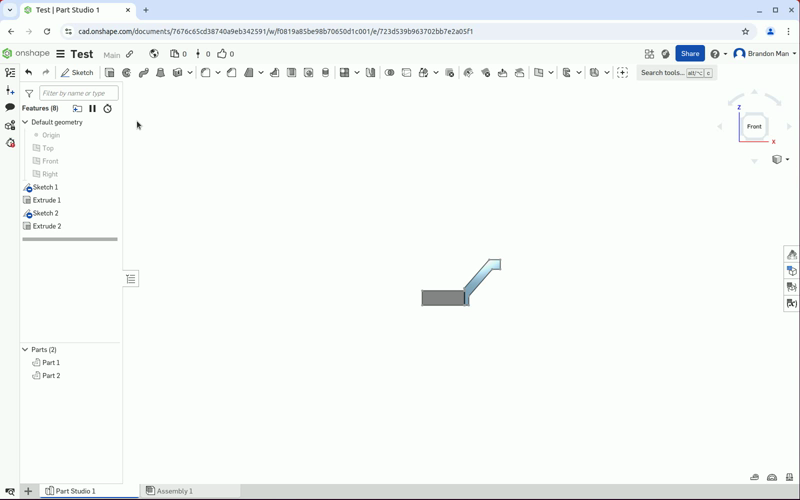
key(shift+7)
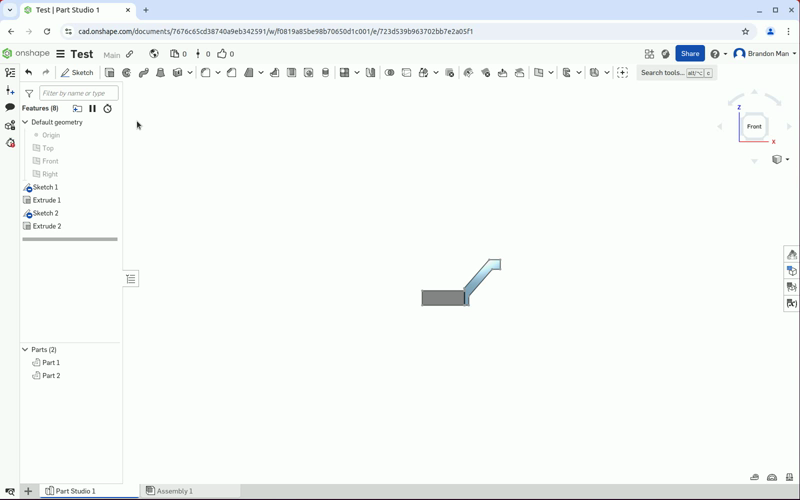
key(left, 2)
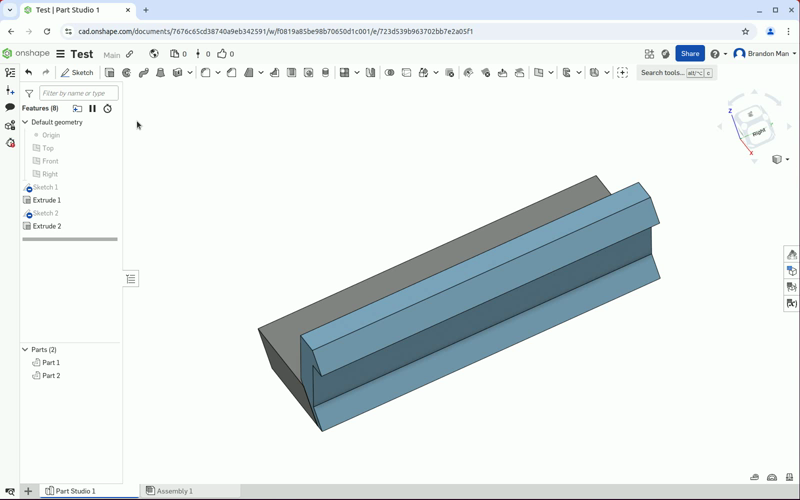
key(down, 2)
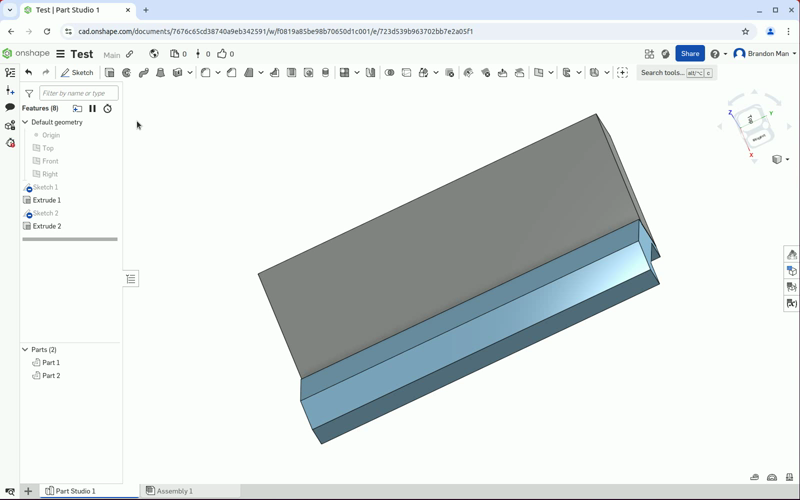
key(up, 2)
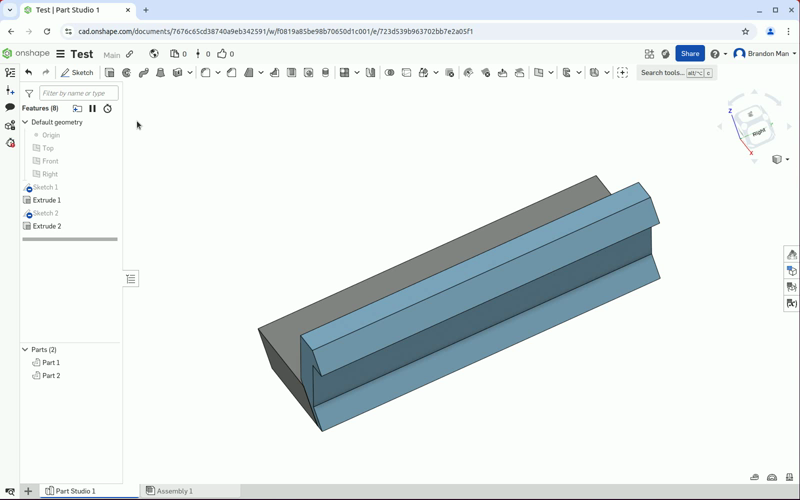
key(right, 2)
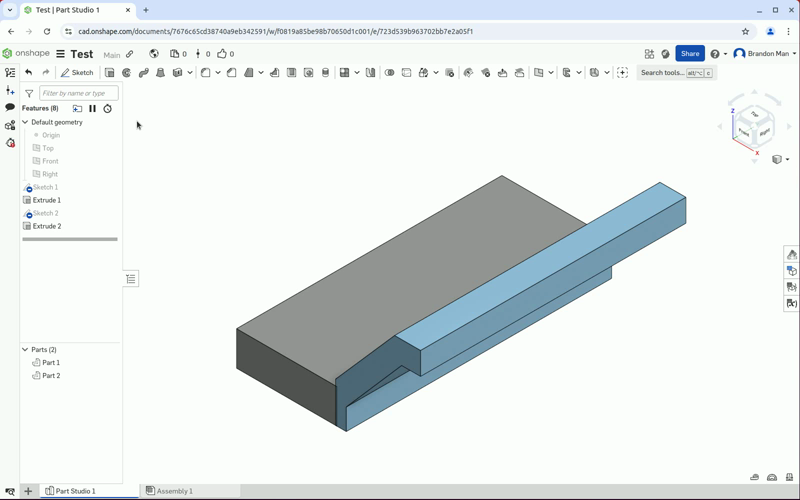
mouse_move(73, 189)
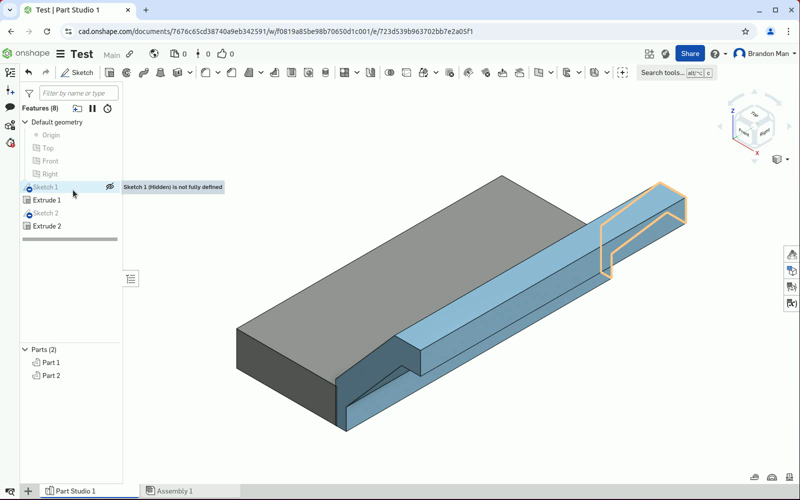
click(73, 189)